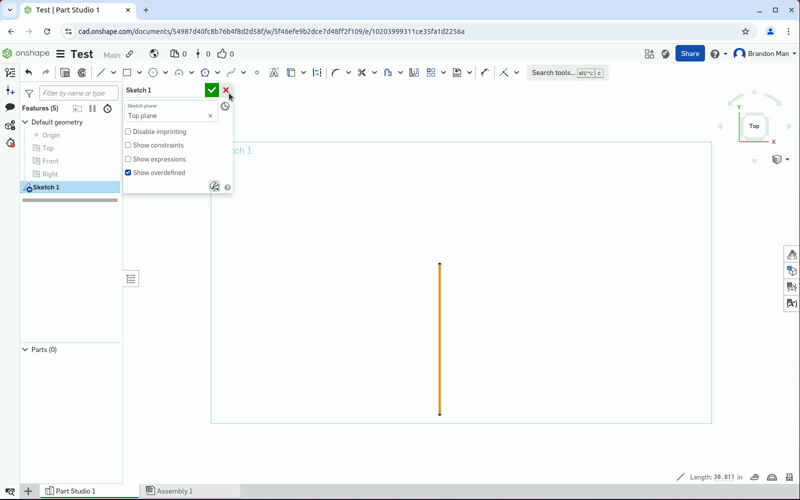
key(shift+h)
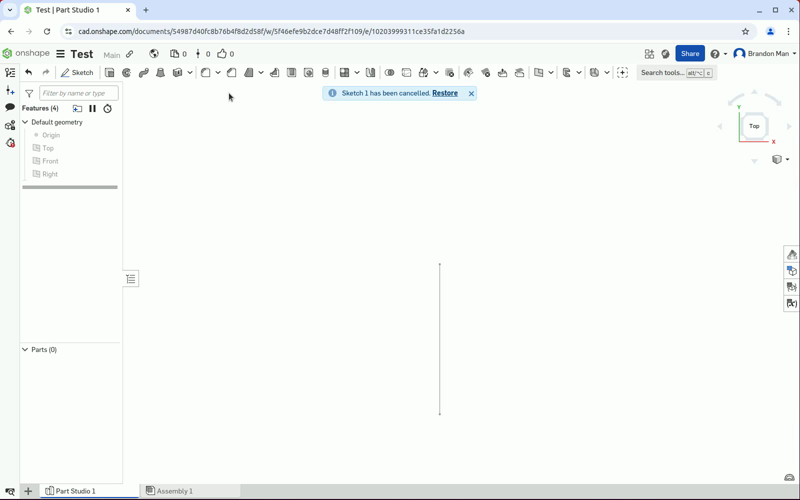
mouse_move(73, 352)
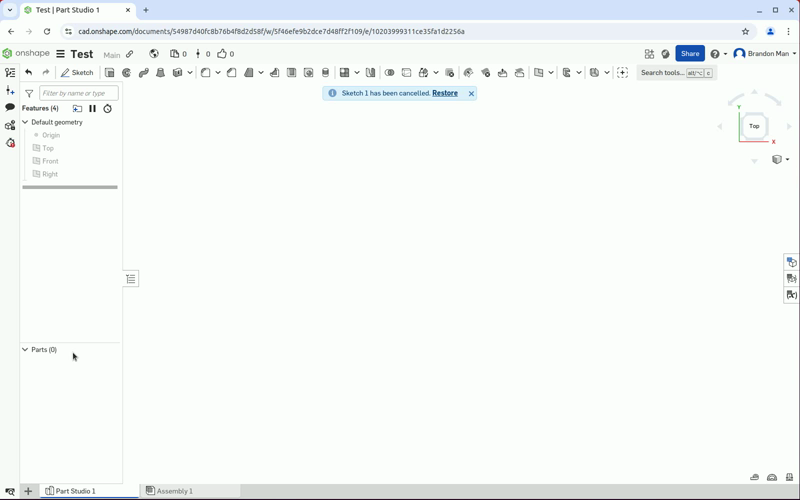
key(y)
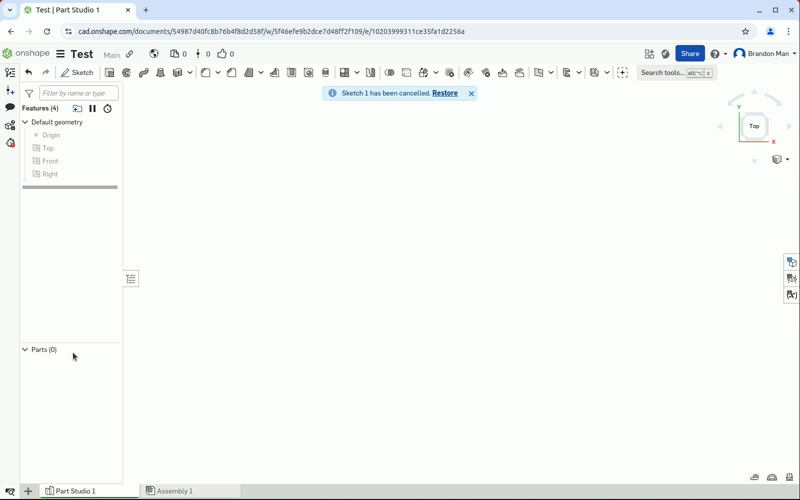
key(shift+p)
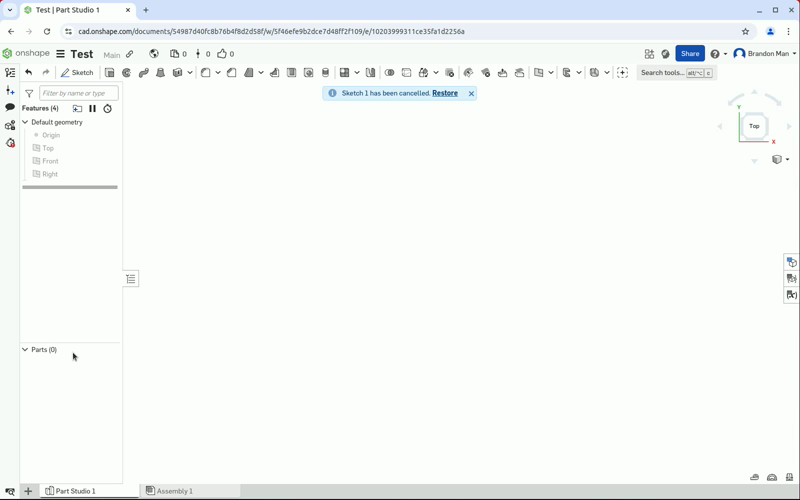
key(space)
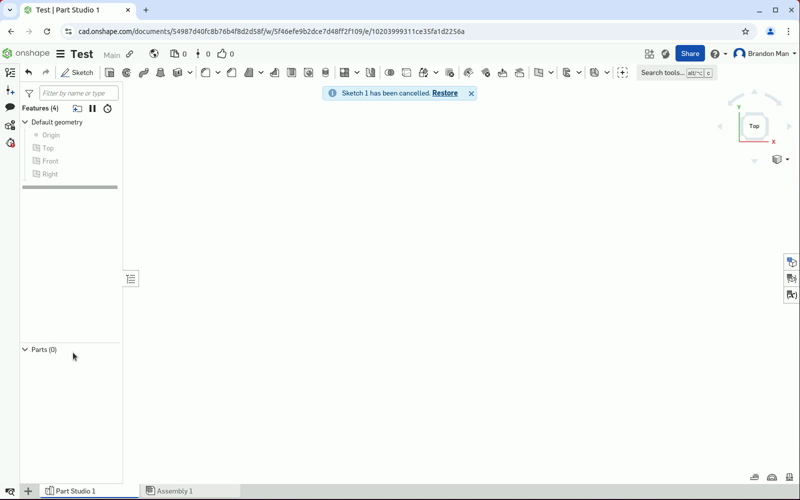
key_down(shift)
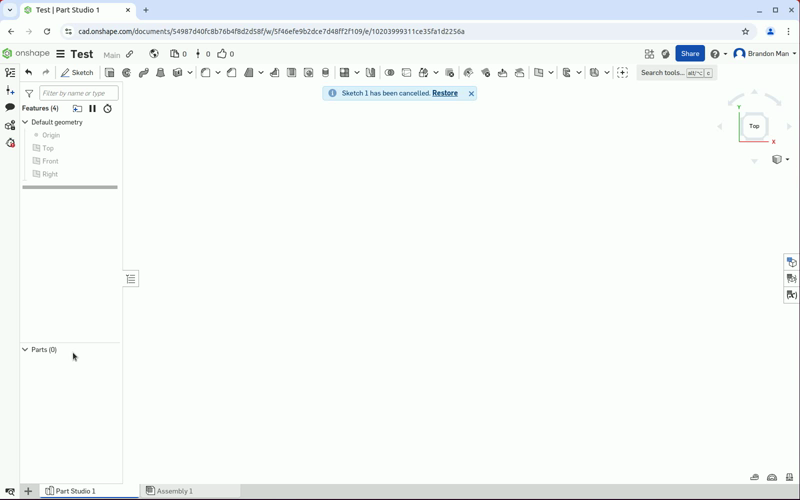
key(up)
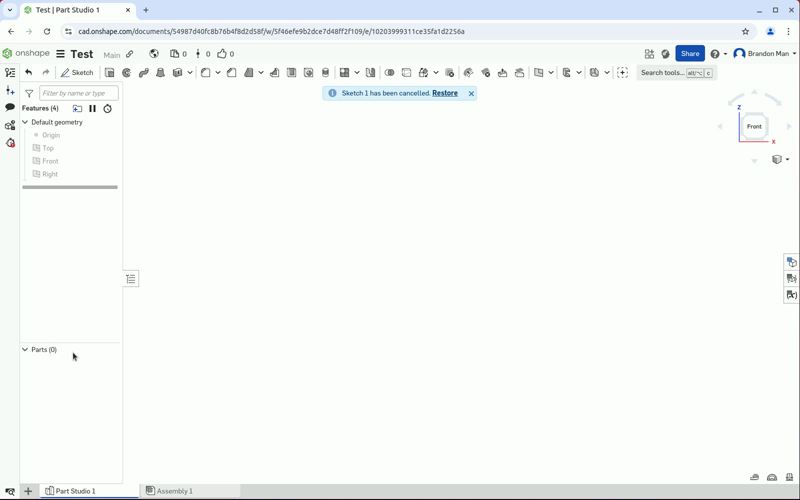
key_up(shift)
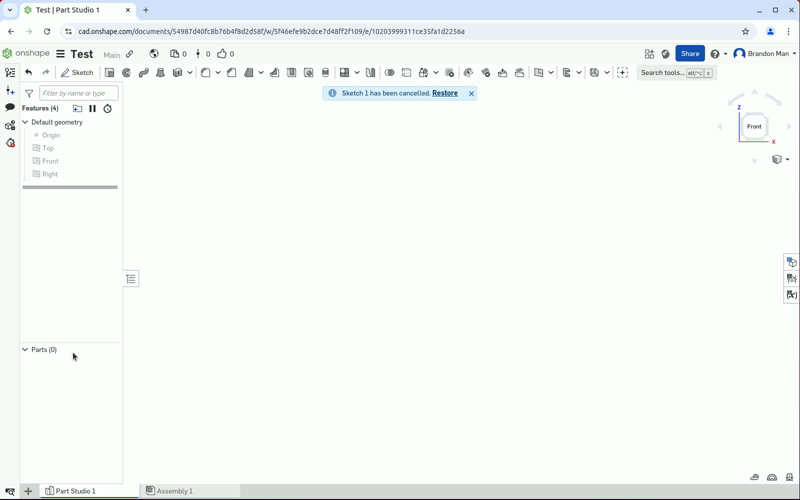
mouse_move(73, 352)
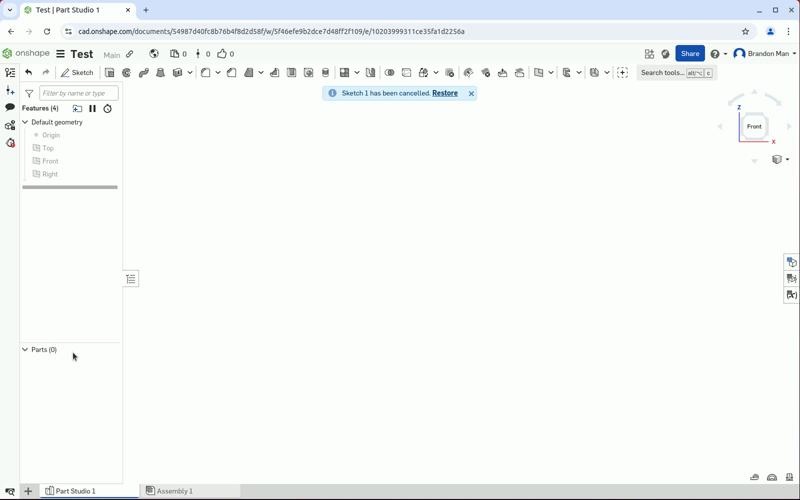
key(shift+y)
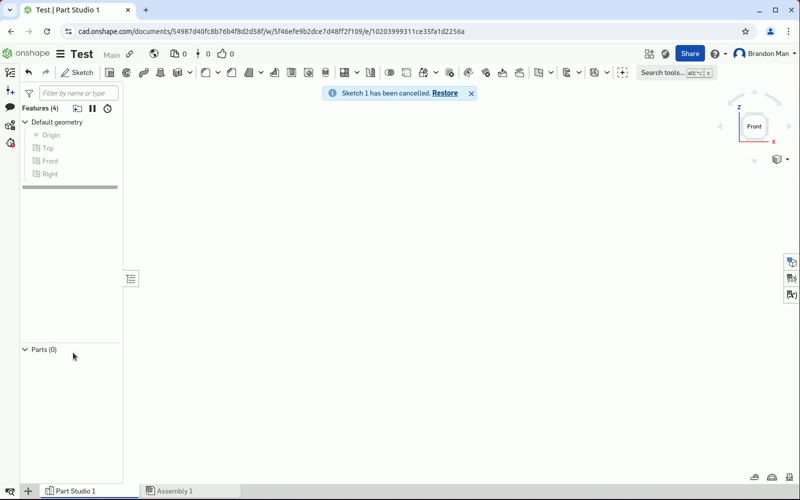
key(shift+s)
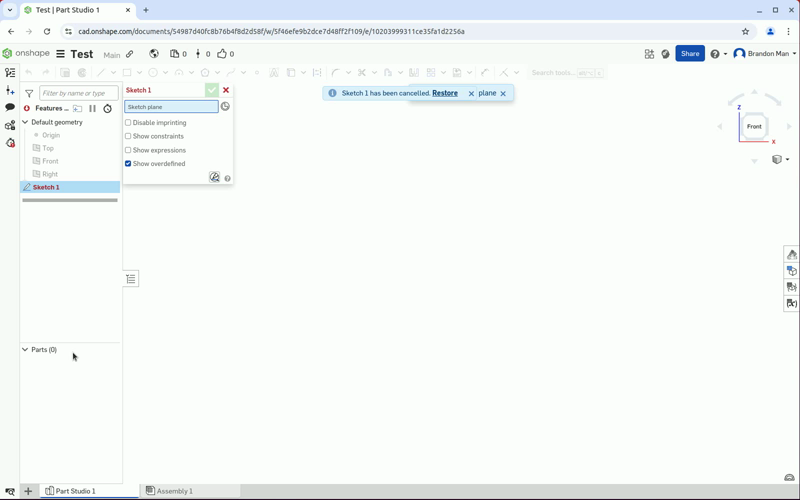
mouse_move(73, 163)
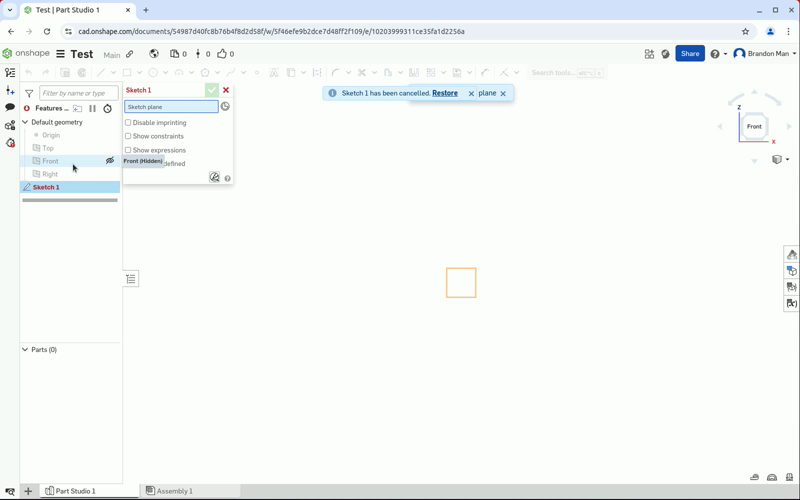
click(73, 163)
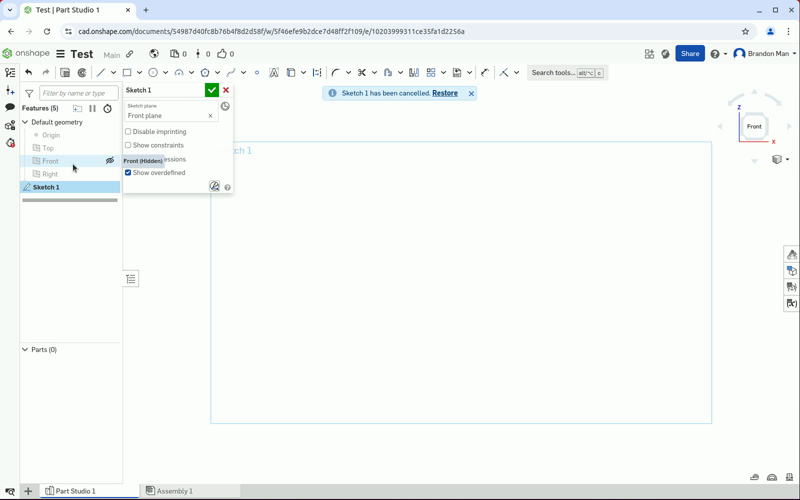
mouse_move(73, 352)
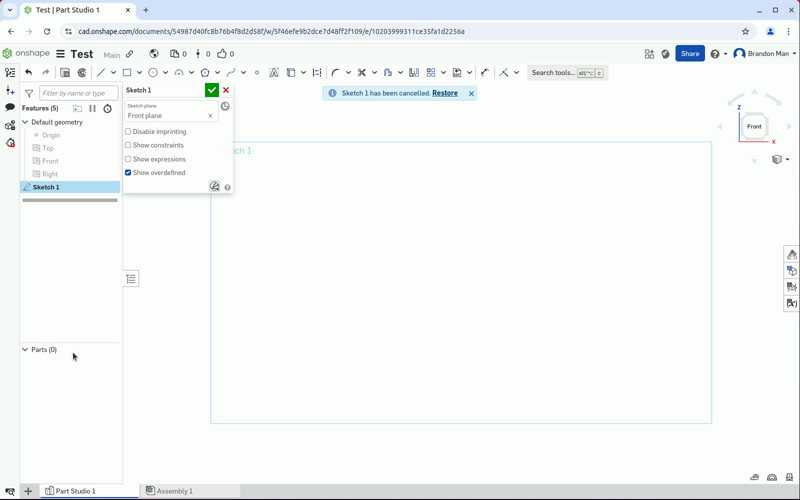
key(y)
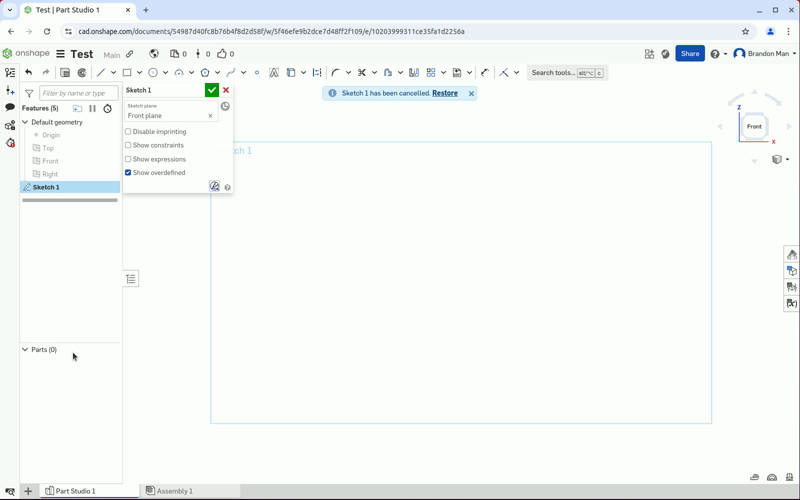
key(l)
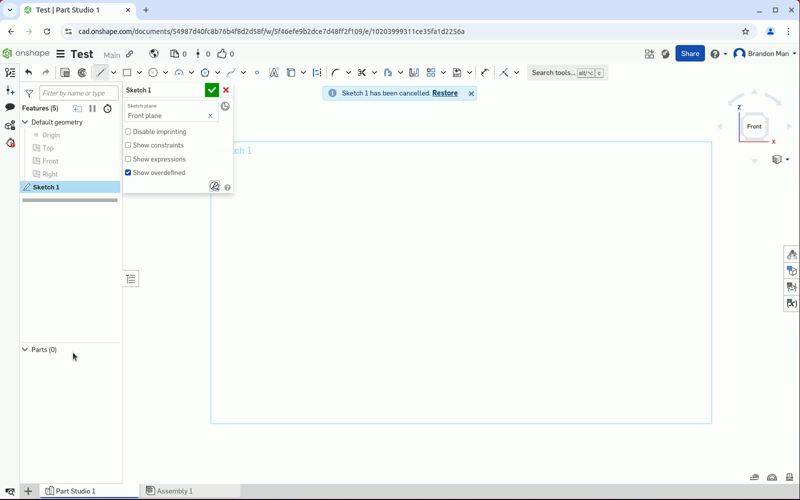
key_down(shift)
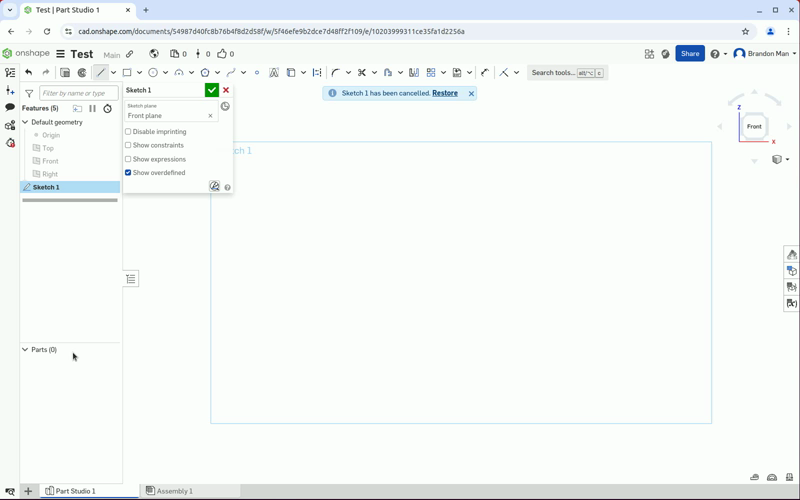
mouse_move(396, 243)
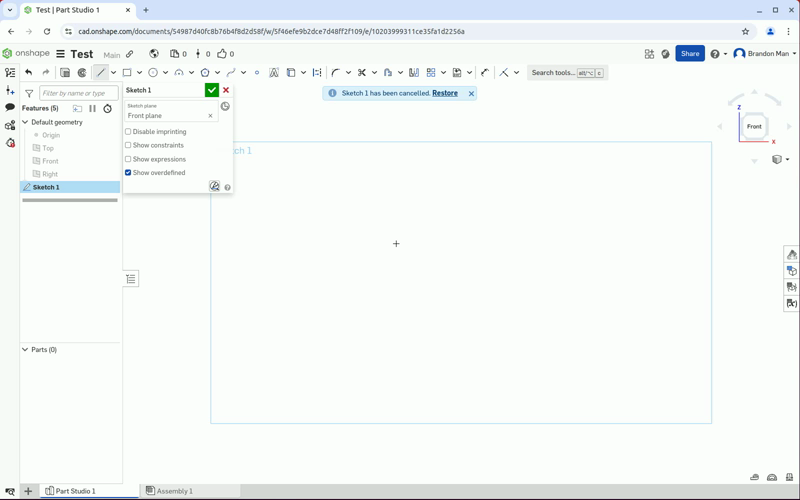
click(396, 243)
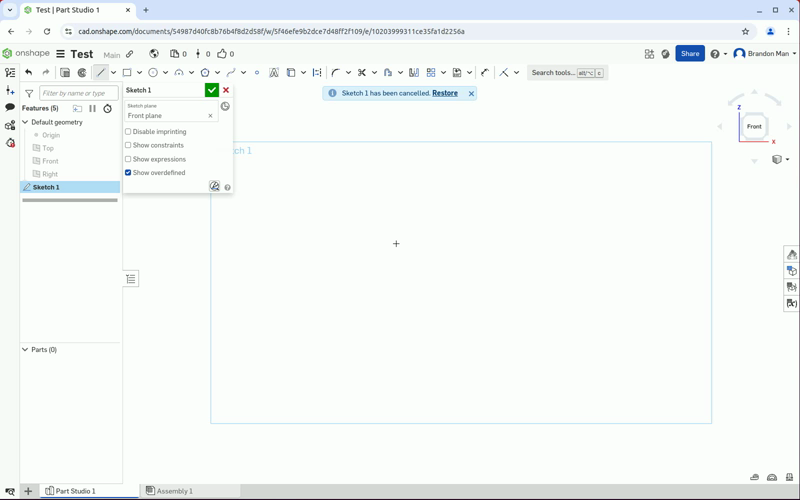
key_up(shift)
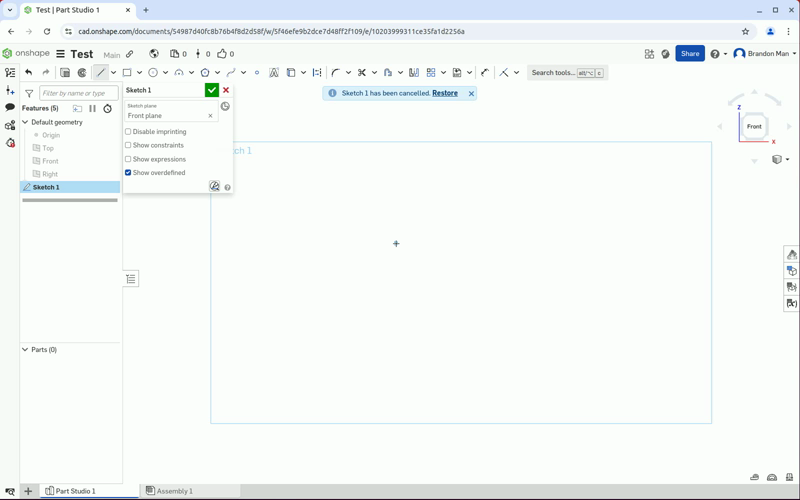
key_down(shift)
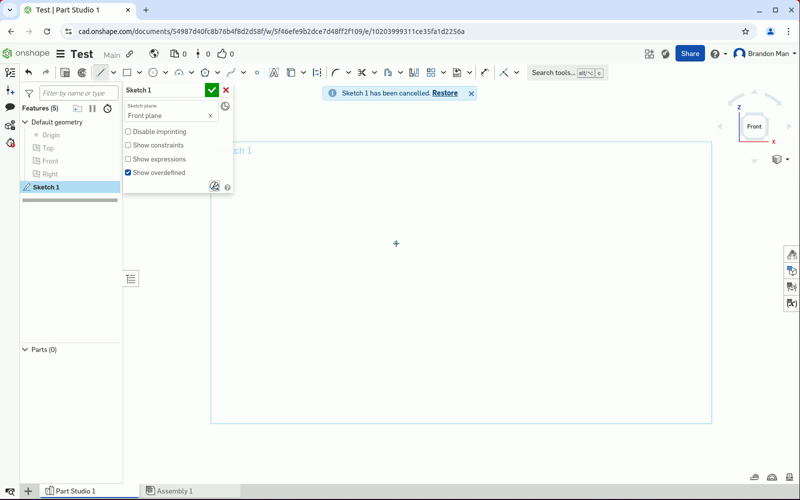
mouse_move(426, 243)
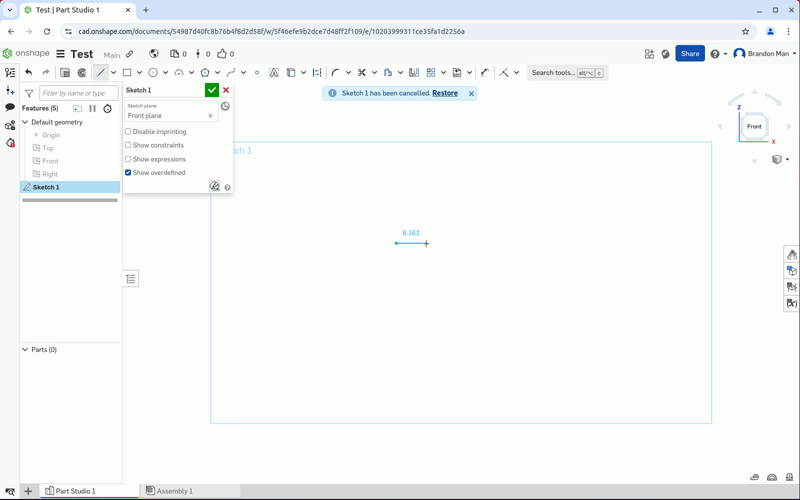
mouse_move(396, 206)
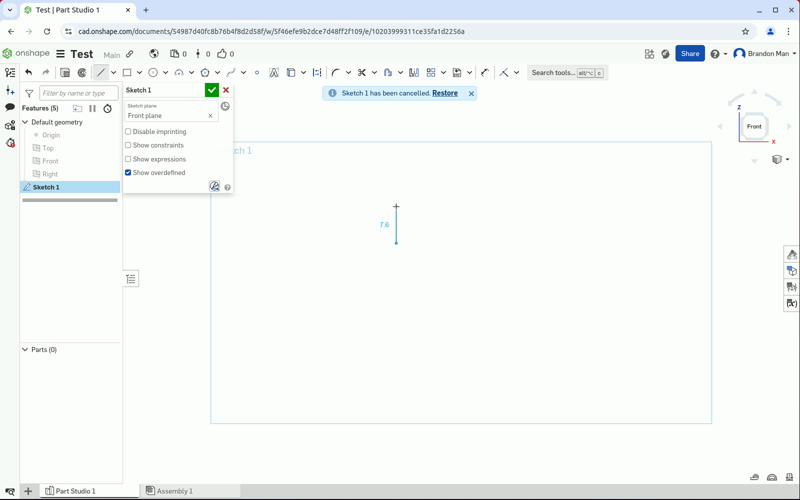
click(396, 206)
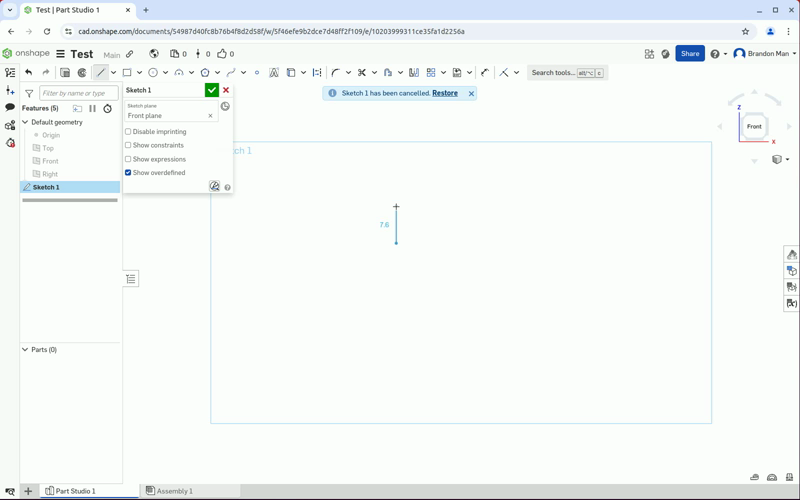
key_up(shift)
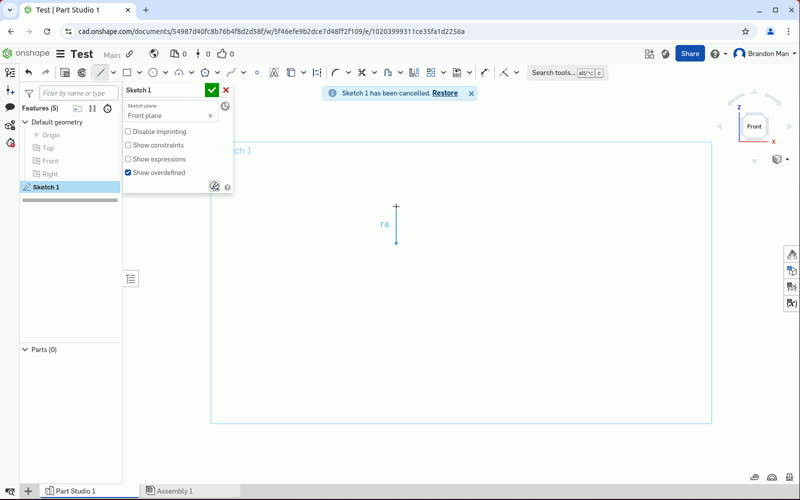
key_down(shift)
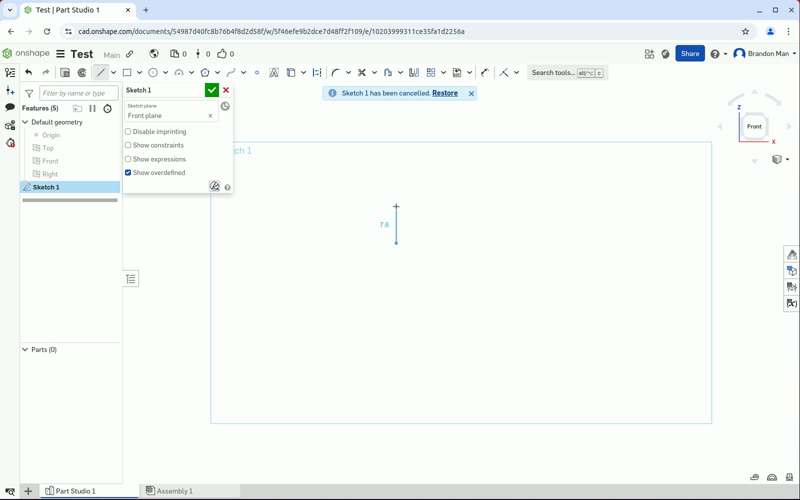
mouse_move(426, 206)
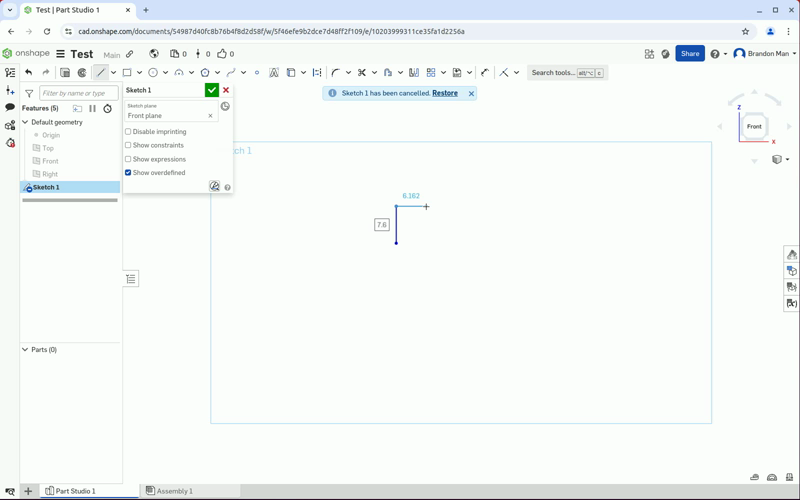
mouse_move(433, 206)
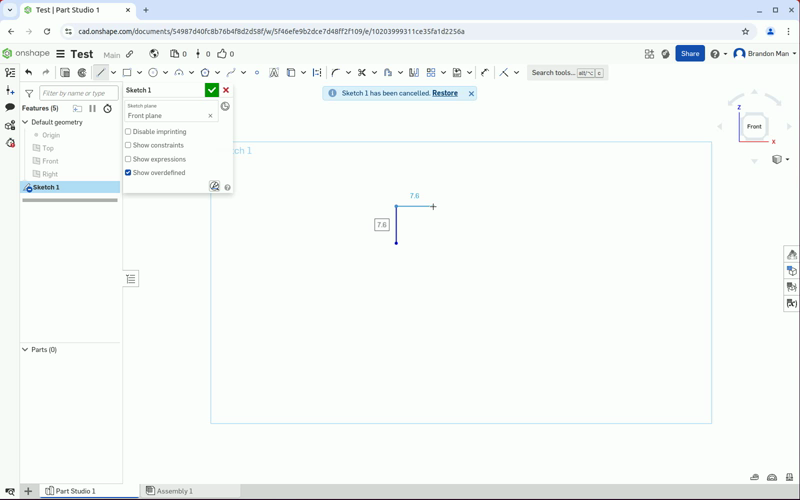
click(433, 206)
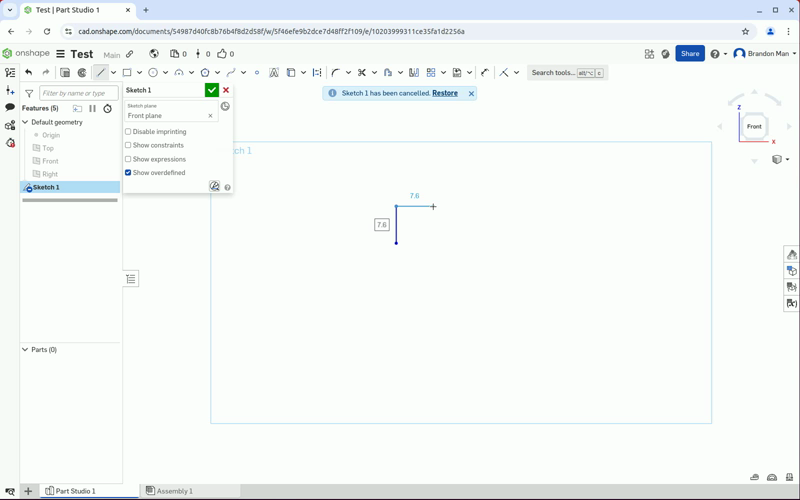
key_up(shift)
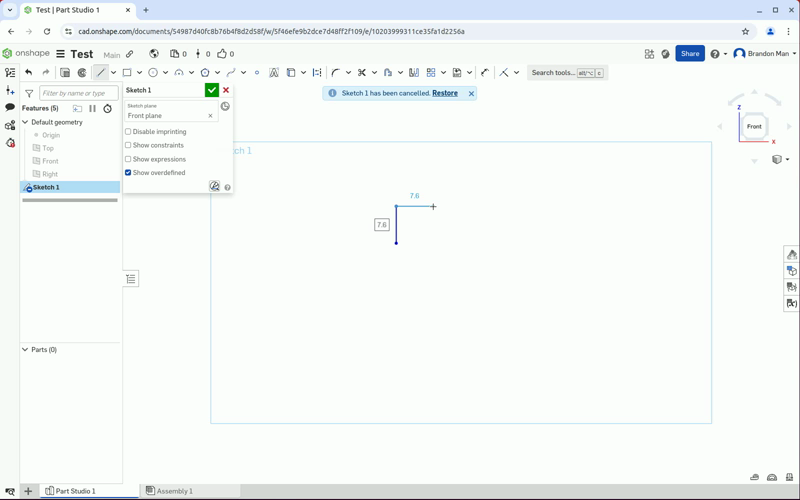
key(esc)
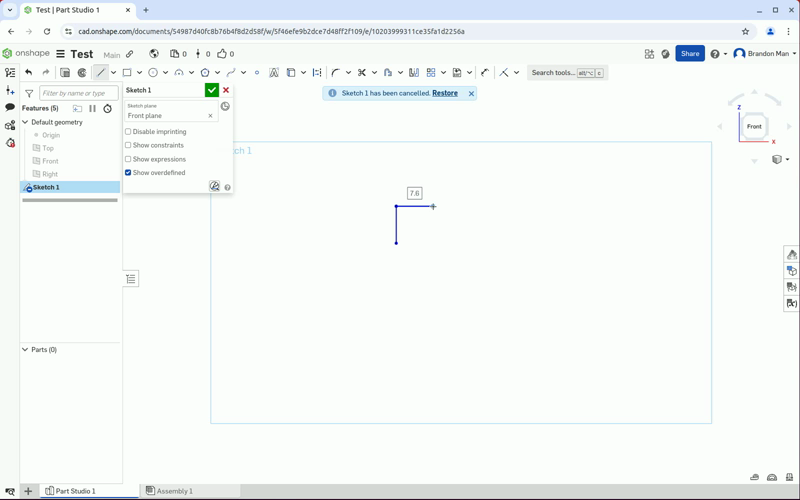
key(a)
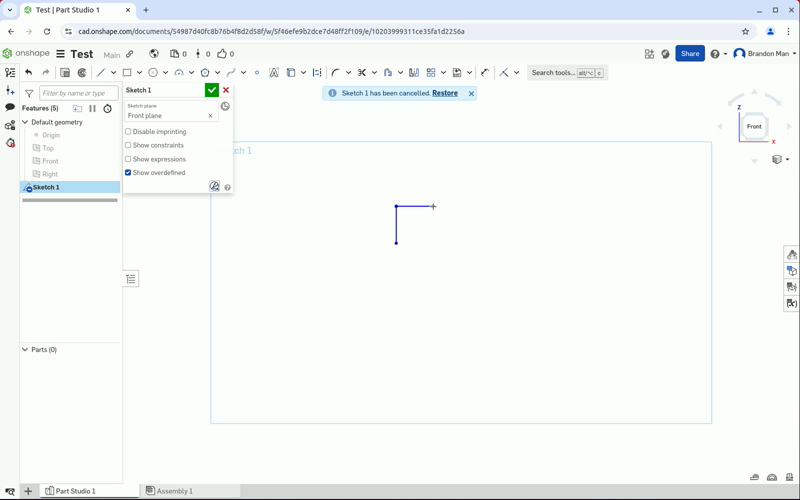
mouse_move(433, 206)
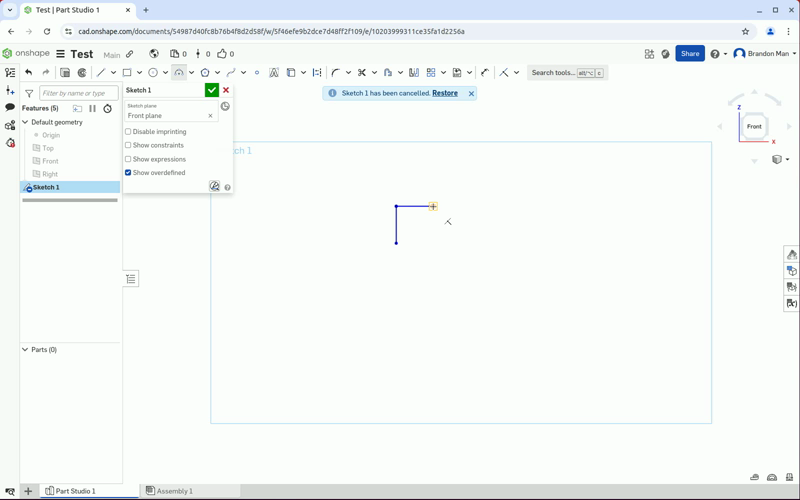
click(433, 206)
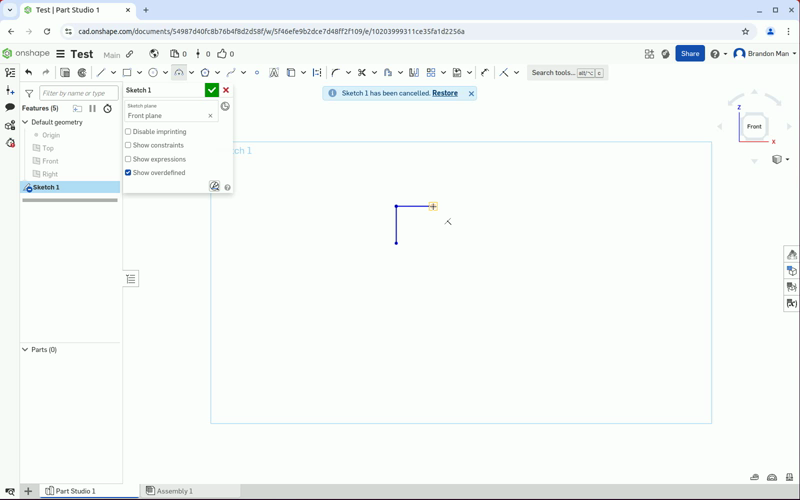
mouse_move(396, 243)
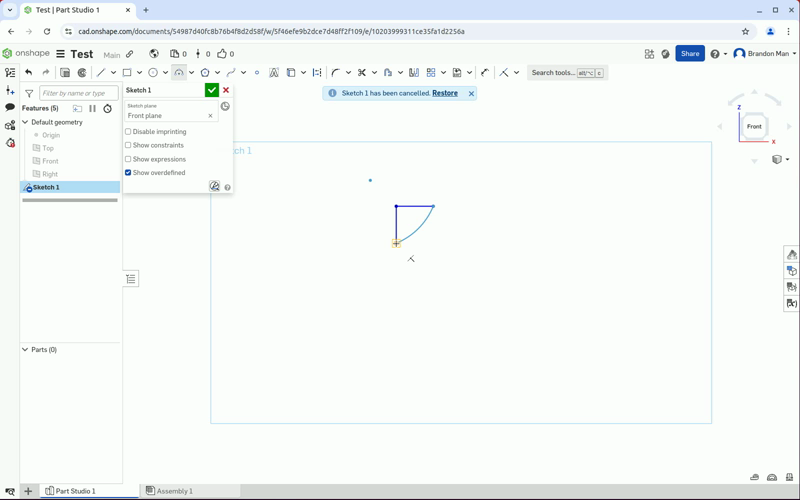
click(396, 243)
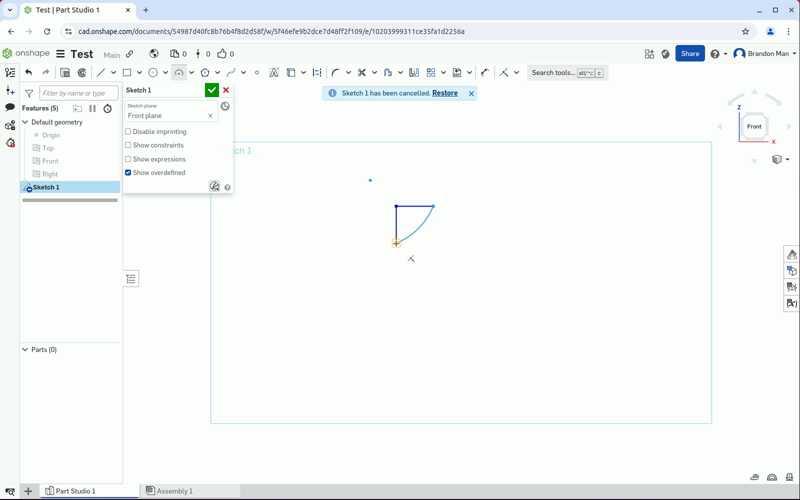
key_down(shift)
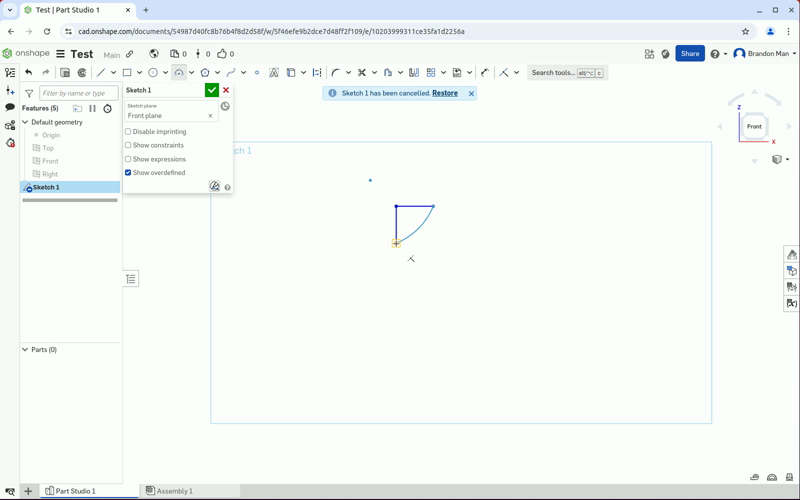
mouse_move(370, 180)
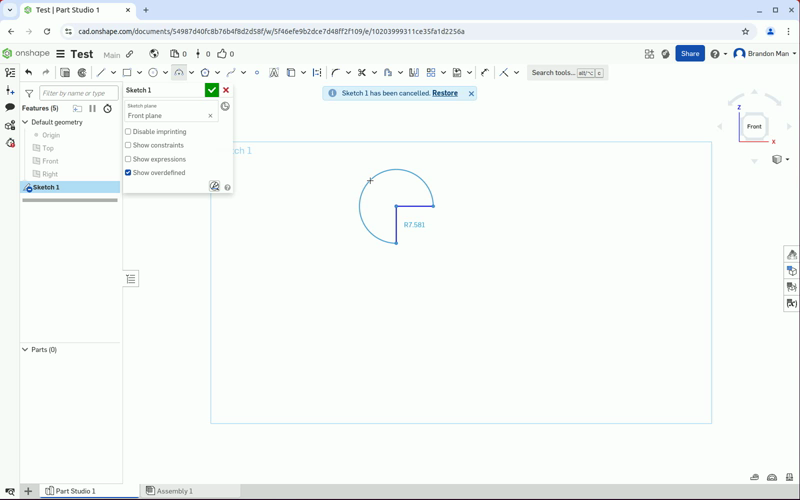
click(370, 180)
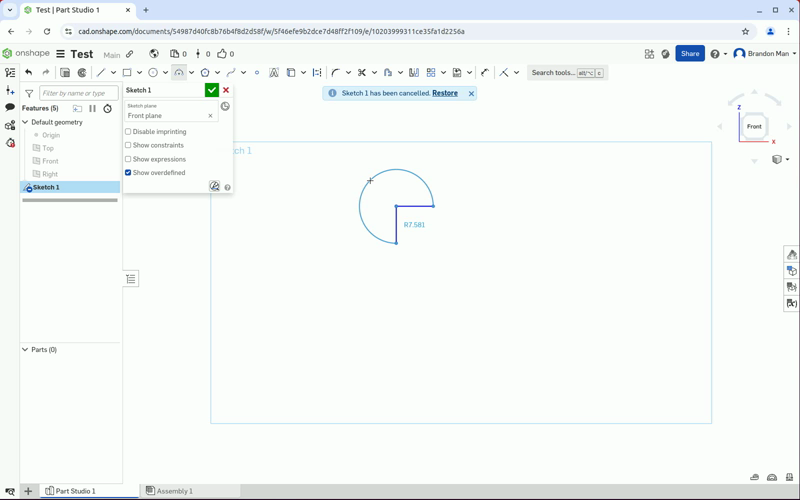
key_up(shift)
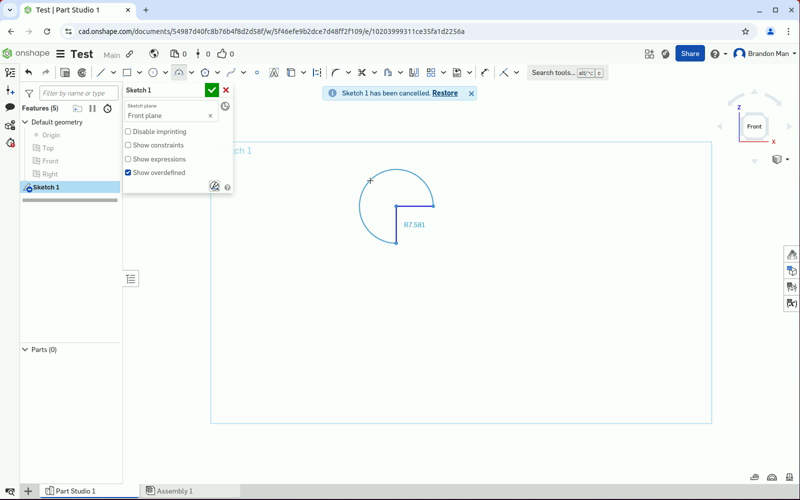
key(esc)
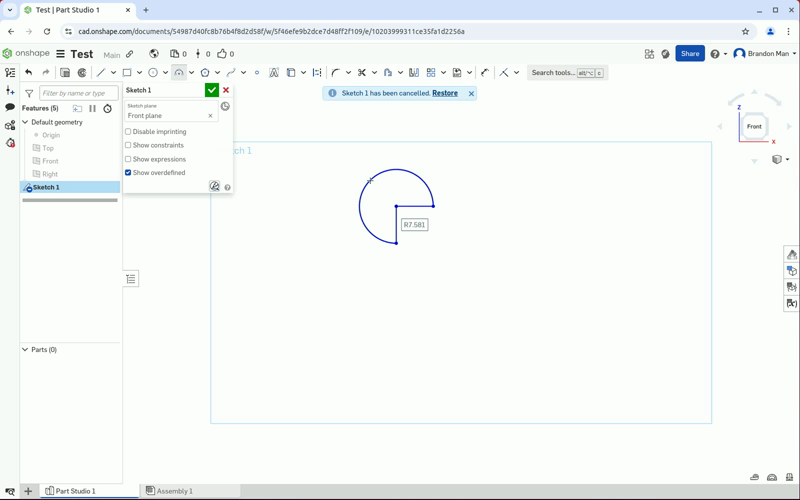
mouse_move(395, 182)
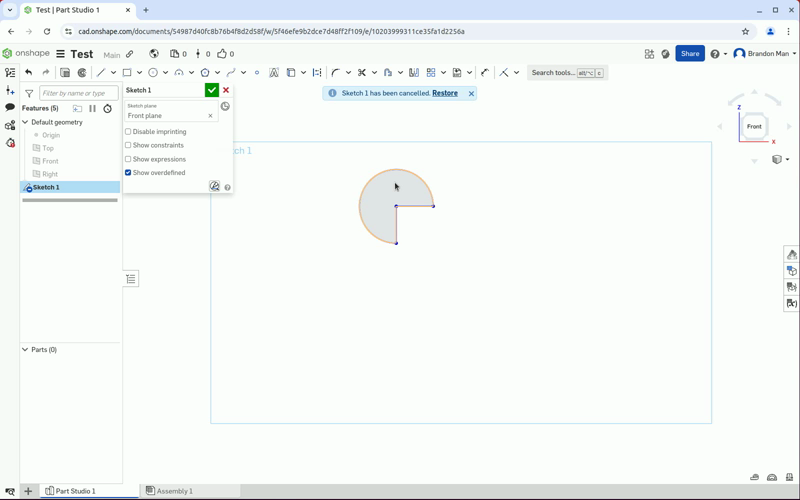
click(395, 182)
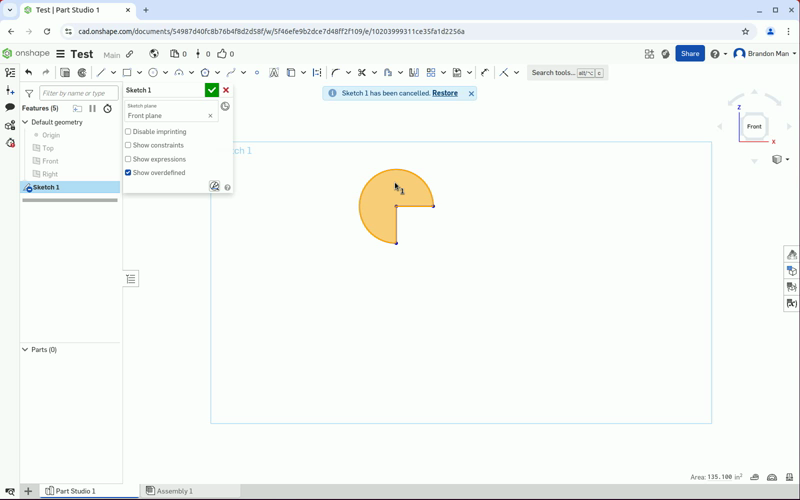
mouse_move(73, 352)
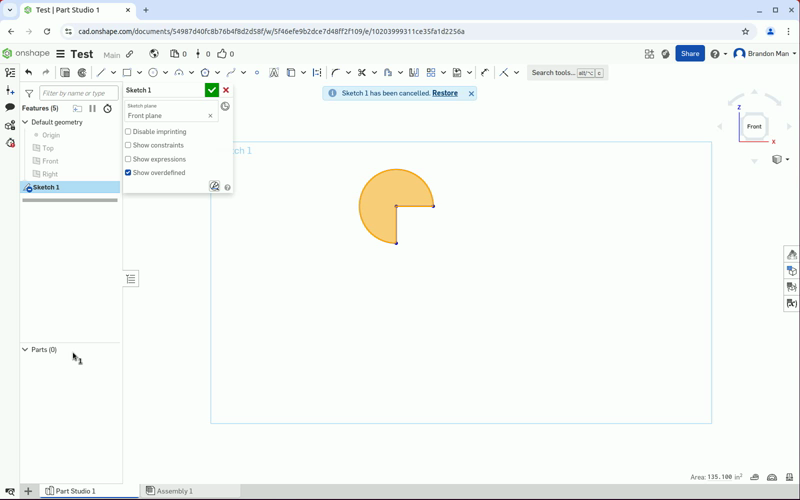
key(shift+y)
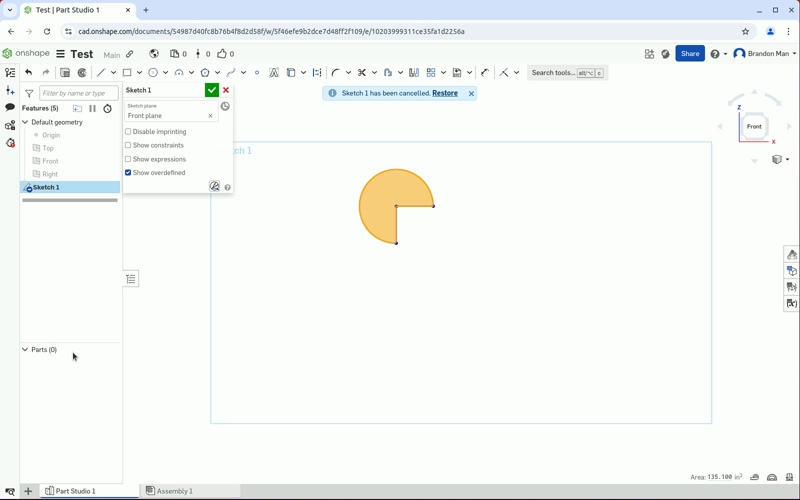
key(shift+e)
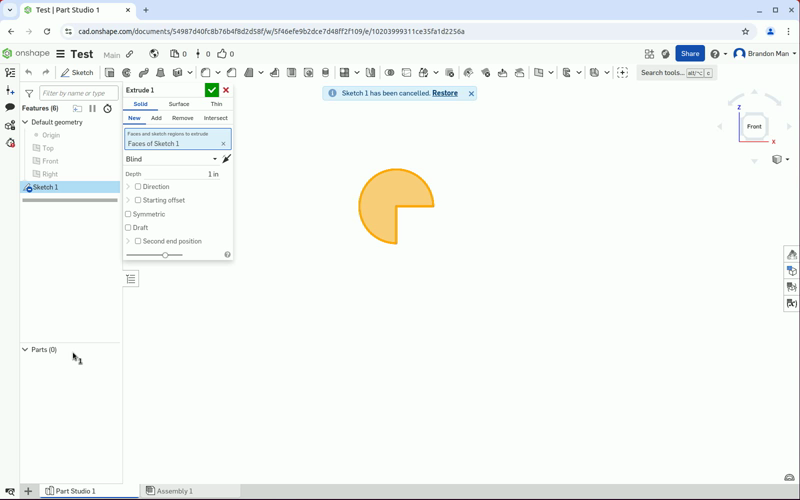
mouse_move(143, 106)
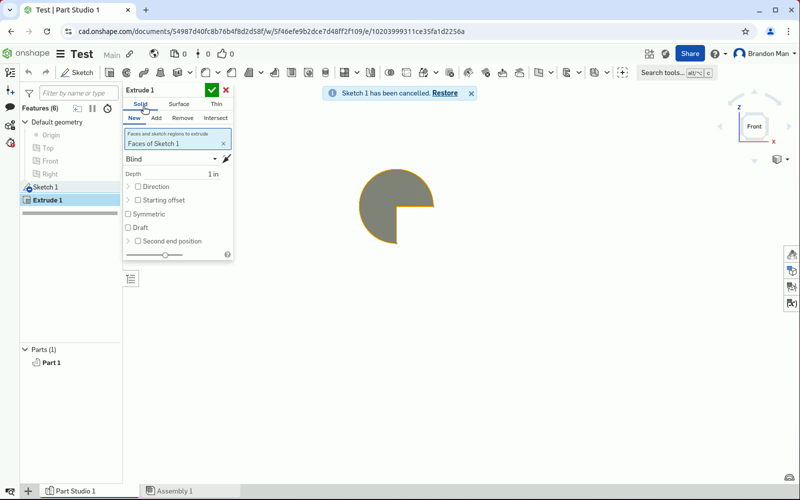
click(143, 106)
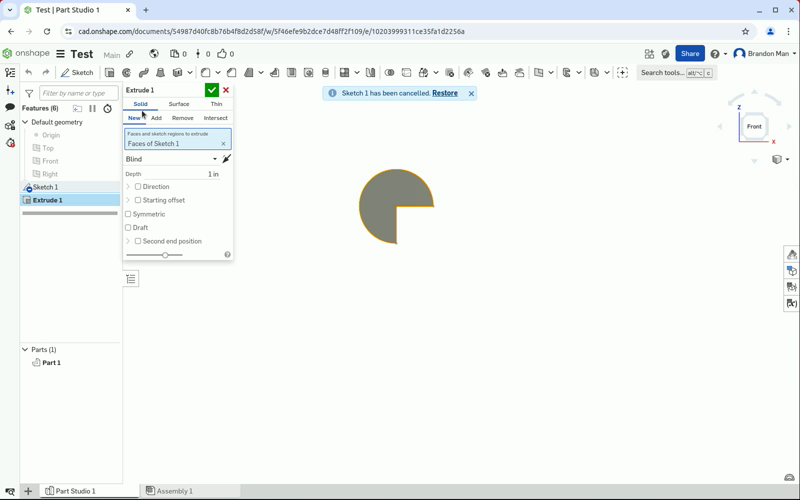
mouse_move(137, 120)
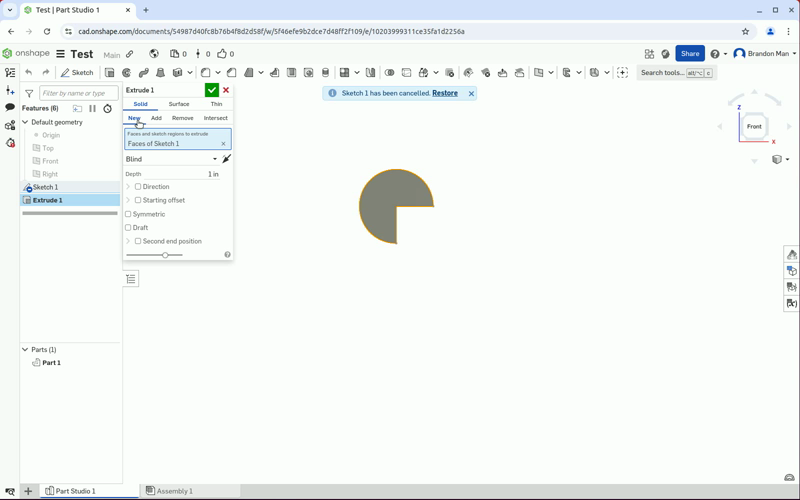
click(137, 120)
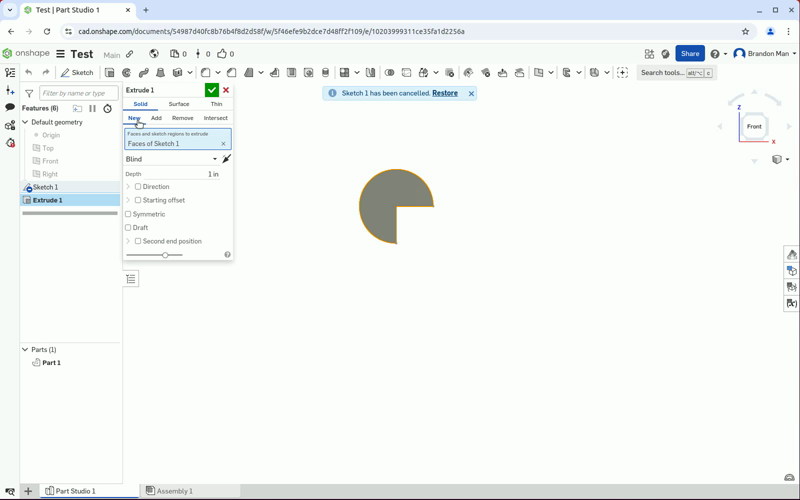
key(tab, 4)
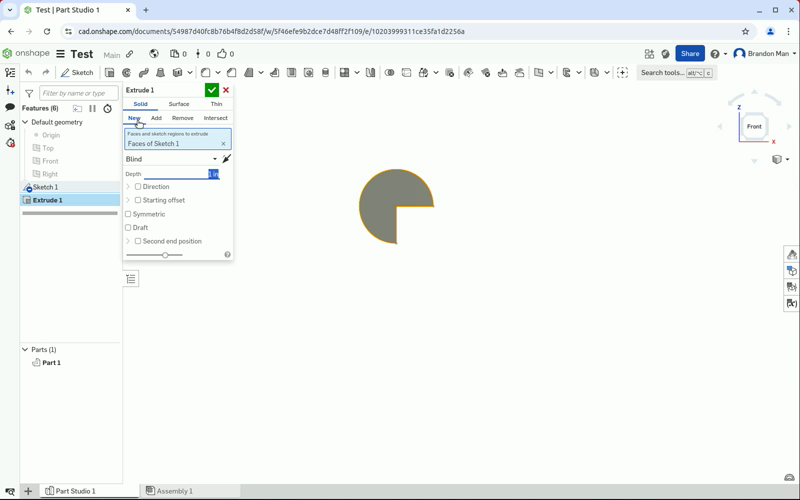
text(0.963)
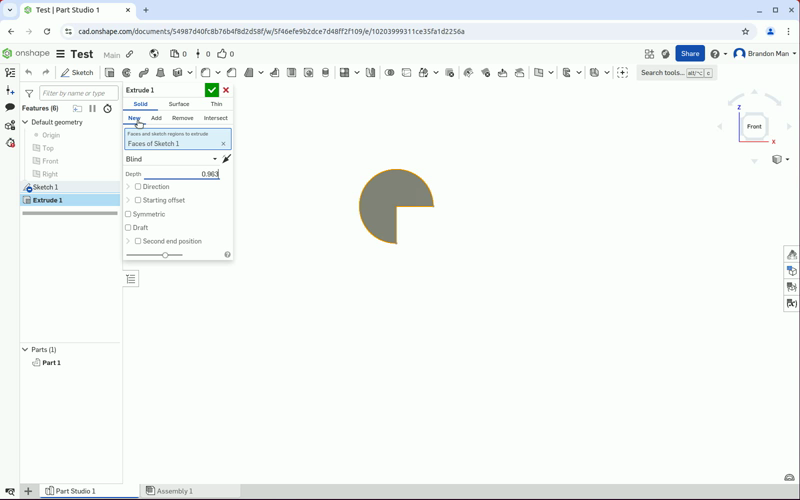
key(enter)
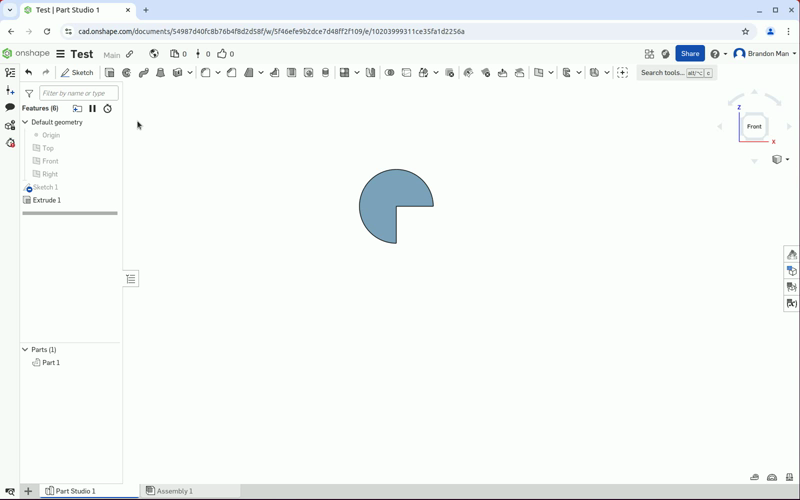
key(shift+h)
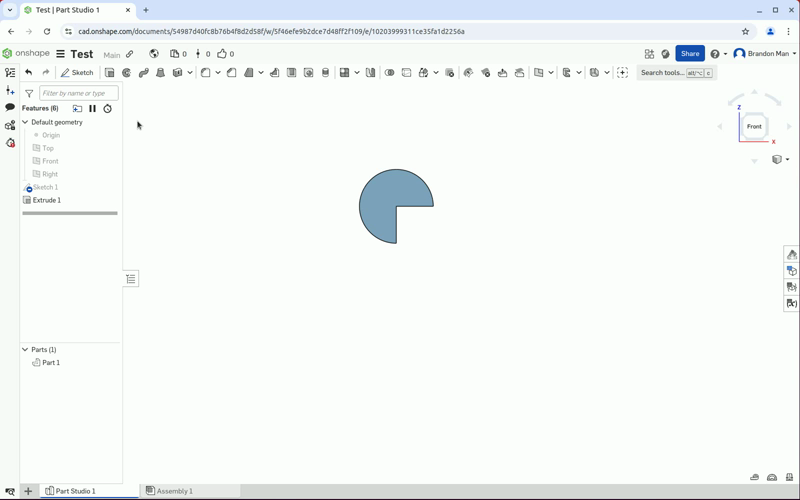
key(shift+h)
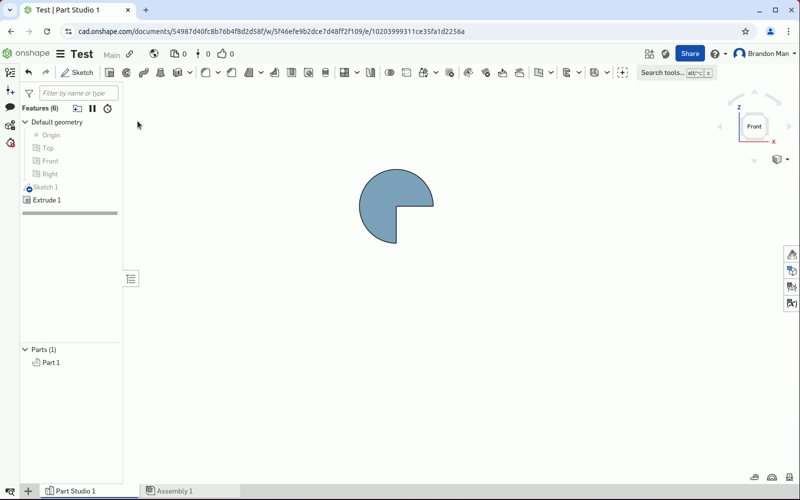
mouse_move(73, 189)
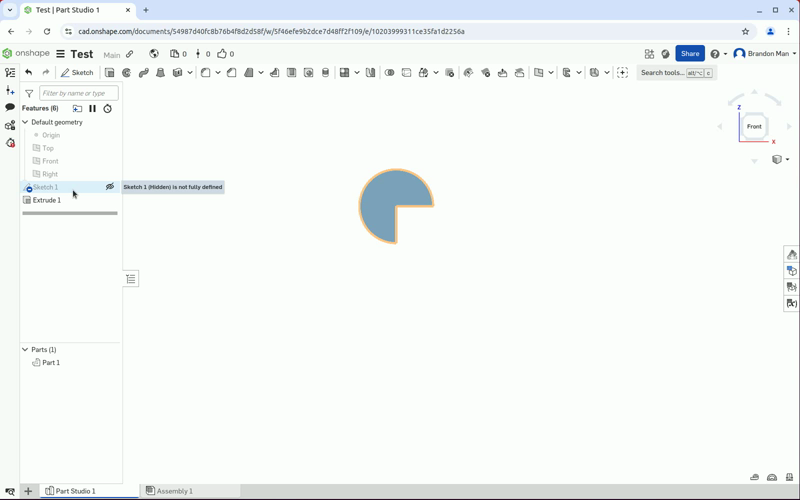
click(73, 189)
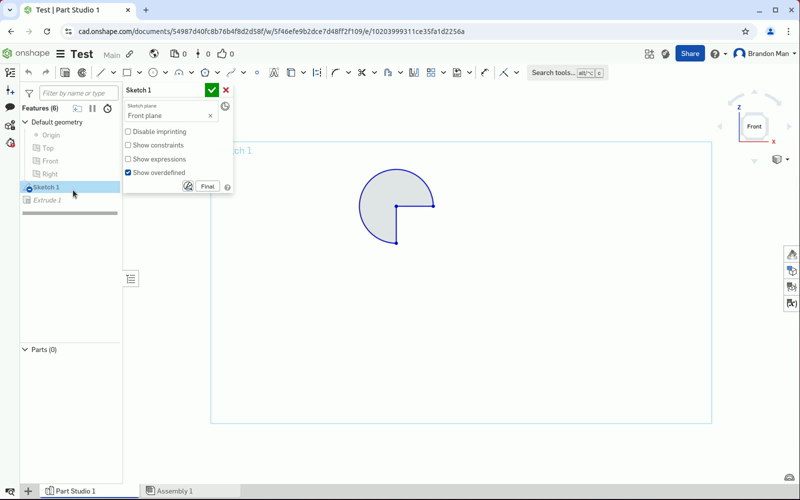
mouse_move(229, 92)
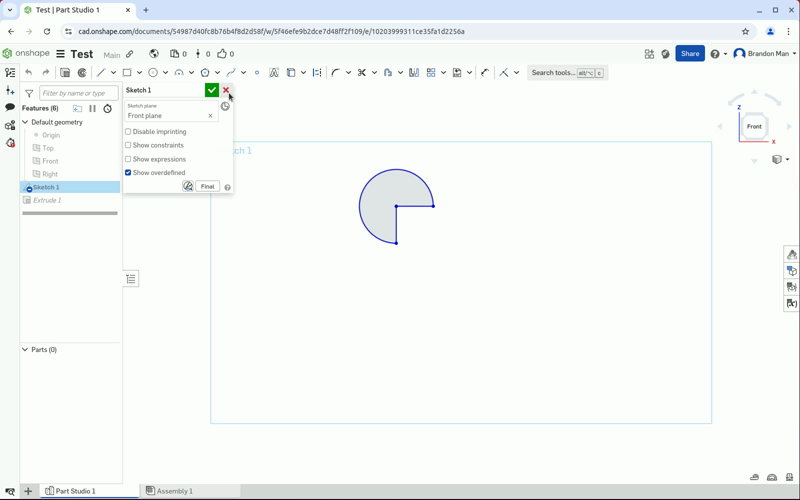
click(229, 92)
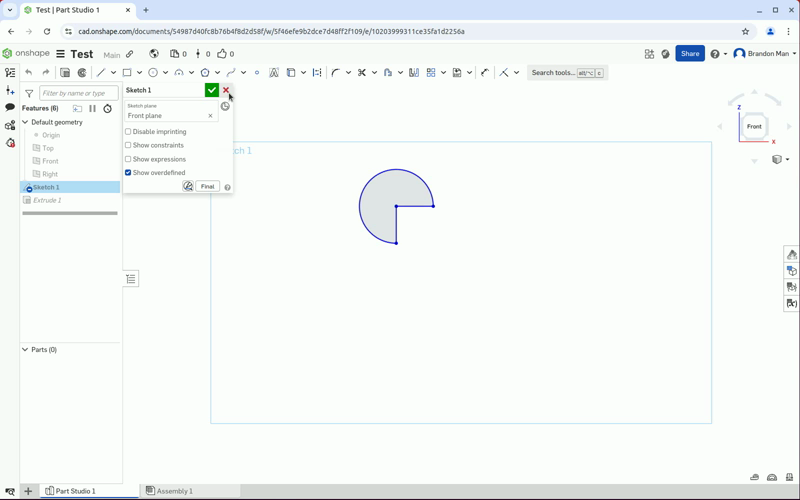
key(shift+s)
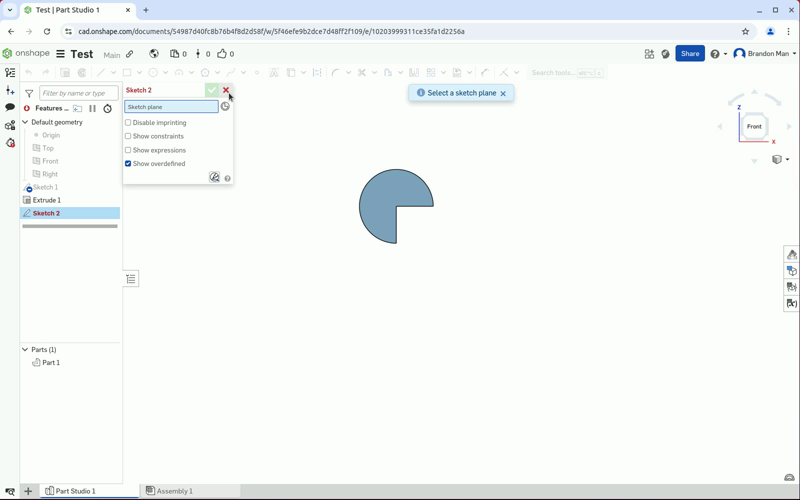
mouse_move(73, 163)
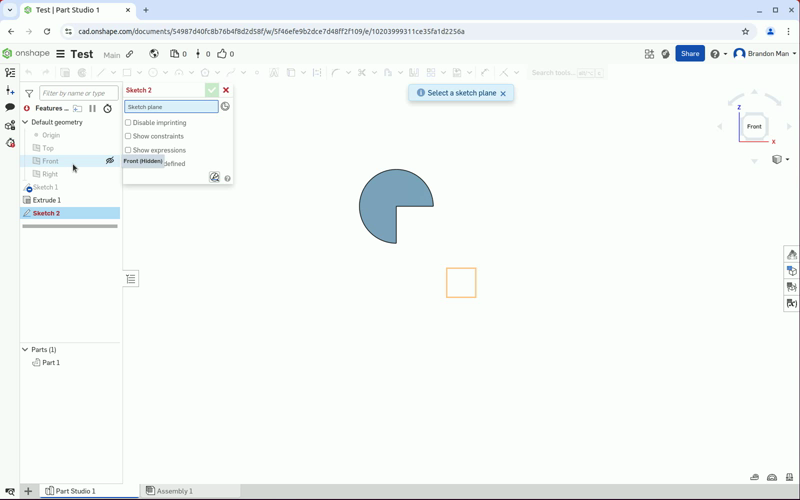
click(73, 163)
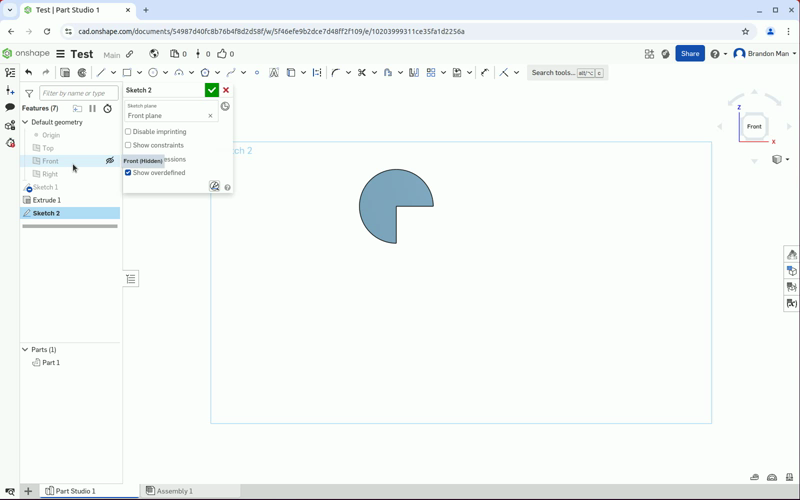
mouse_move(73, 352)
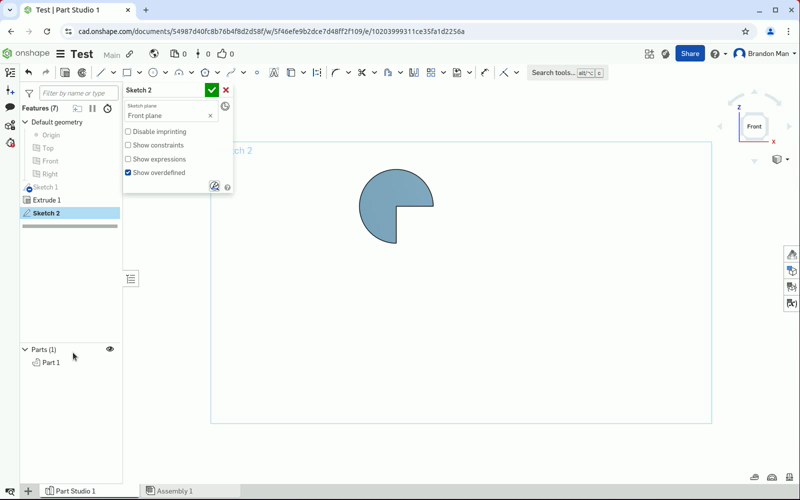
key(y)
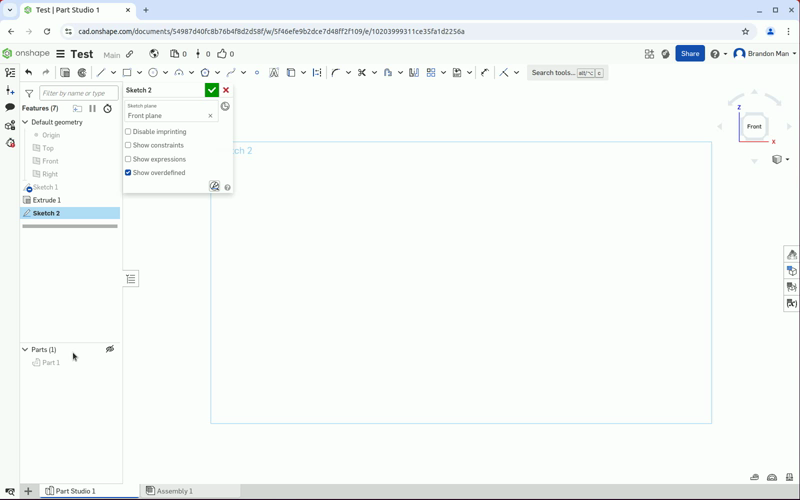
key(l)
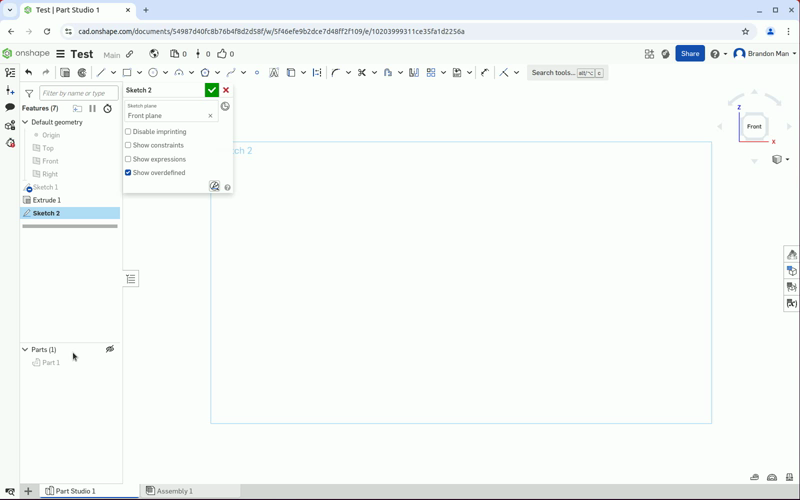
key_down(shift)
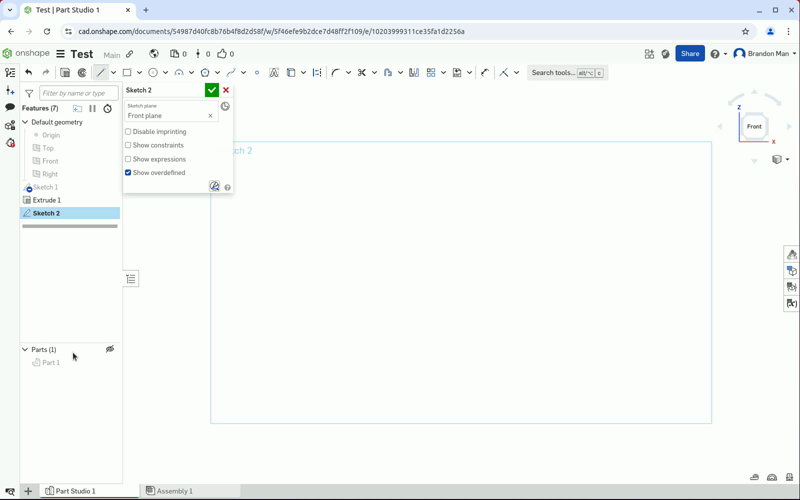
mouse_move(473, 259)
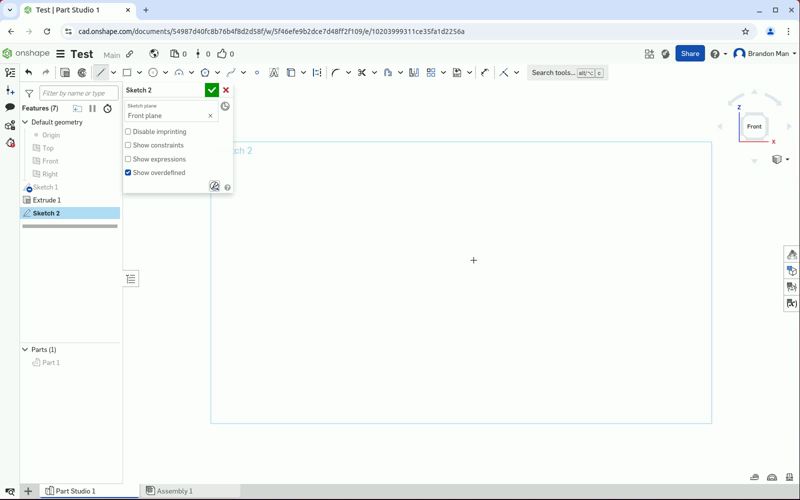
click(473, 259)
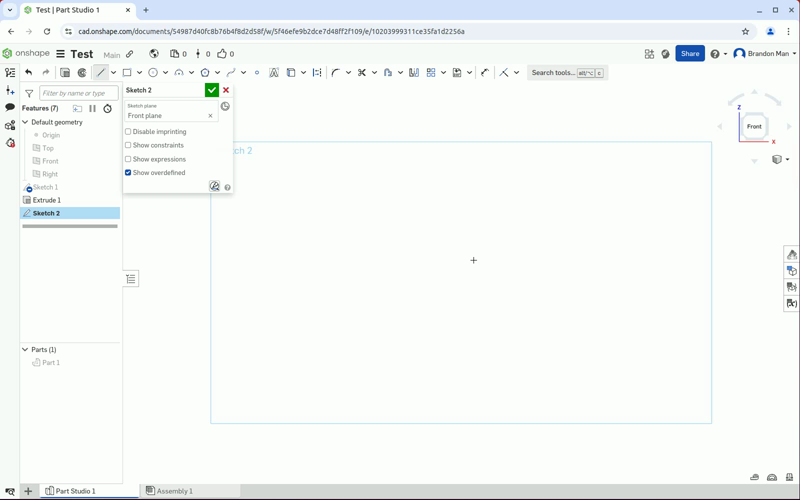
key_up(shift)
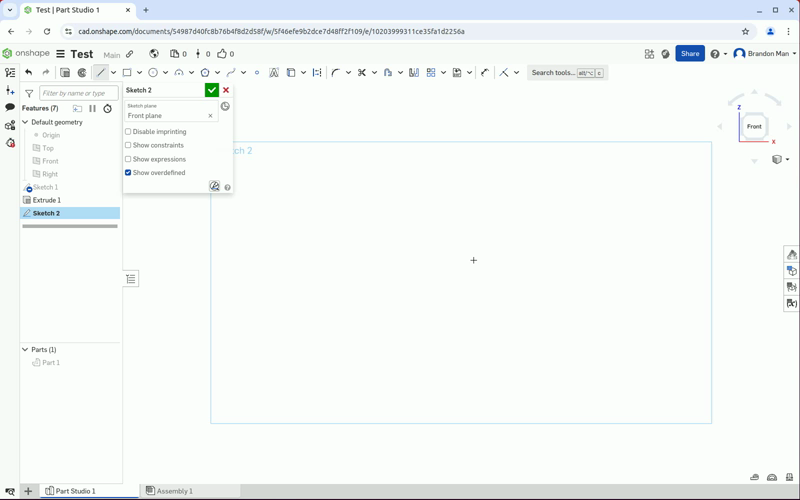
key_down(shift)
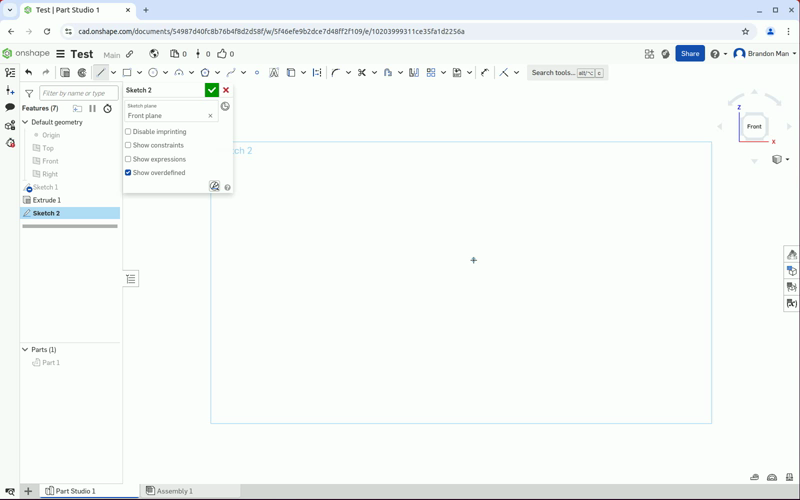
mouse_move(559, 259)
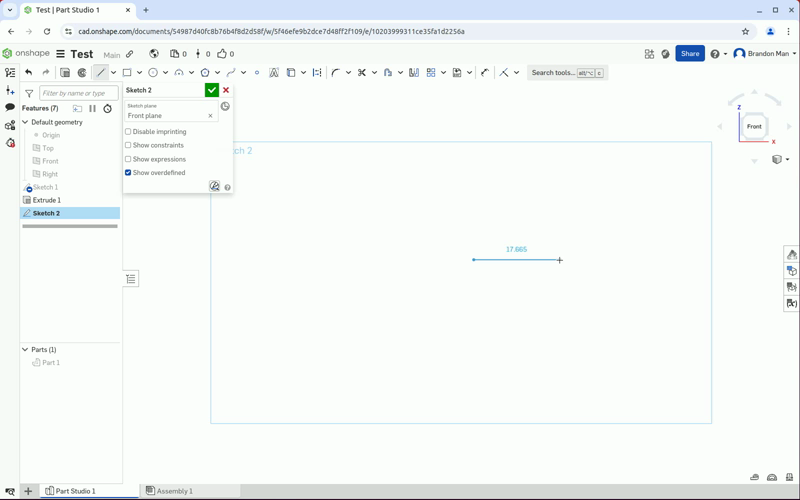
click(559, 259)
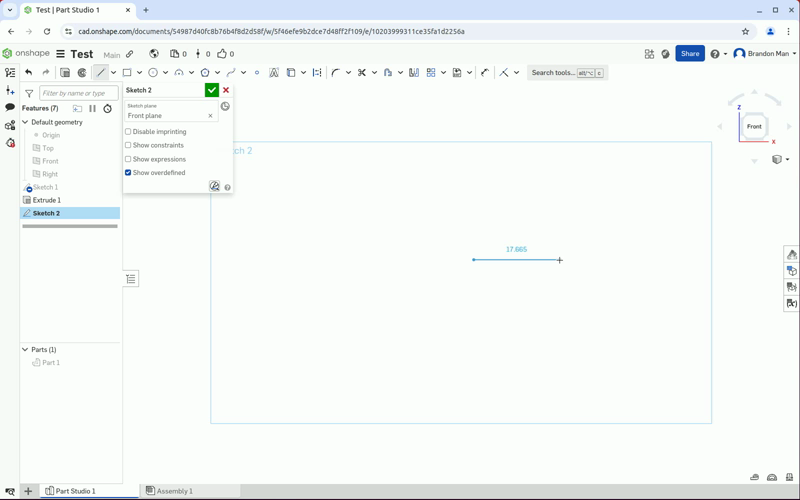
key_up(shift)
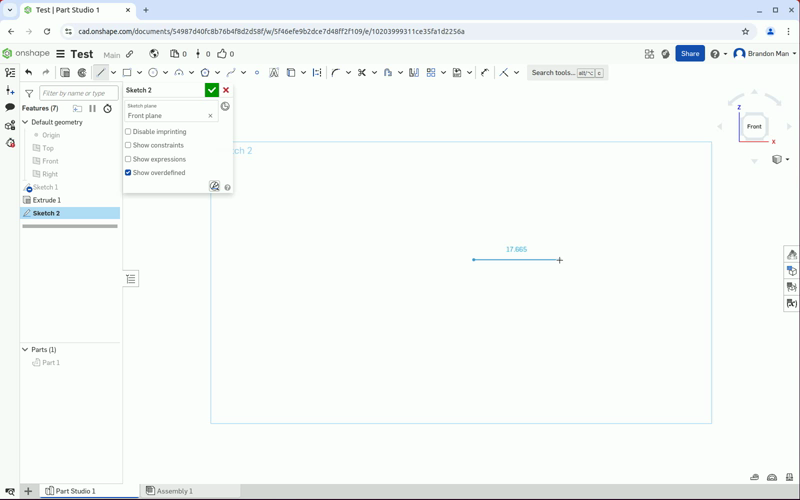
key_down(shift)
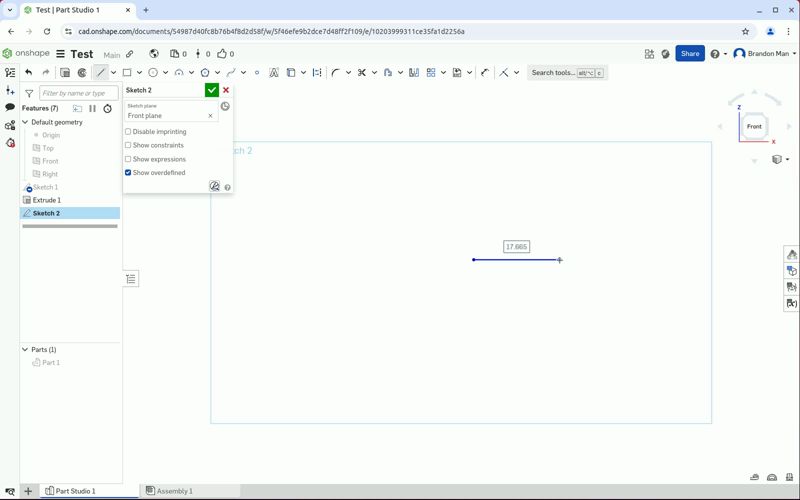
mouse_move(589, 259)
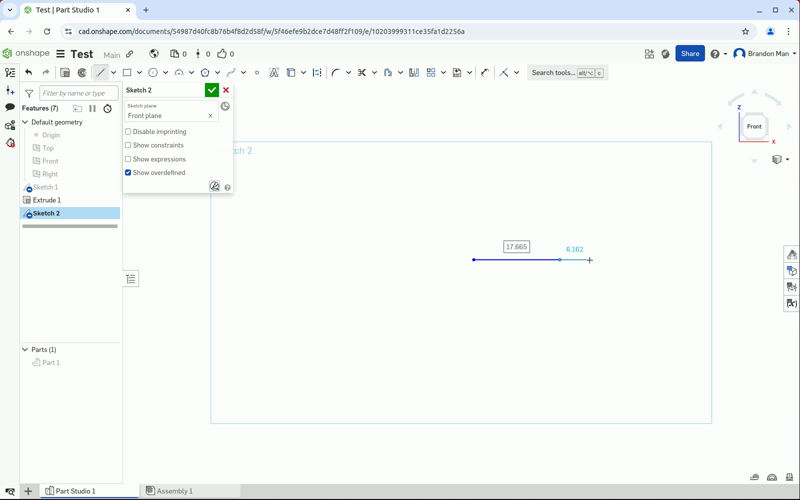
mouse_move(559, 222)
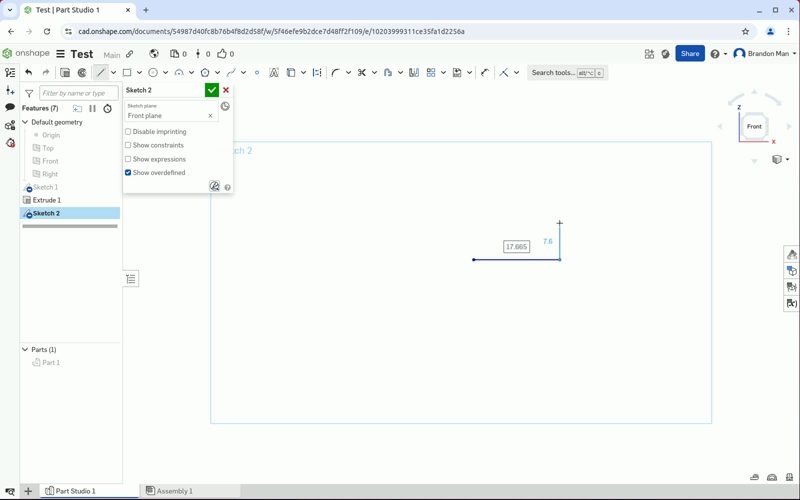
click(559, 222)
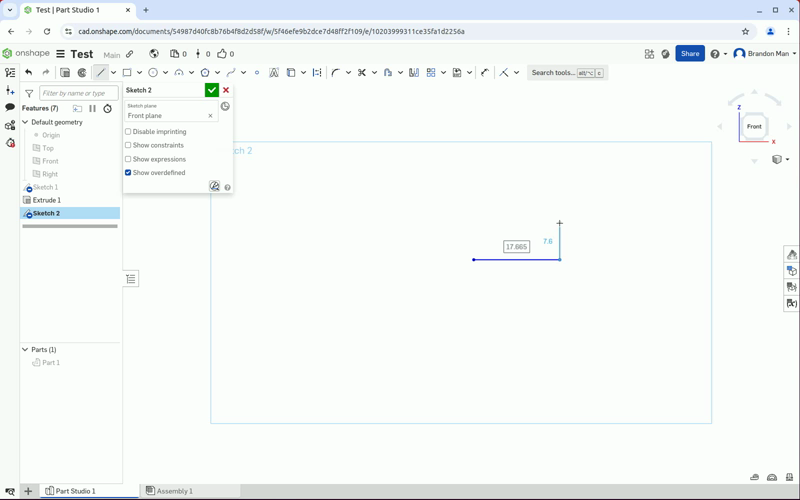
key_up(shift)
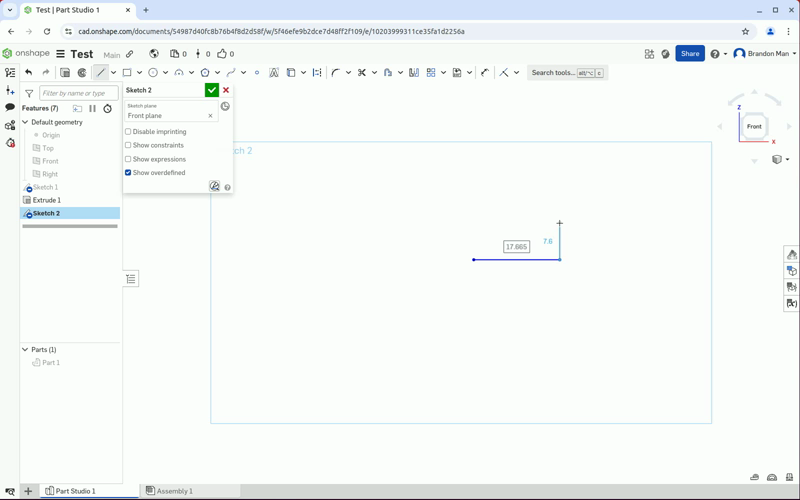
key_down(shift)
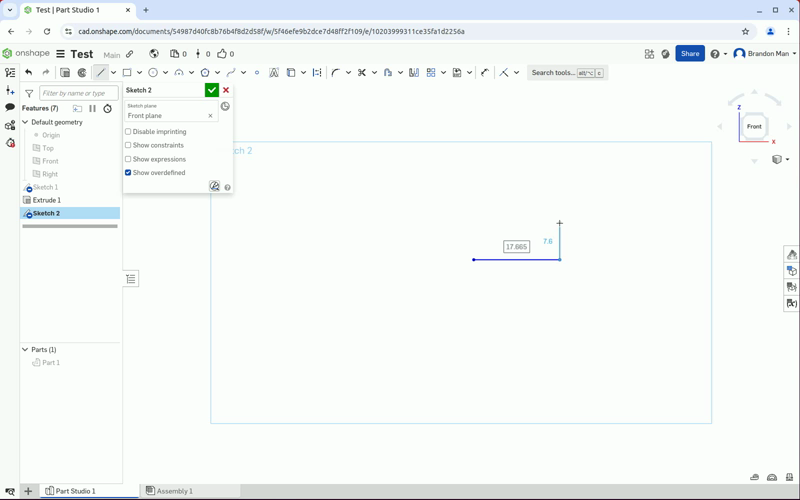
mouse_move(473, 222)
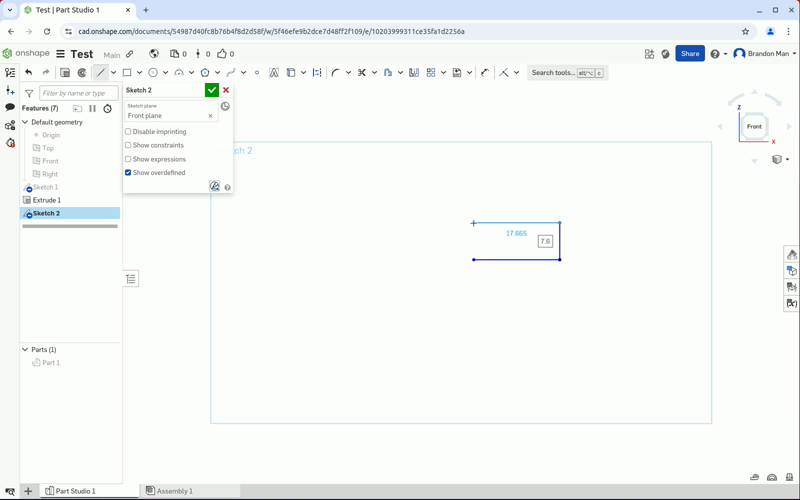
click(473, 222)
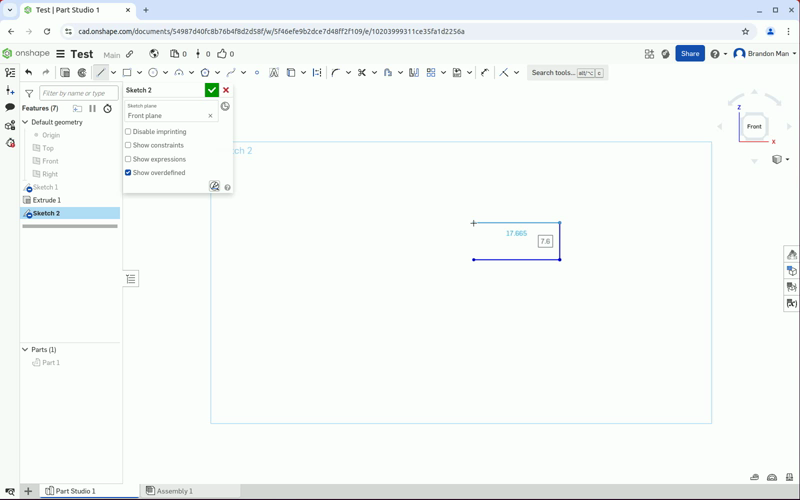
key_up(shift)
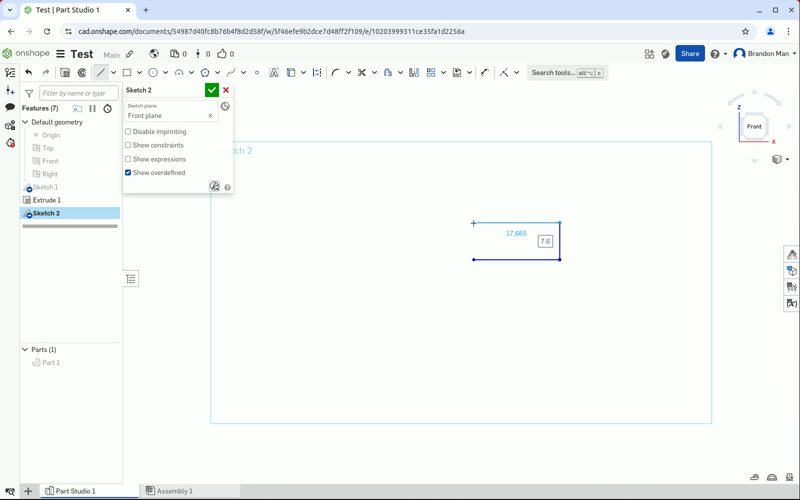
mouse_move(503, 222)
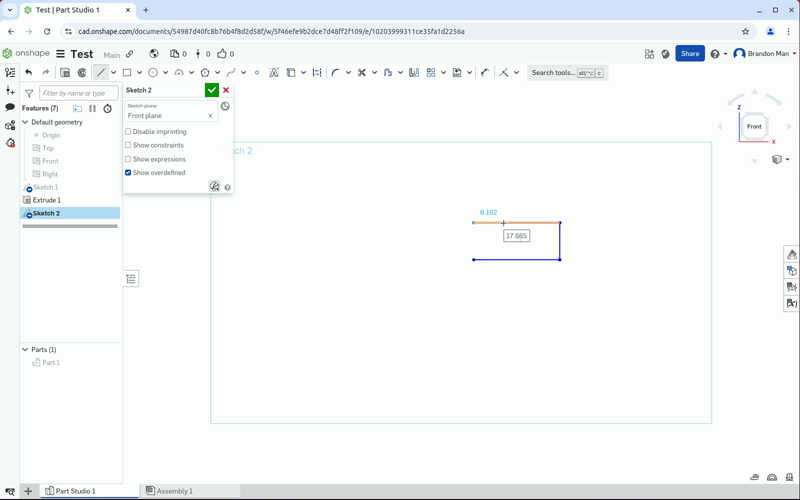
key_down(shift)
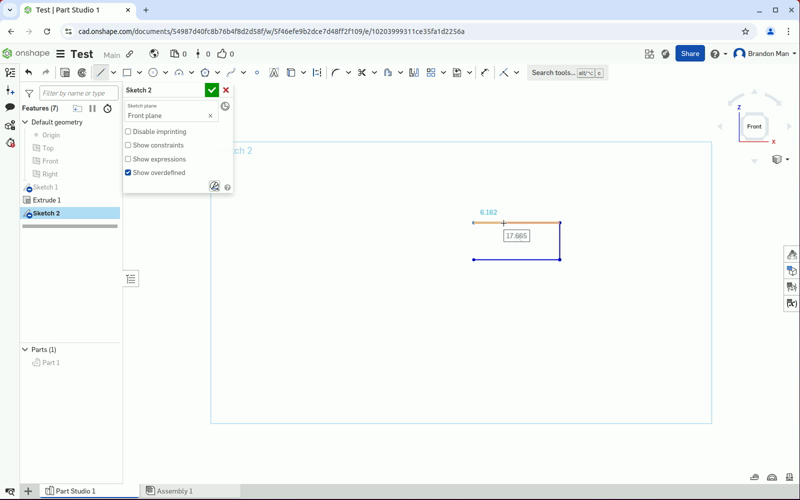
mouse_move(473, 259)
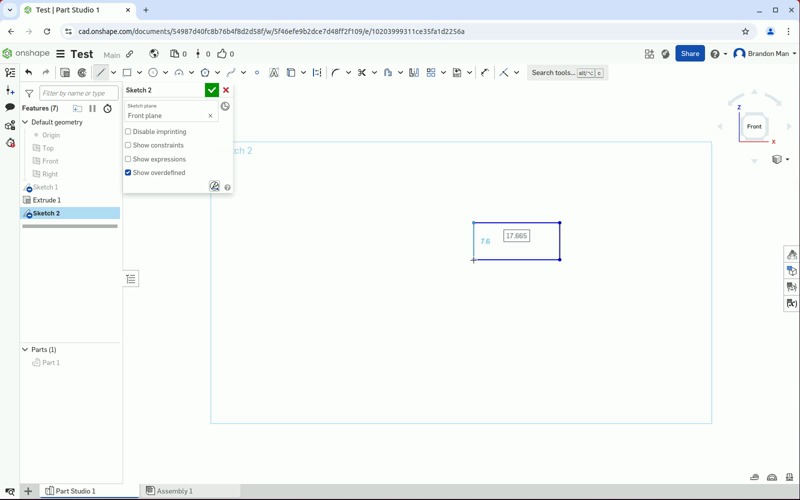
key_up(shift)
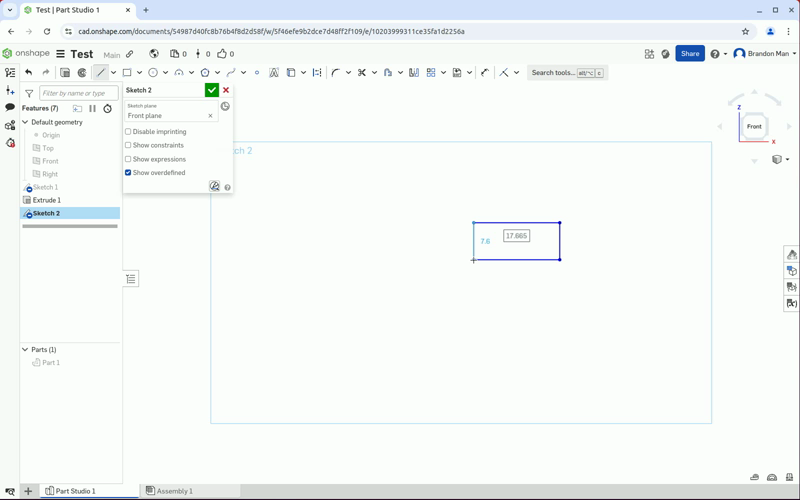
click(473, 259)
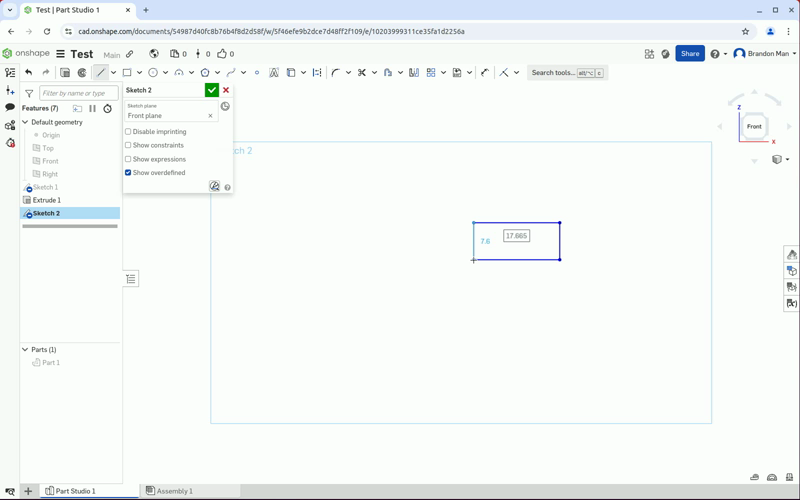
key(esc)
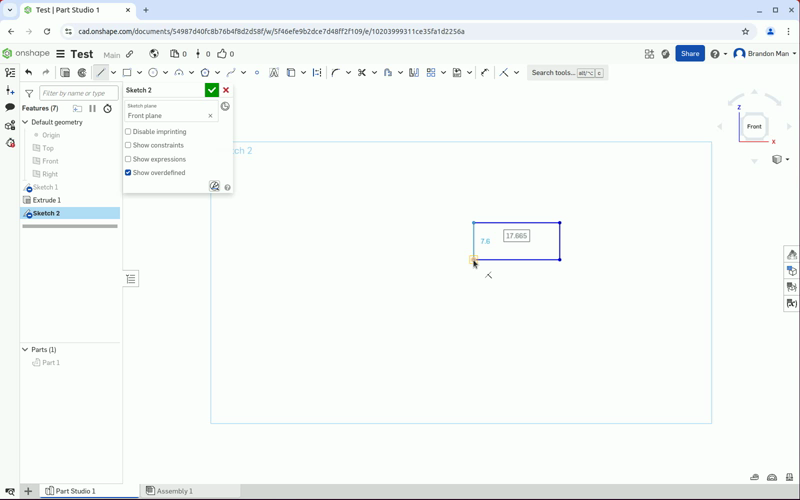
mouse_move(528, 251)
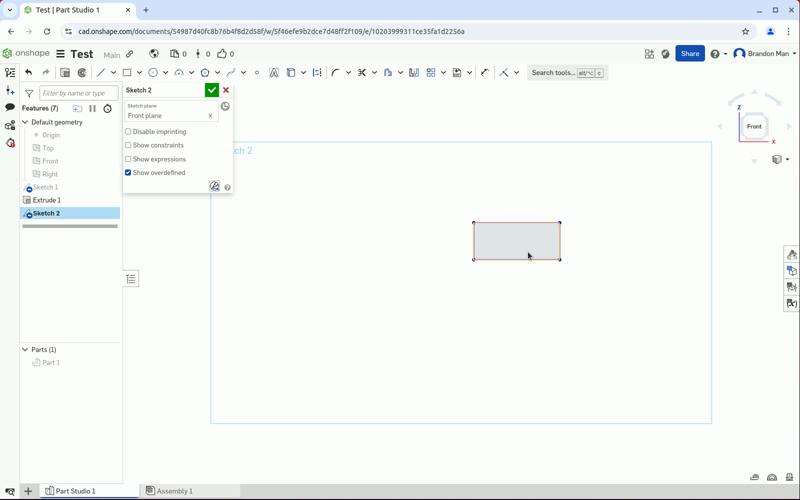
click(528, 251)
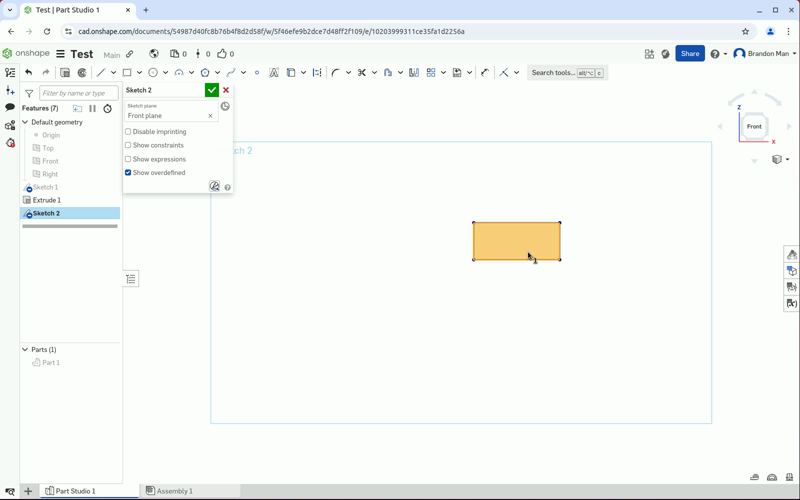
mouse_move(73, 352)
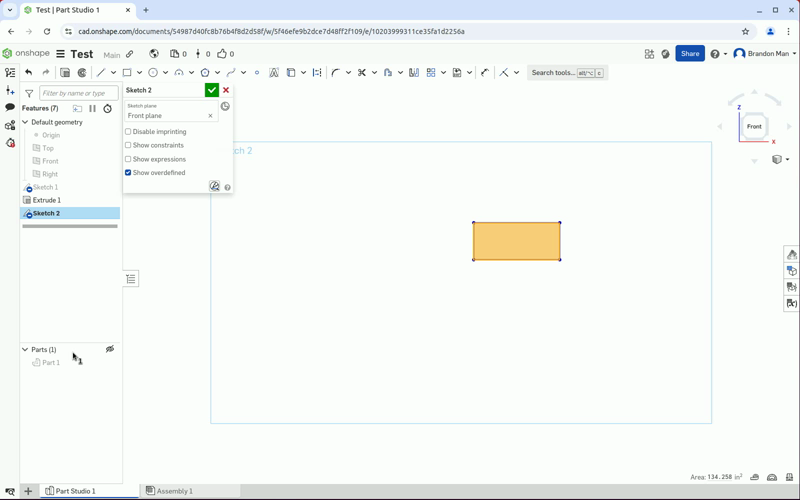
key(shift+y)
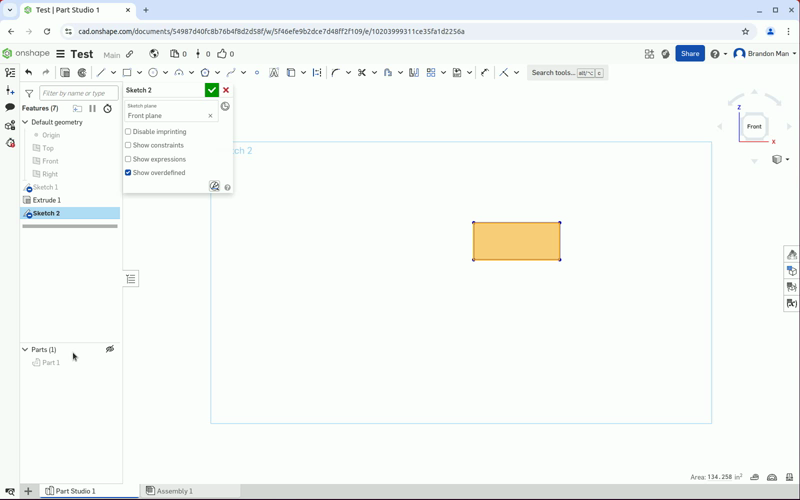
key(shift+e)
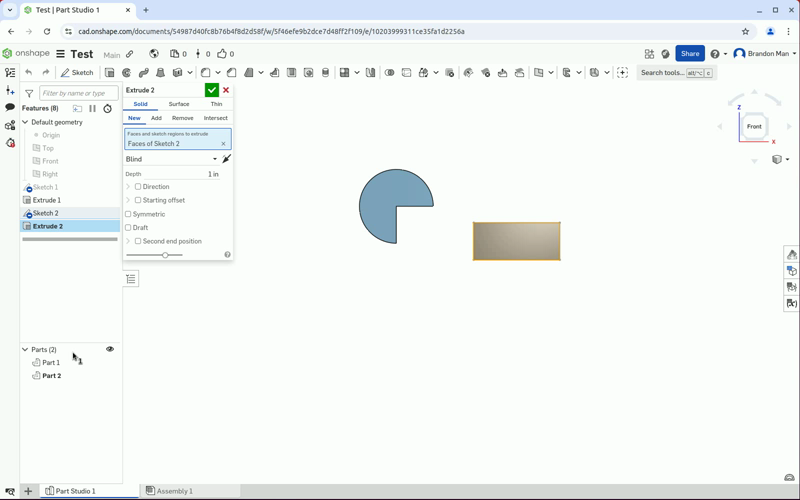
mouse_move(143, 106)
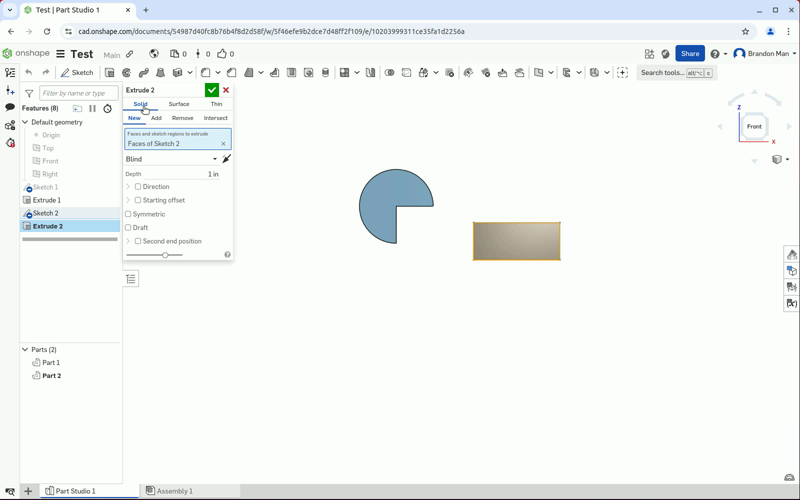
click(143, 106)
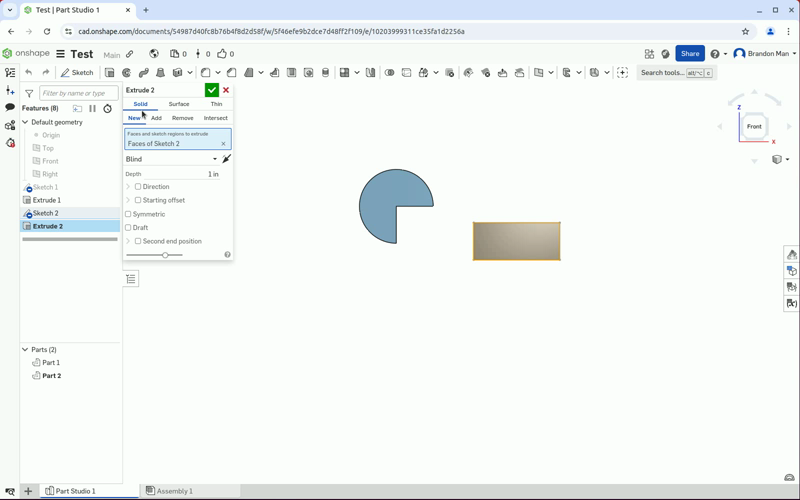
mouse_move(137, 120)
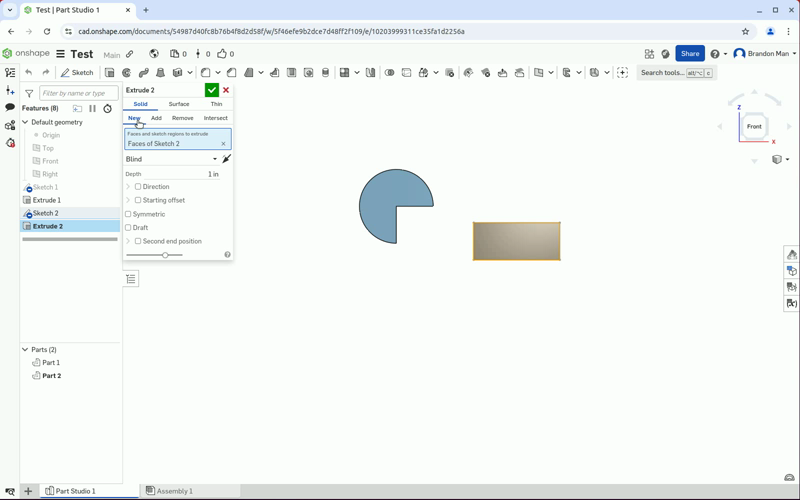
click(137, 120)
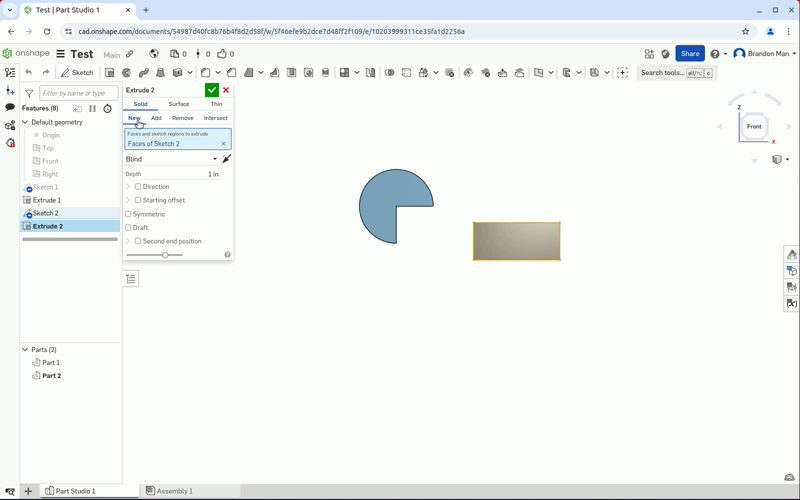
key(tab, 4)
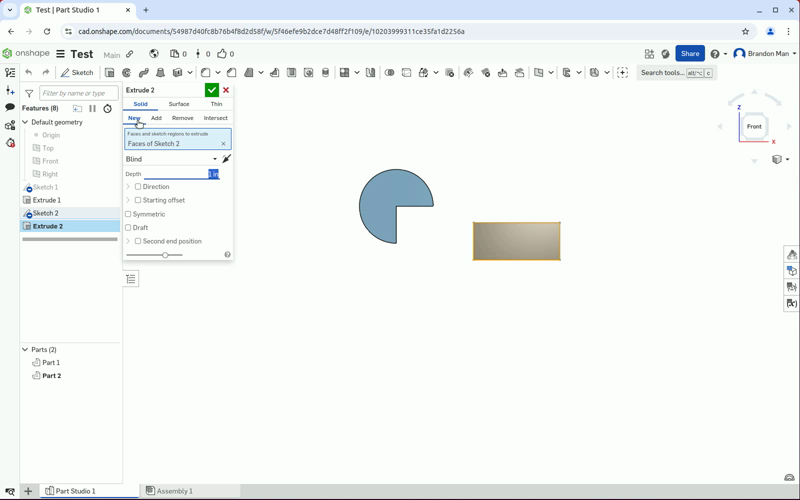
text(0.963)
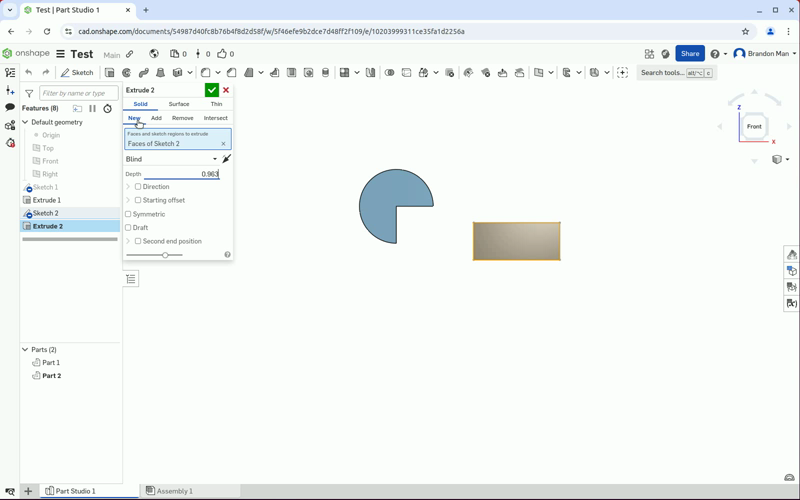
key(enter)
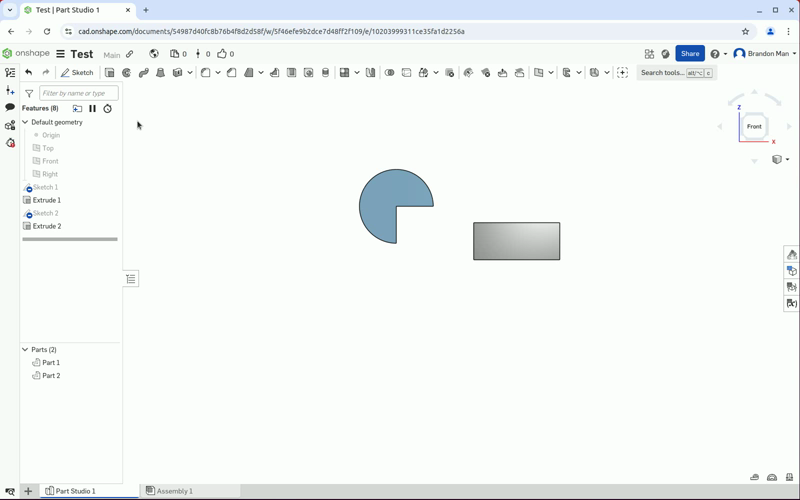
key(shift+h)
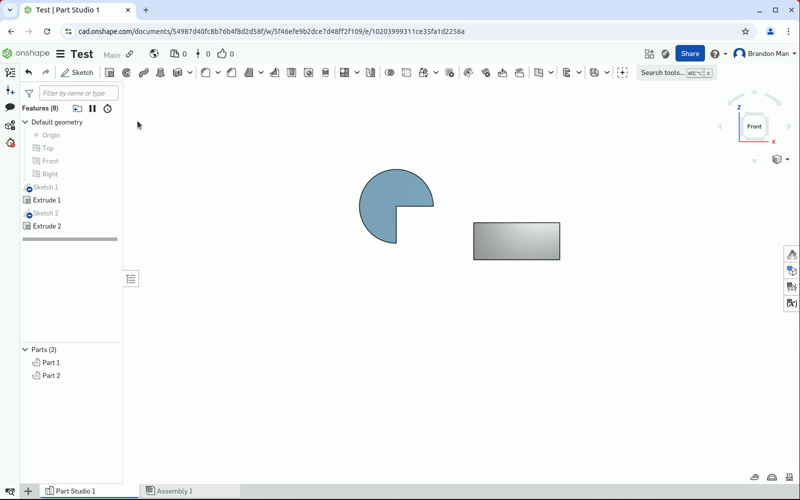
key(shift+h)
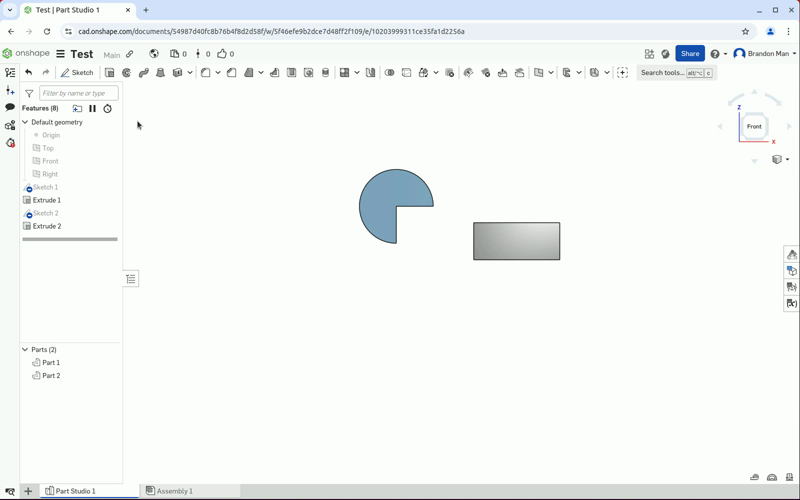
mouse_move(73, 189)
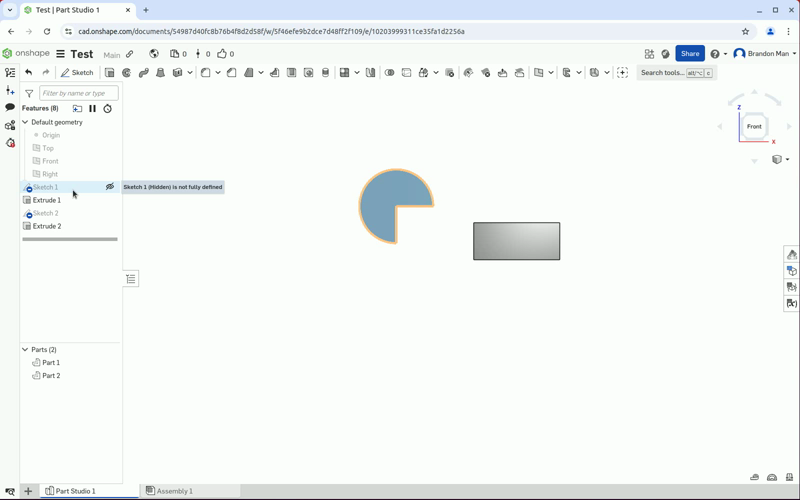
click(73, 189)
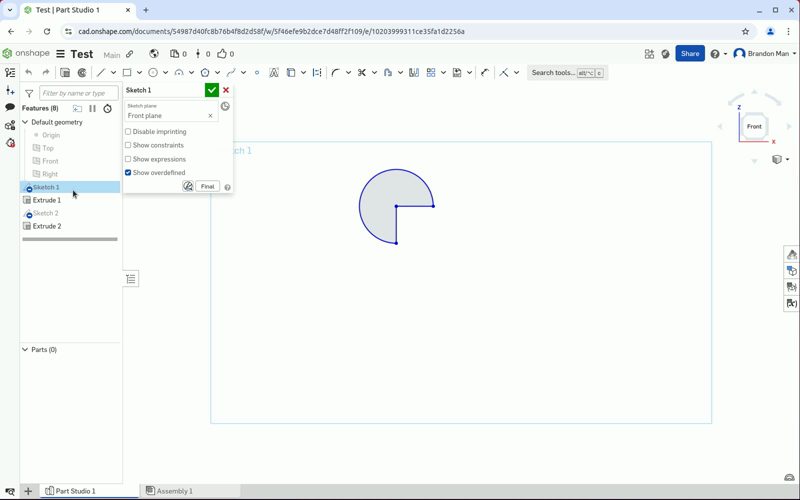
mouse_move(229, 92)
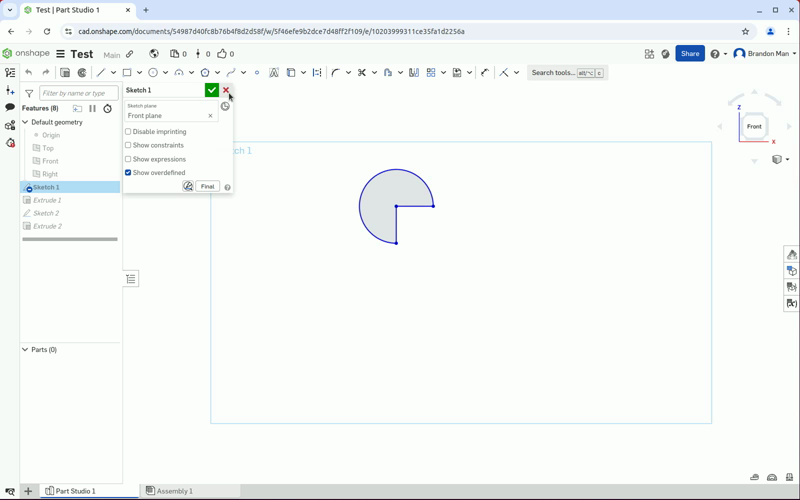
click(229, 92)
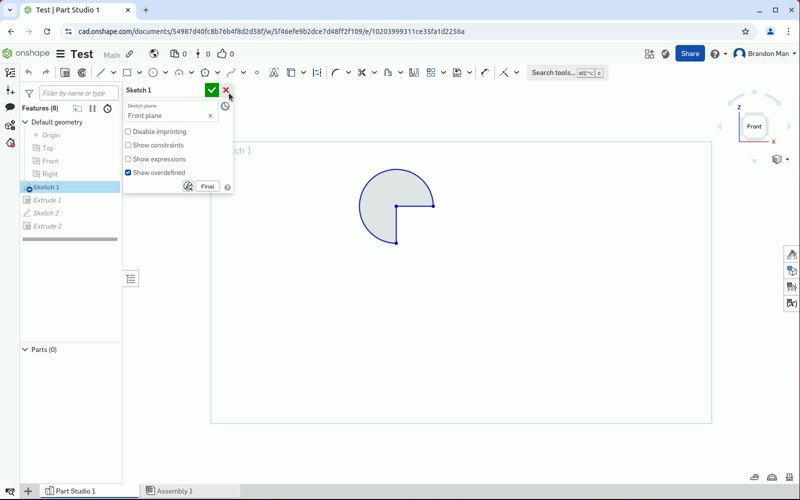
key(shift+s)
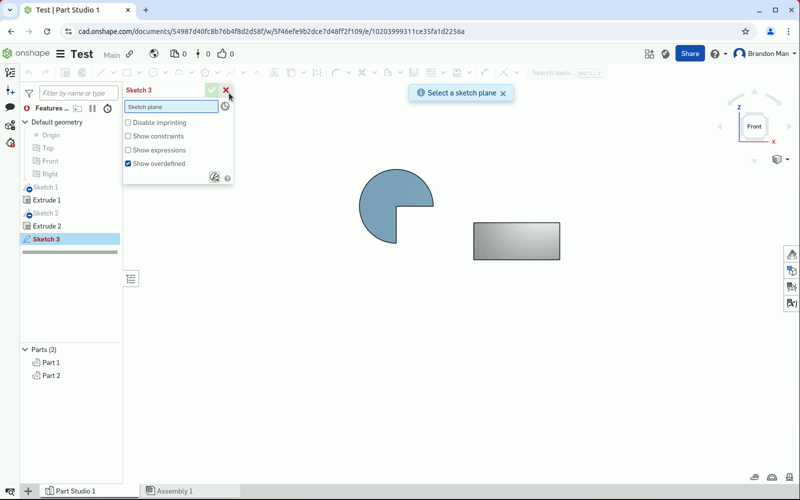
mouse_move(73, 163)
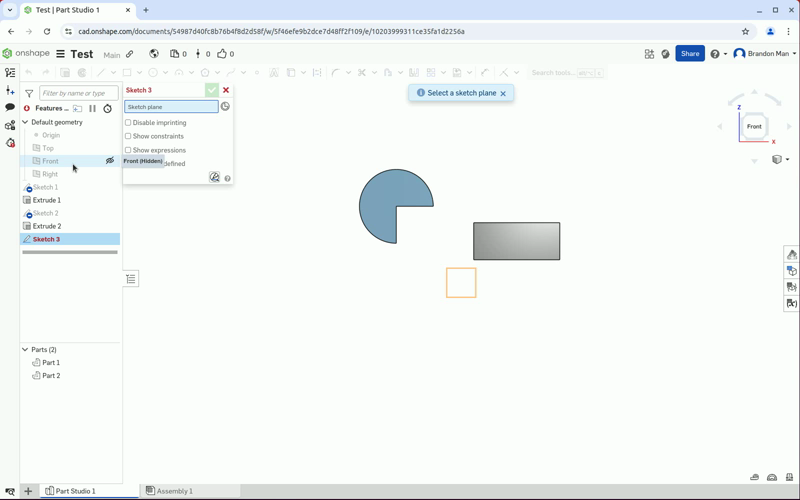
click(73, 163)
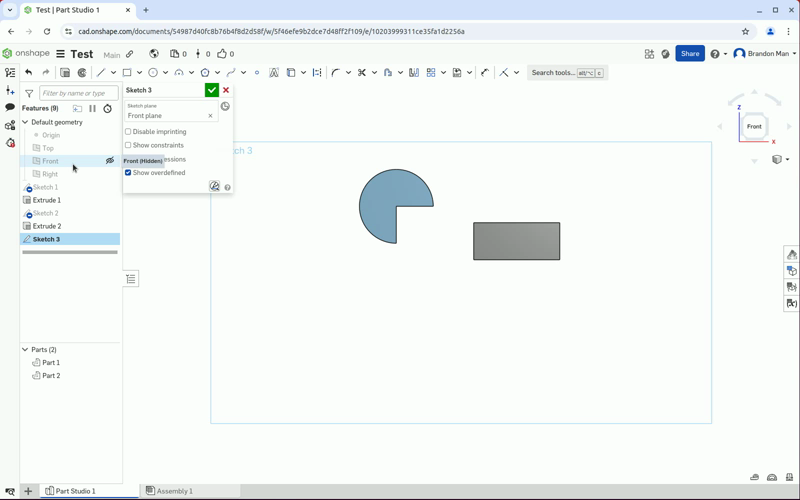
mouse_move(73, 352)
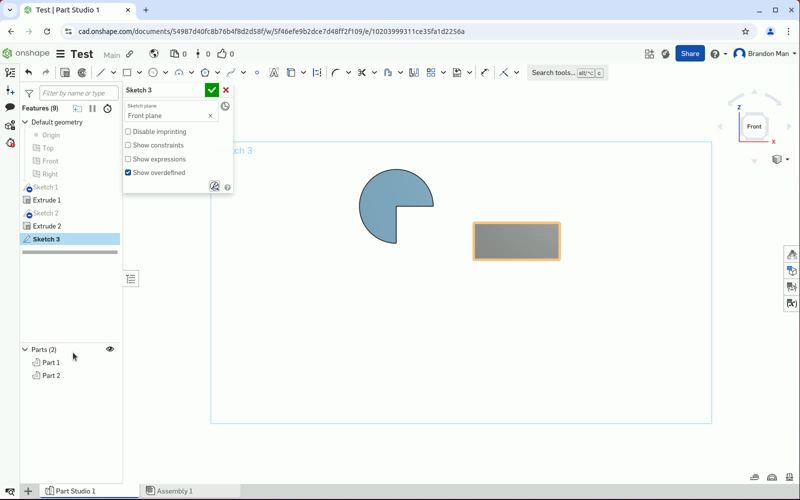
key(y)
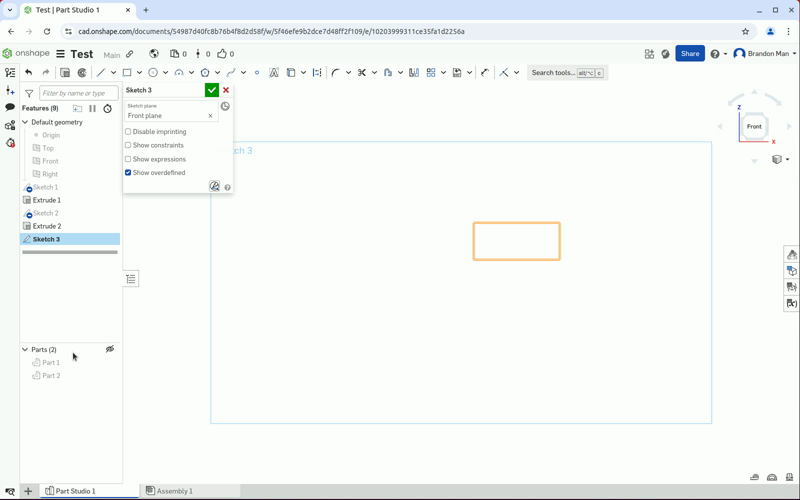
key(a)
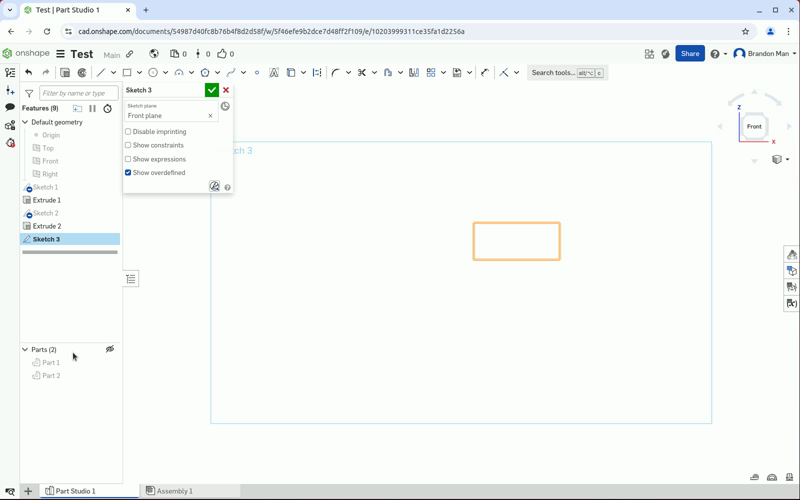
key_down(shift)
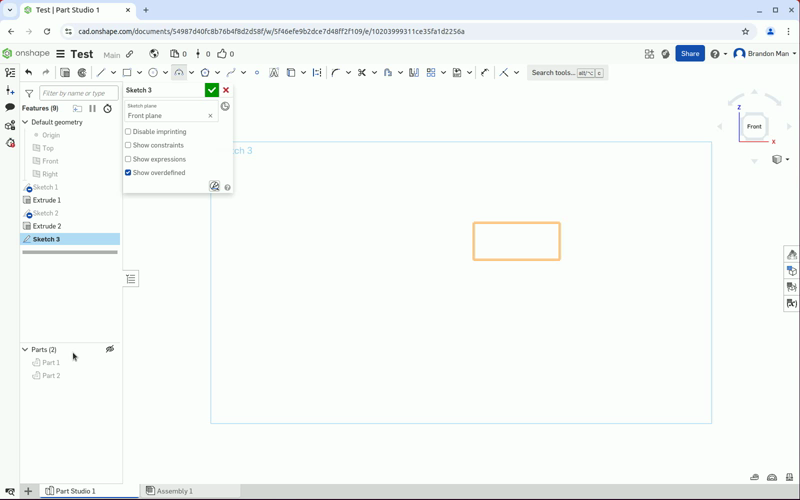
mouse_move(369, 328)
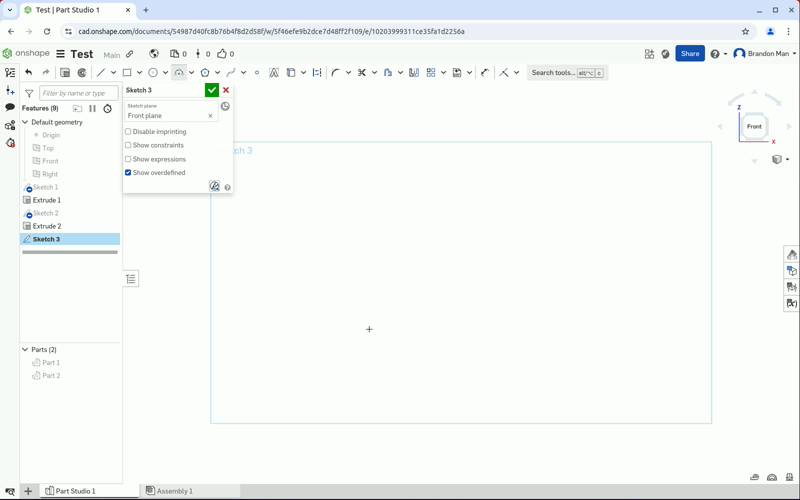
click(369, 328)
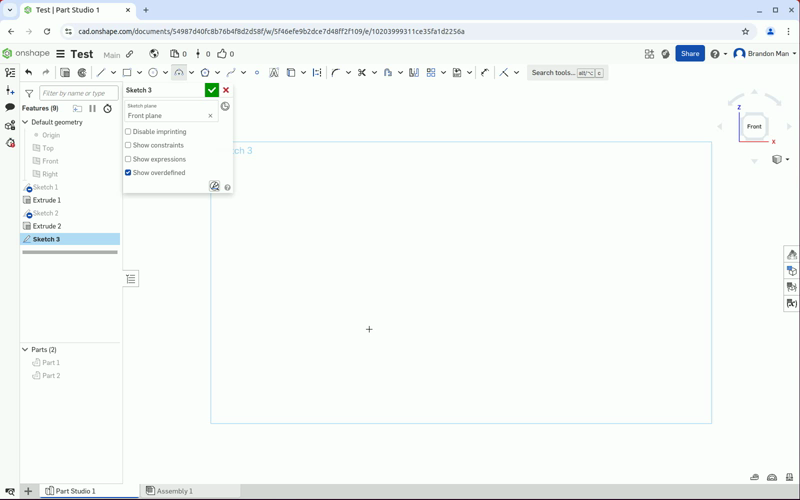
key_up(shift)
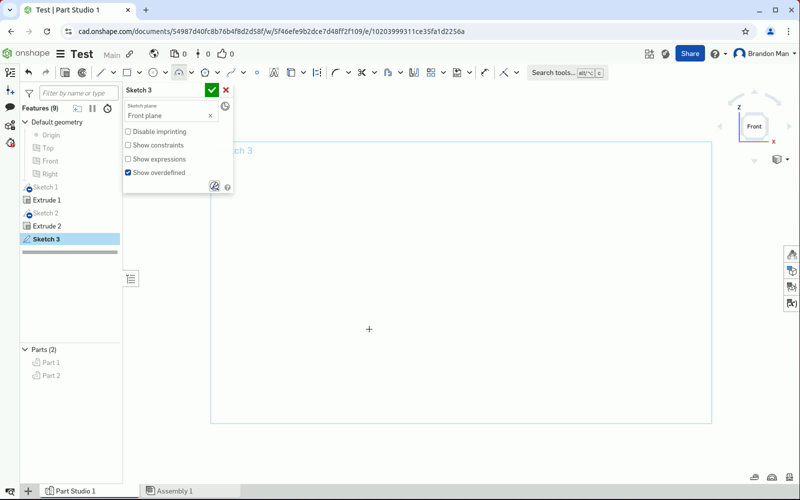
key_down(shift)
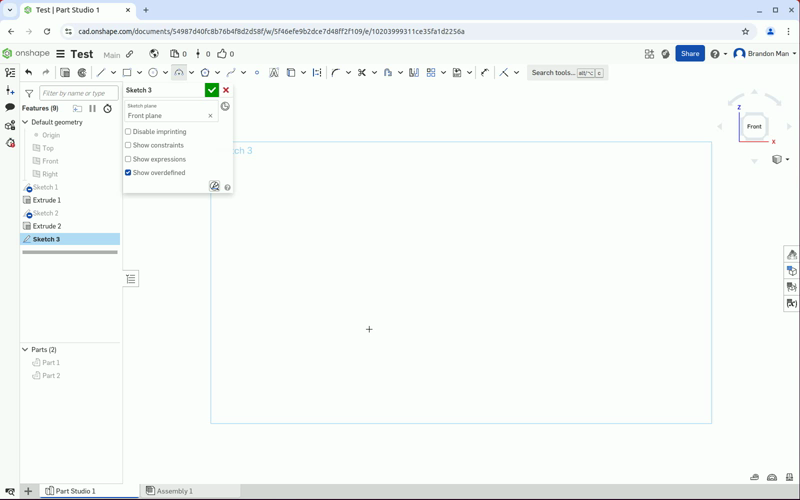
mouse_move(415, 282)
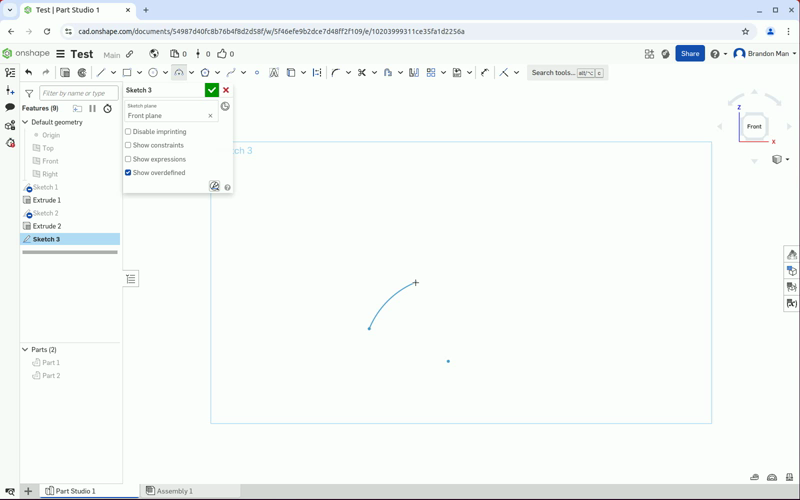
click(415, 282)
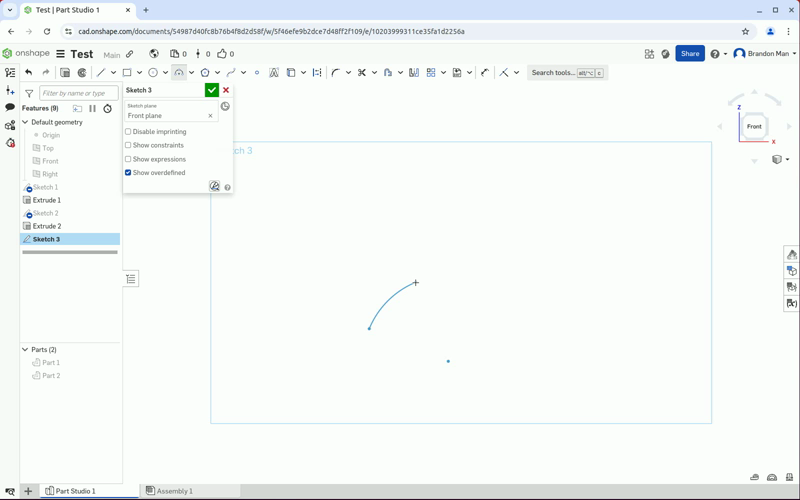
mouse_move(402, 315)
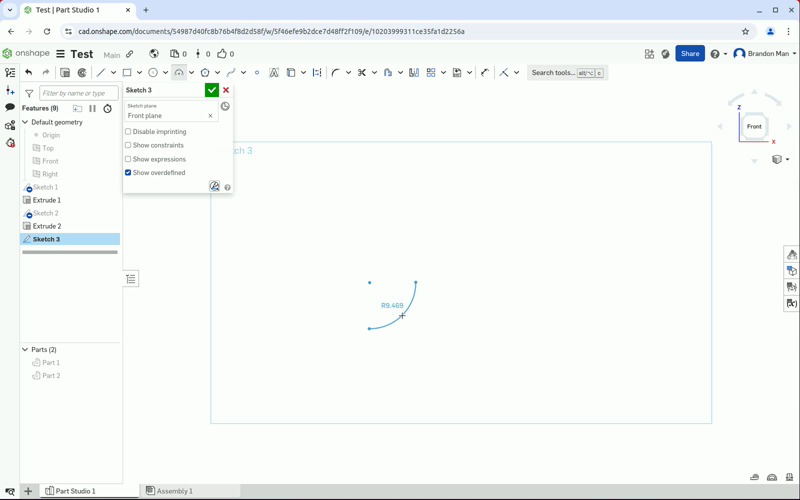
click(402, 315)
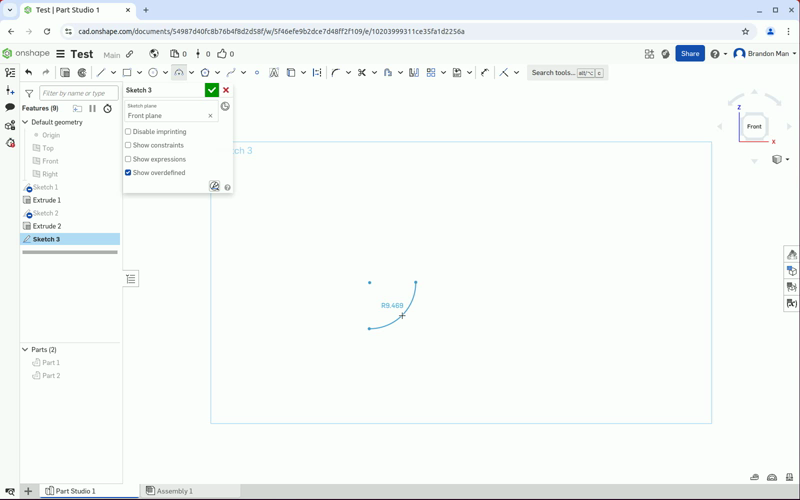
key_up(shift)
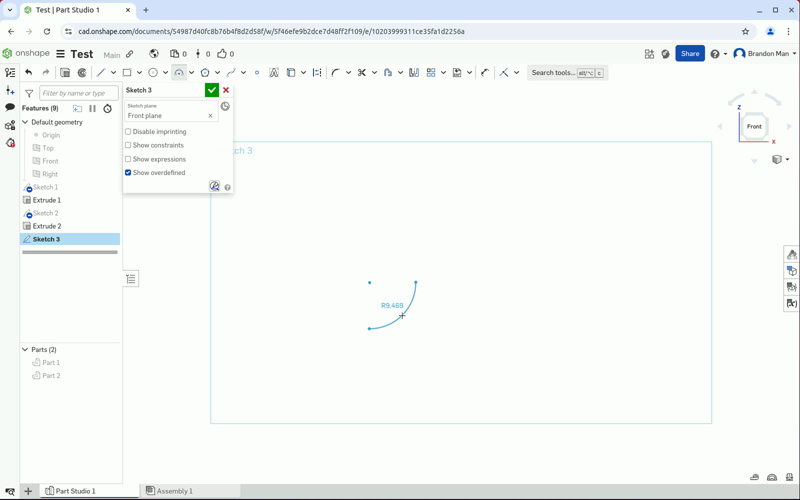
key(esc)
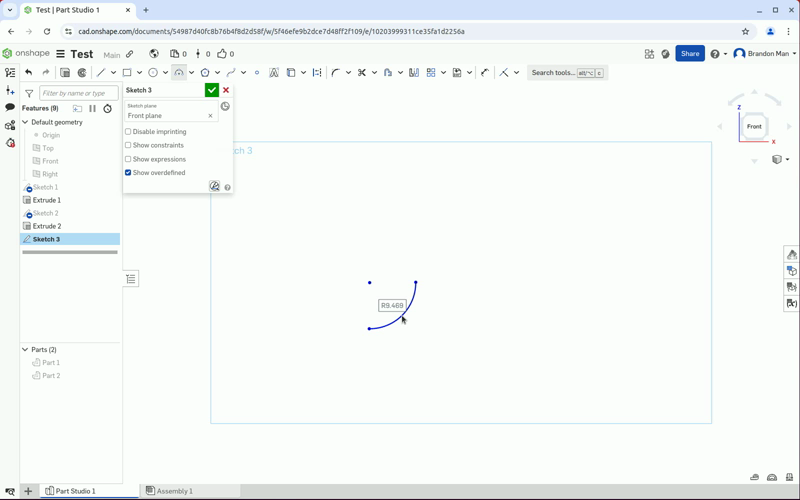
key(l)
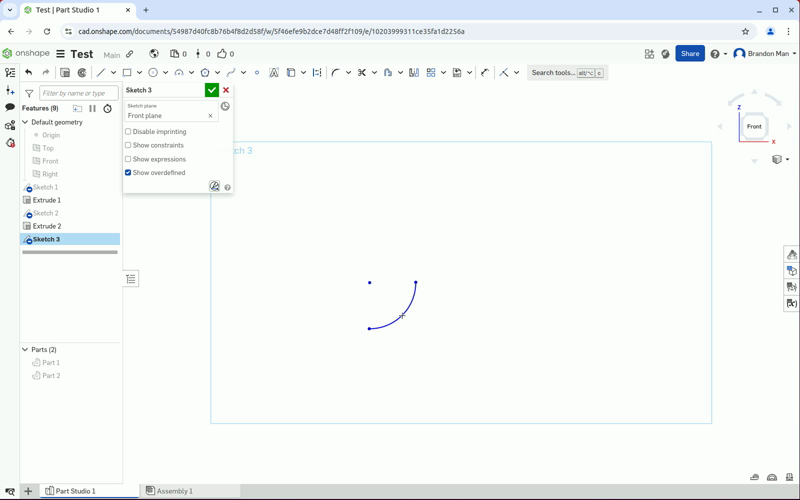
mouse_move(415, 282)
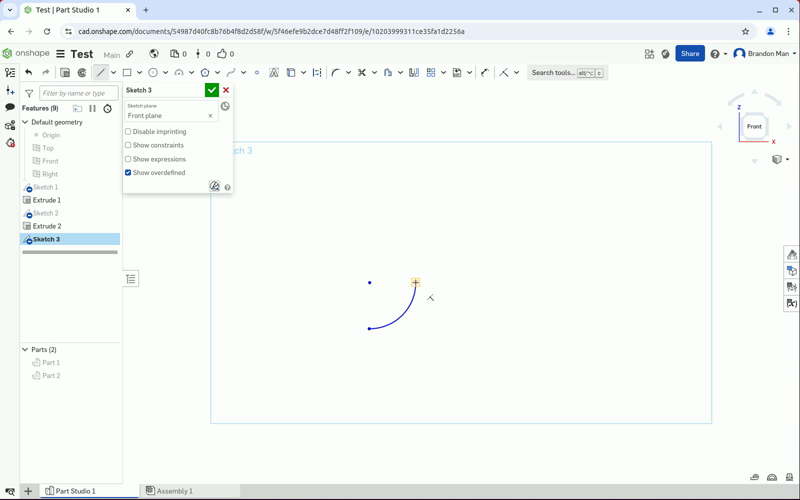
click(415, 282)
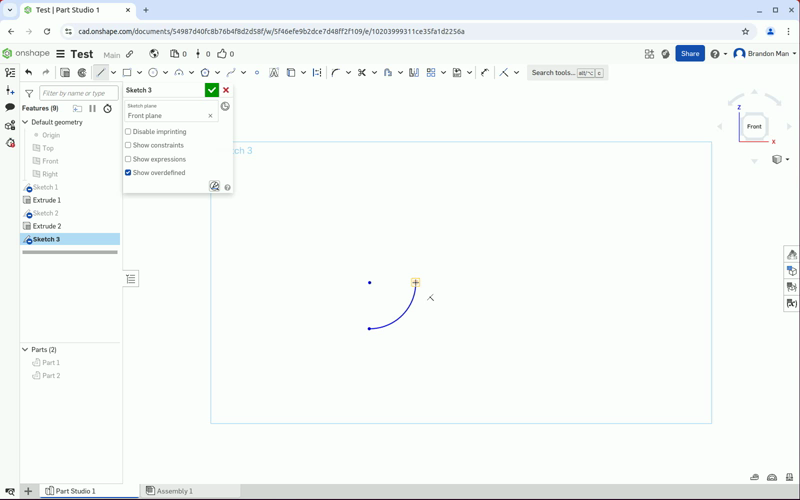
key_down(shift)
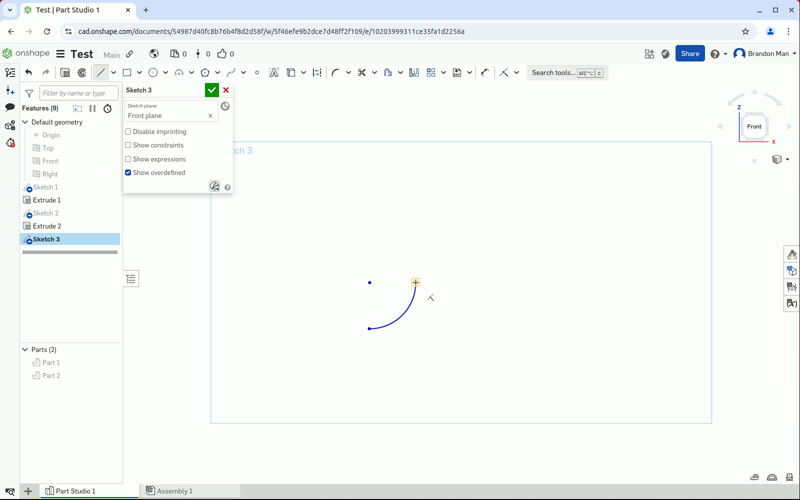
mouse_move(445, 282)
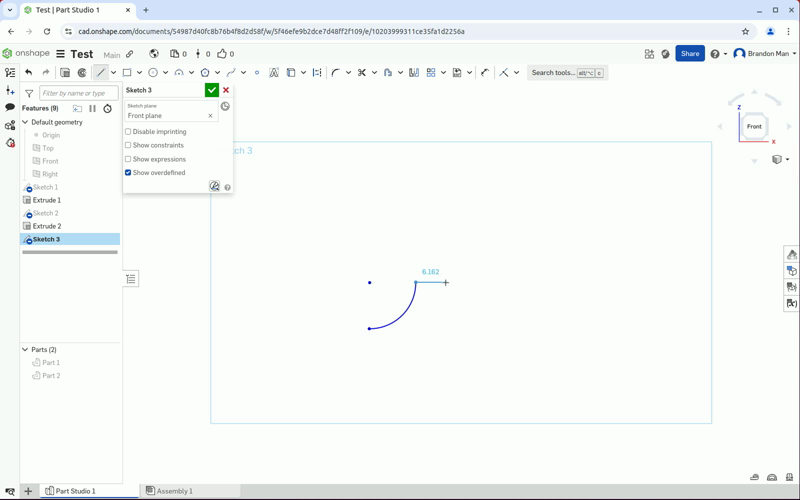
mouse_move(369, 282)
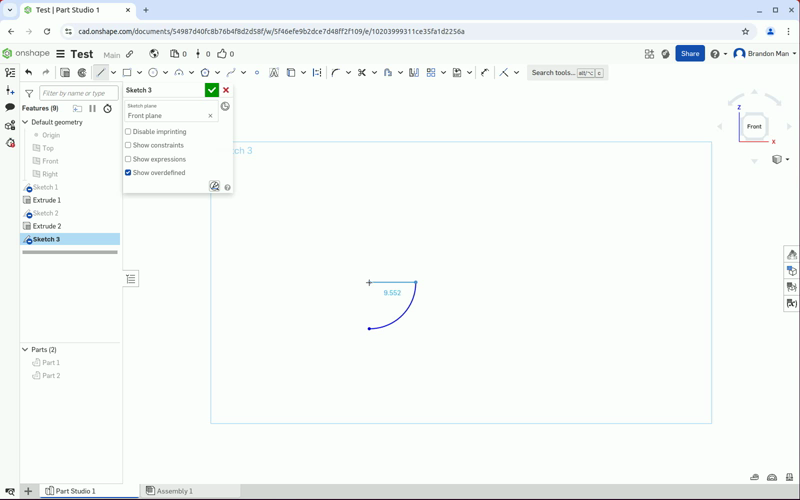
click(369, 282)
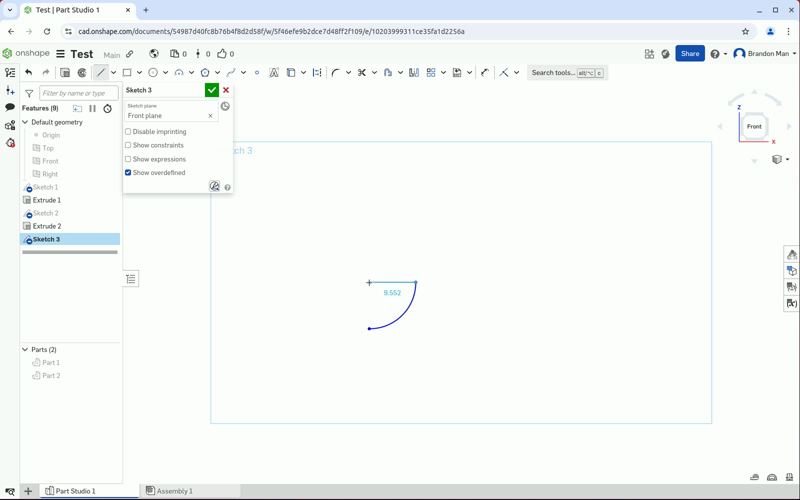
key_up(shift)
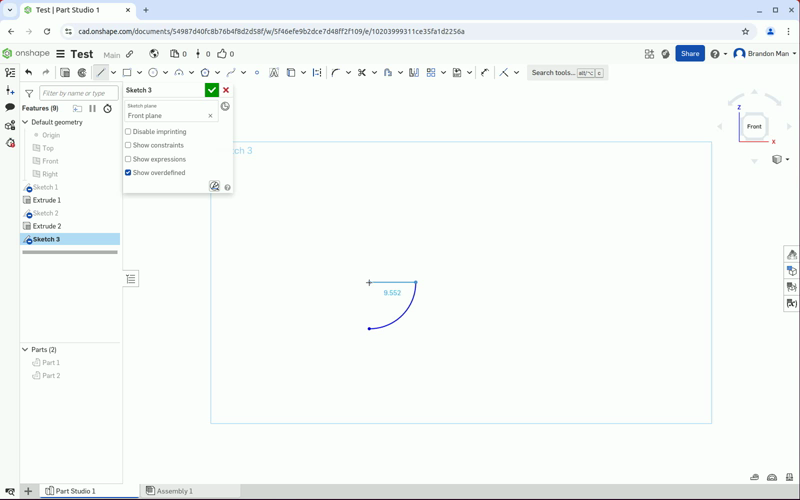
mouse_move(399, 282)
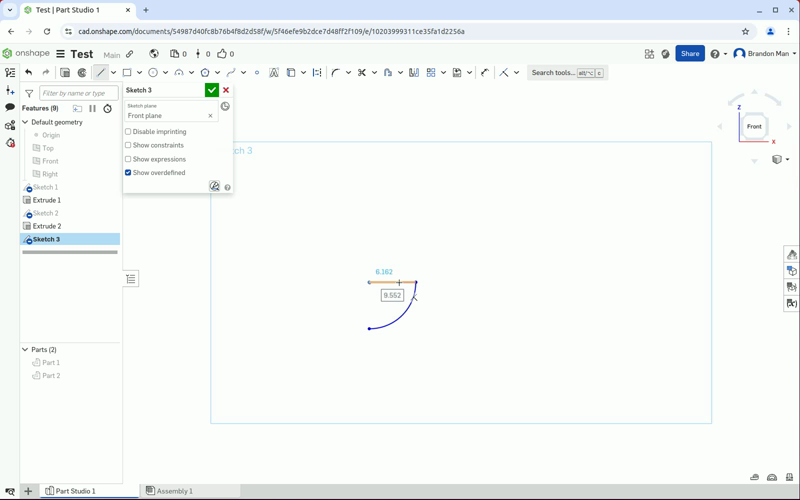
key_down(shift)
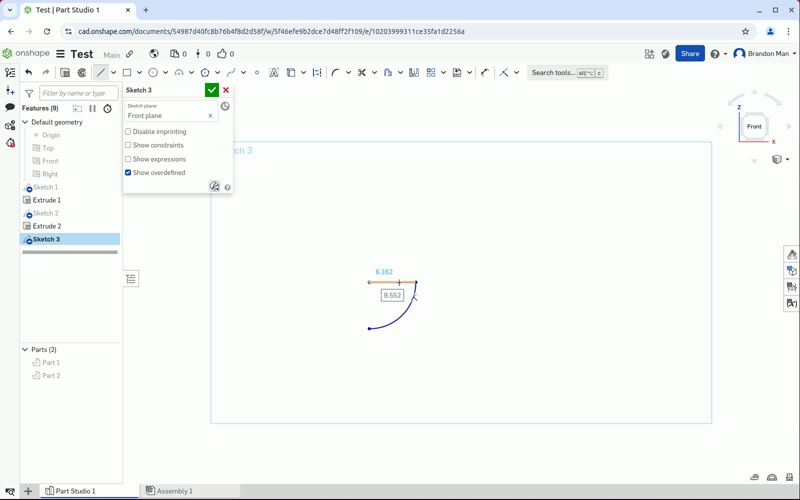
mouse_move(369, 328)
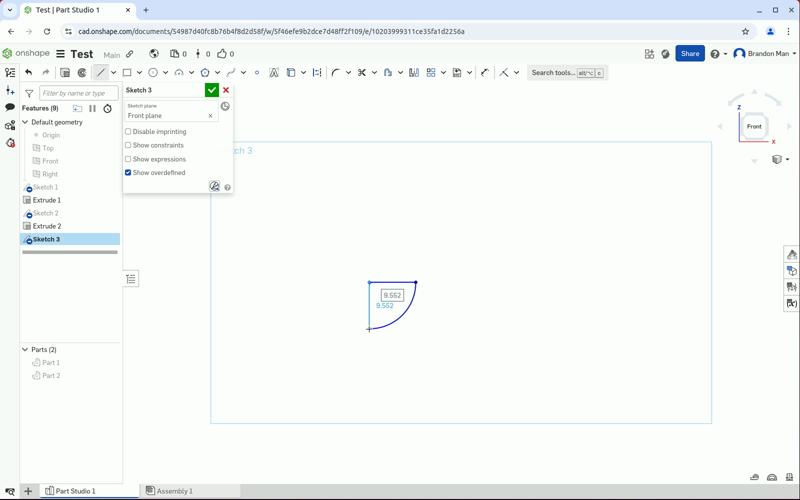
key_up(shift)
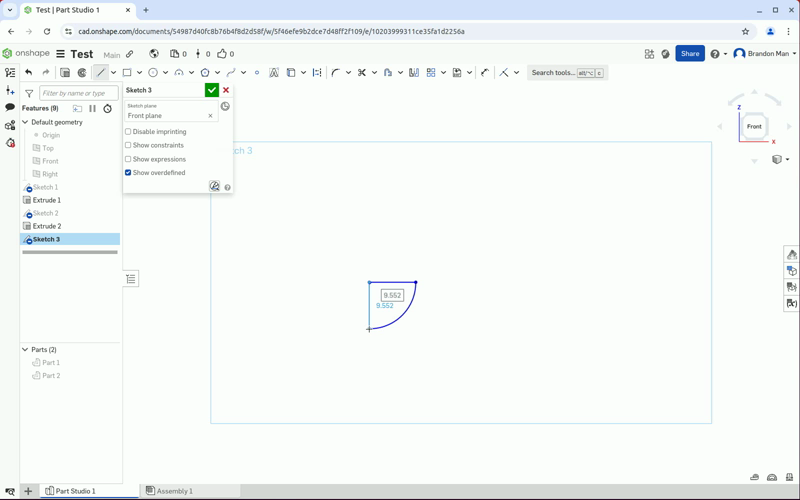
click(369, 328)
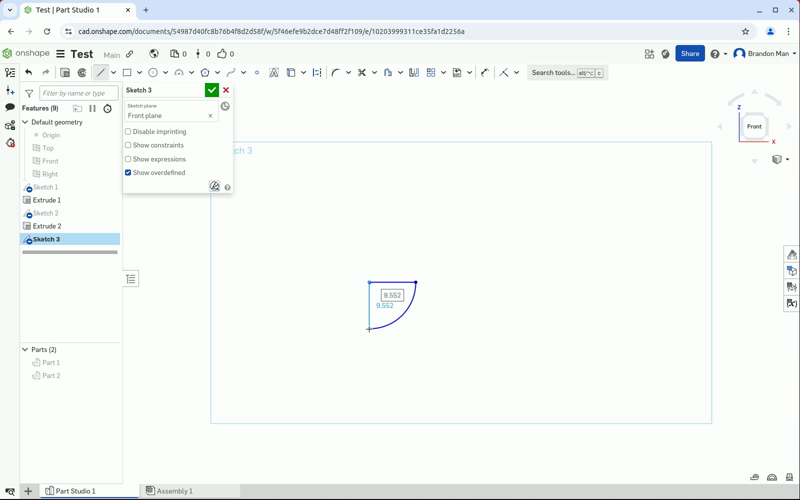
key(esc)
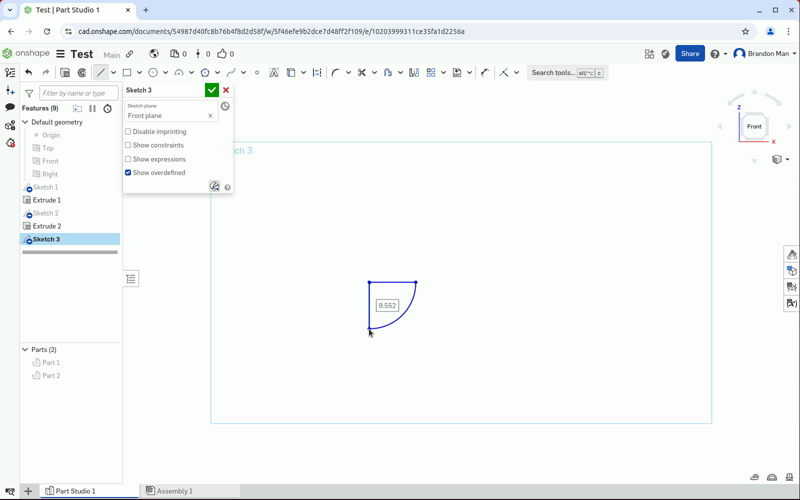
mouse_move(374, 304)
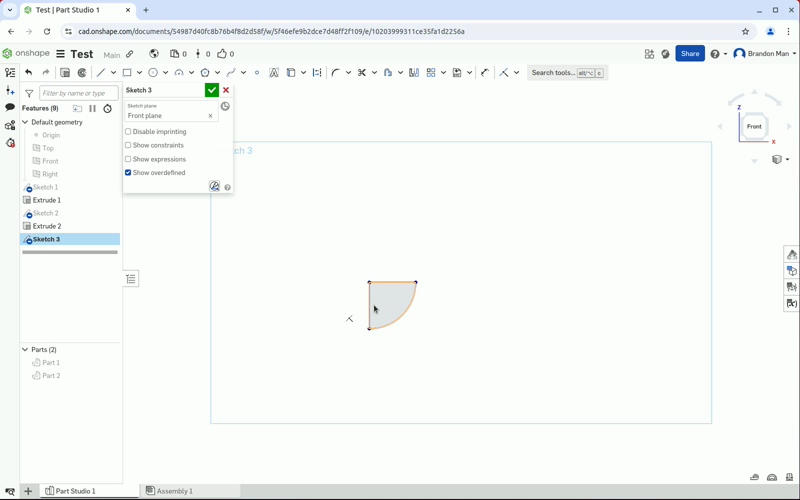
scroll(6)
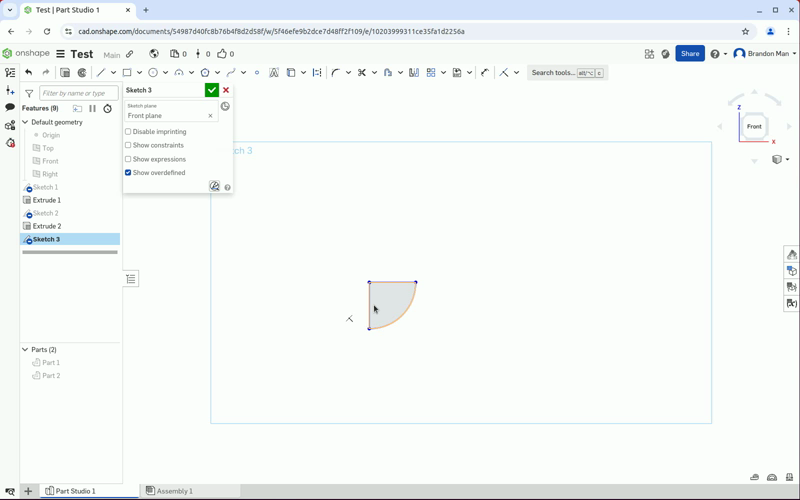
scroll(6)
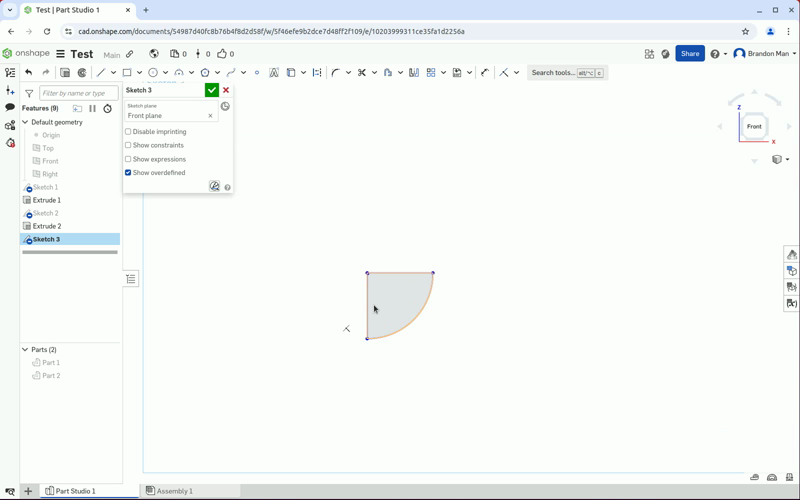
scroll(6)
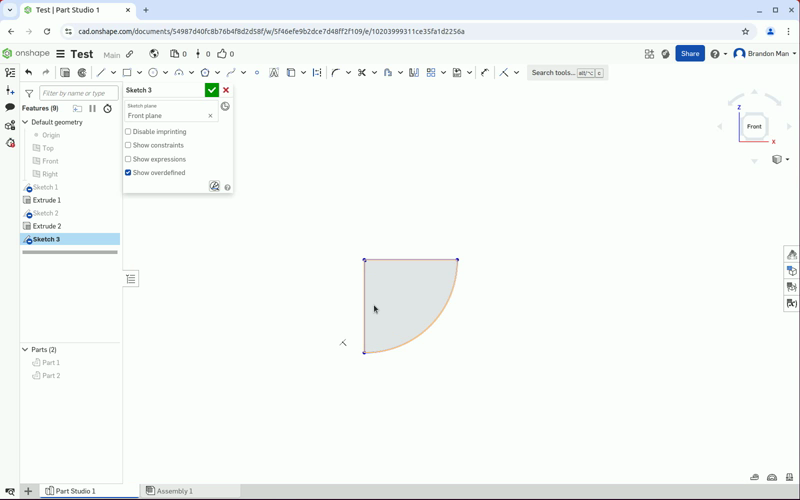
scroll(6)
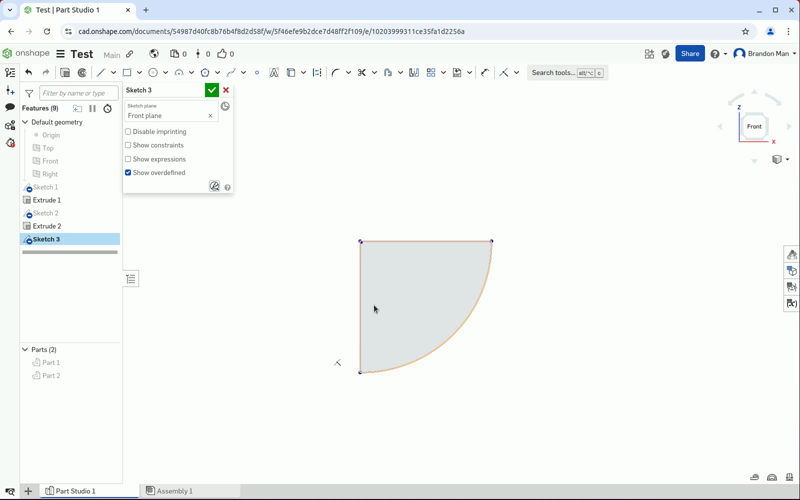
scroll(6)
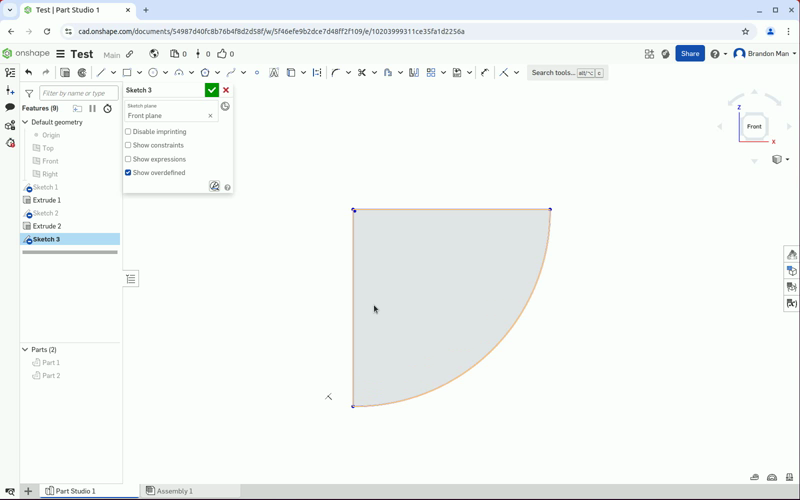
scroll(6)
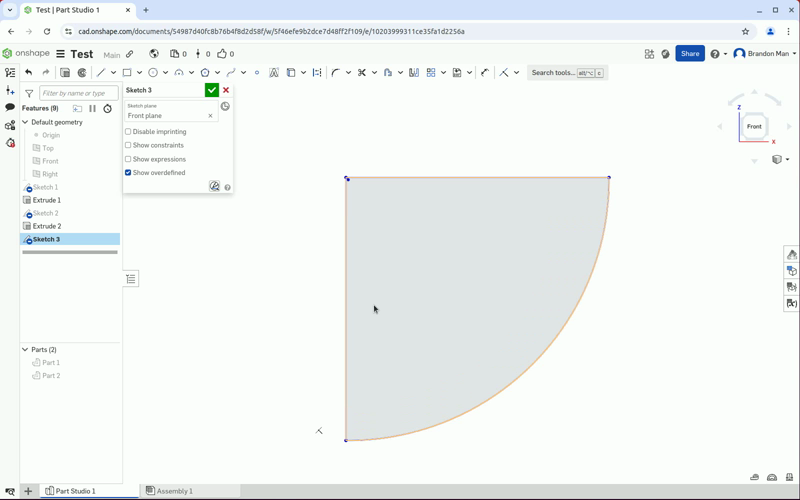
scroll(6)
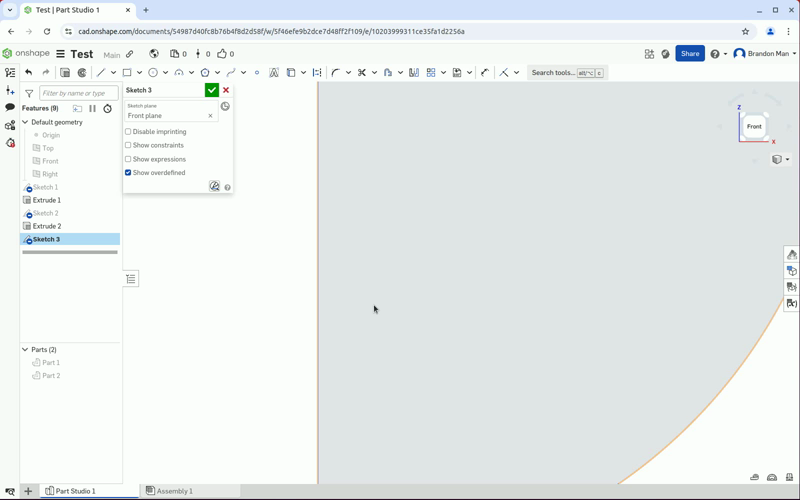
click(374, 304)
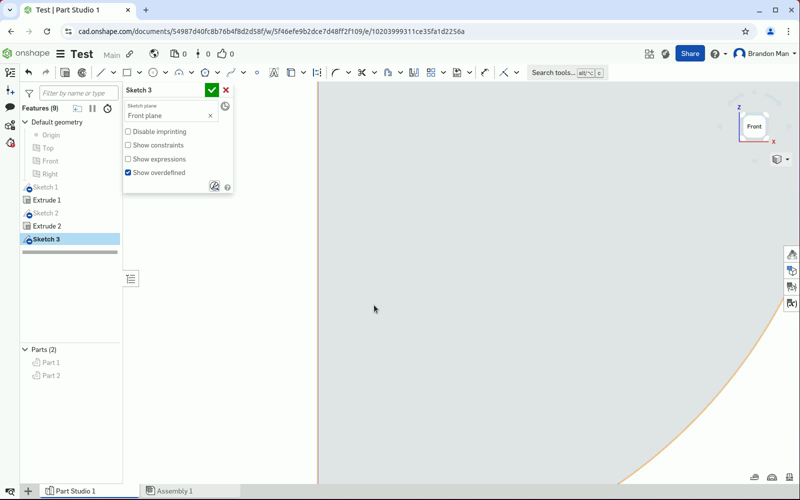
scroll(-6)
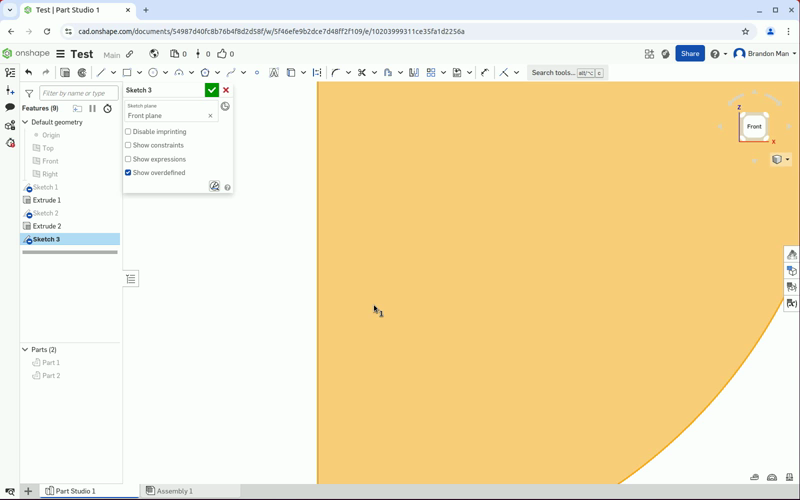
scroll(-6)
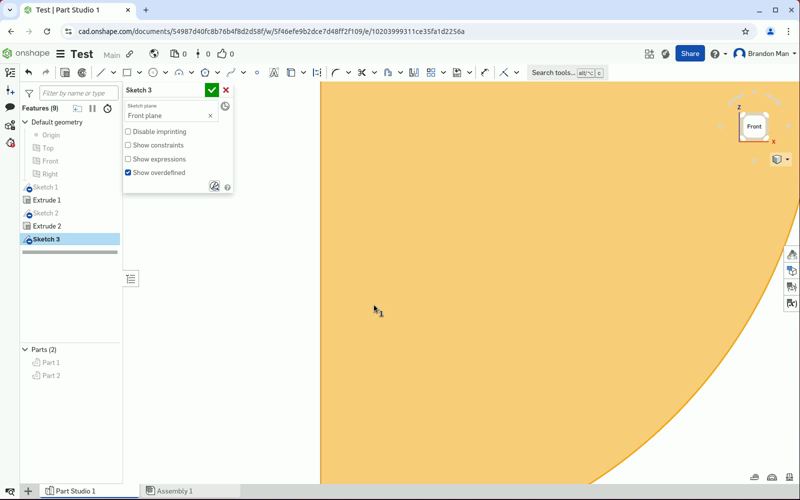
scroll(-6)
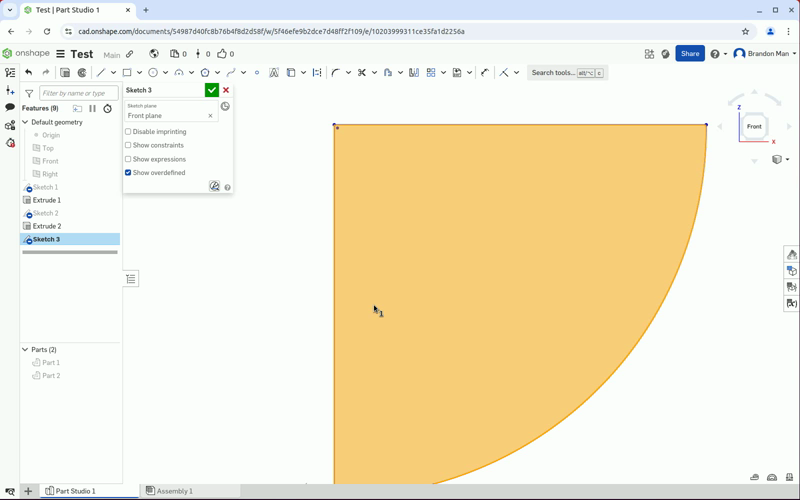
scroll(-6)
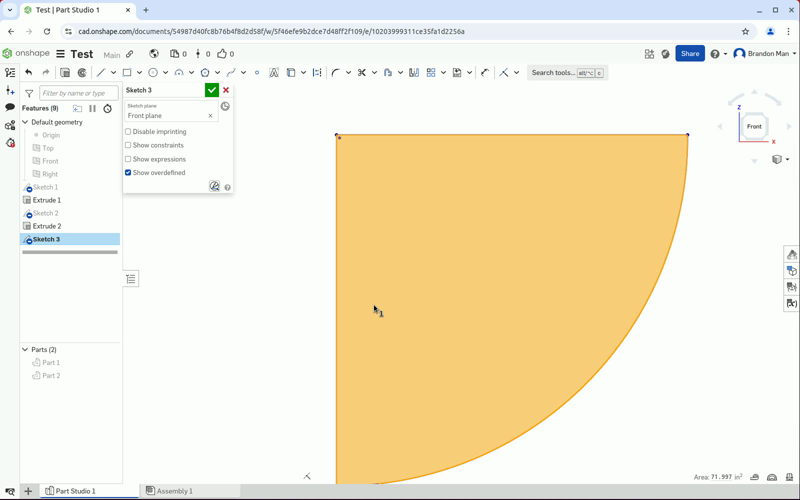
scroll(-6)
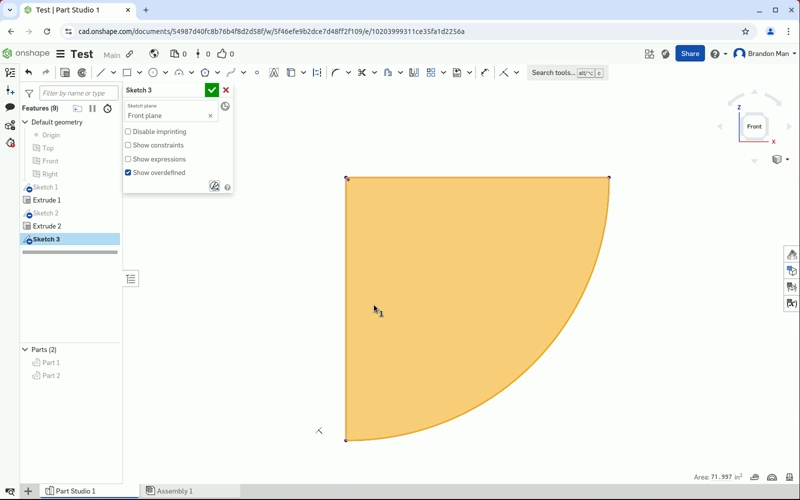
scroll(-6)
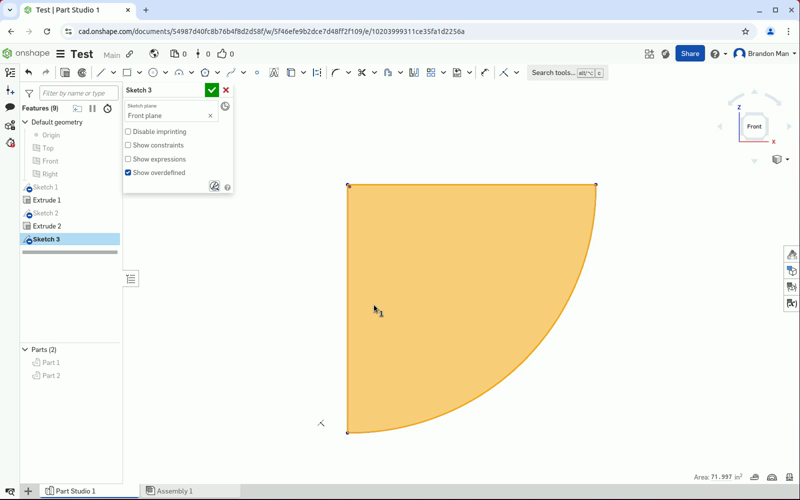
scroll(-6)
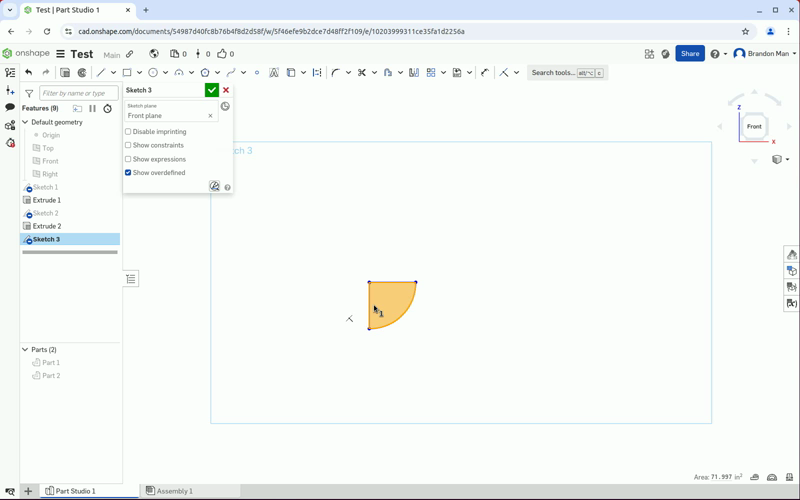
mouse_move(73, 352)
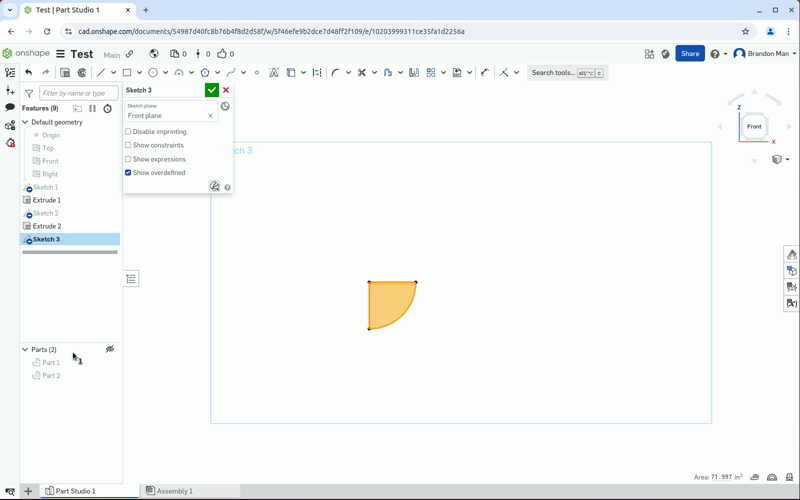
key(shift+y)
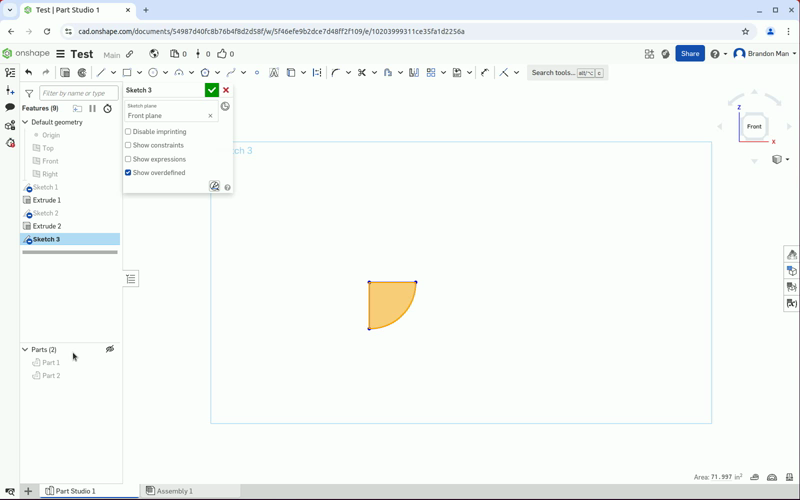
key(shift+e)
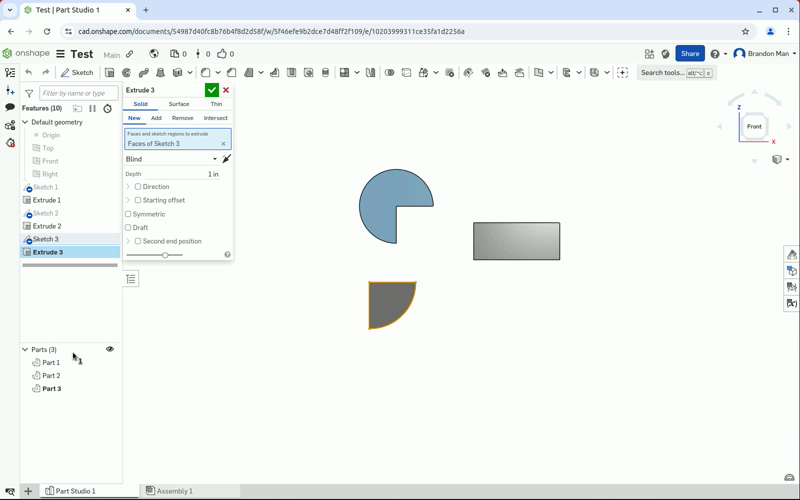
mouse_move(143, 106)
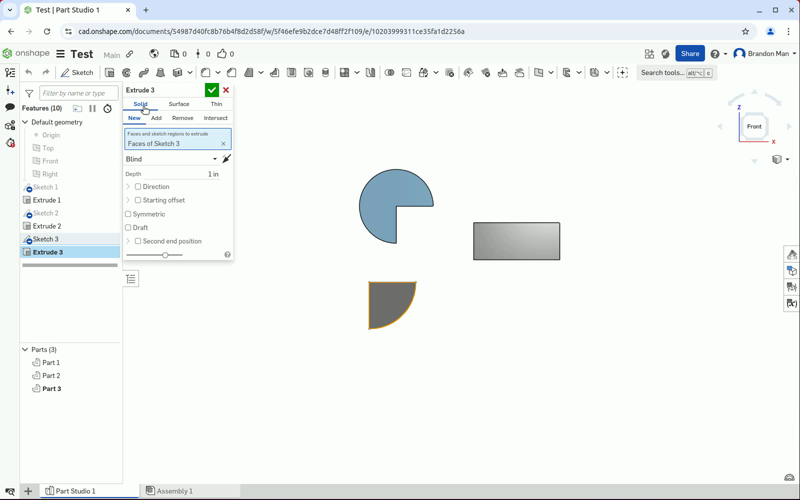
click(143, 106)
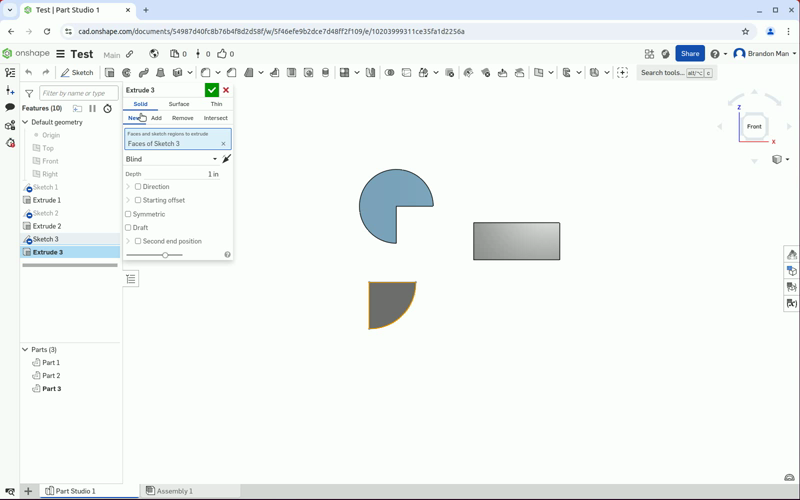
mouse_move(137, 120)
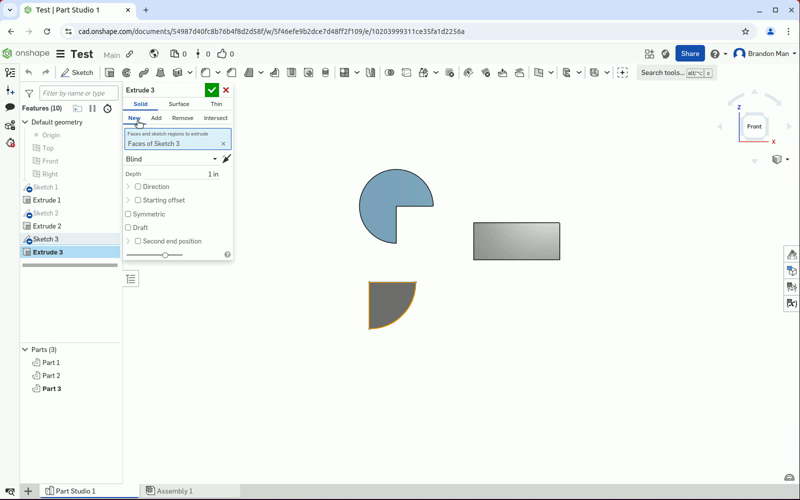
click(137, 120)
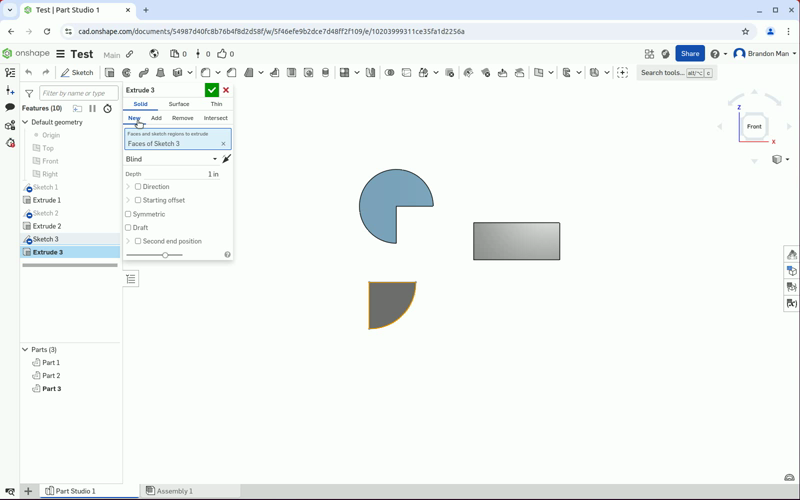
key(tab, 4)
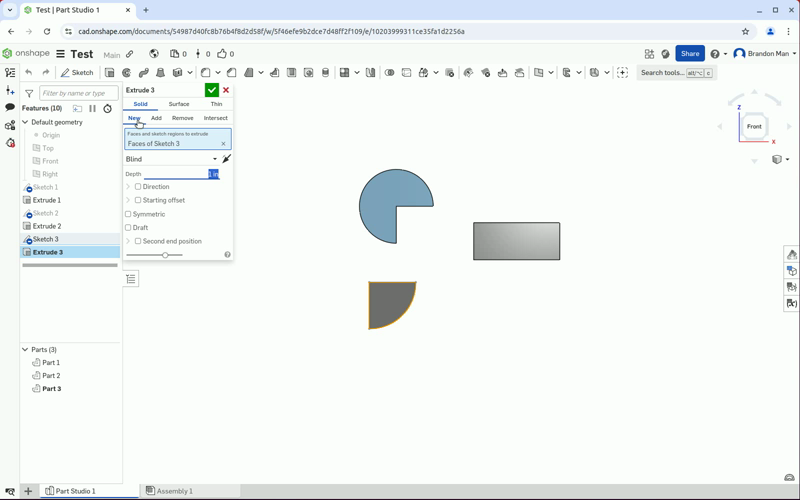
text(3.129)
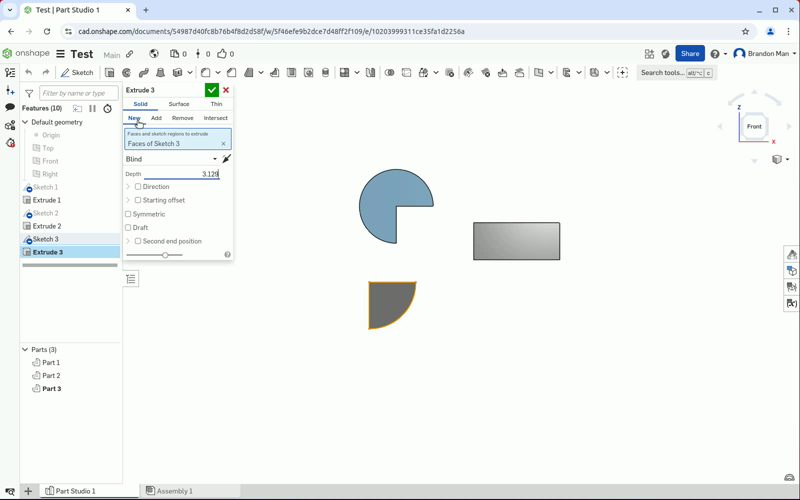
key(enter)
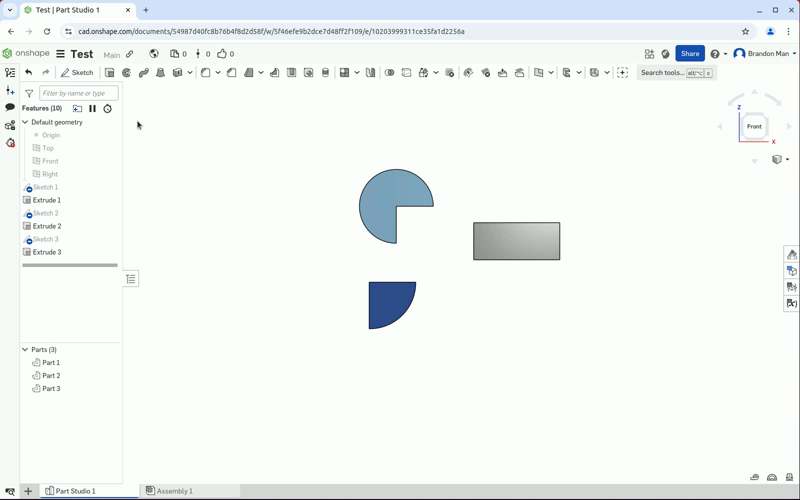
key(shift+h)
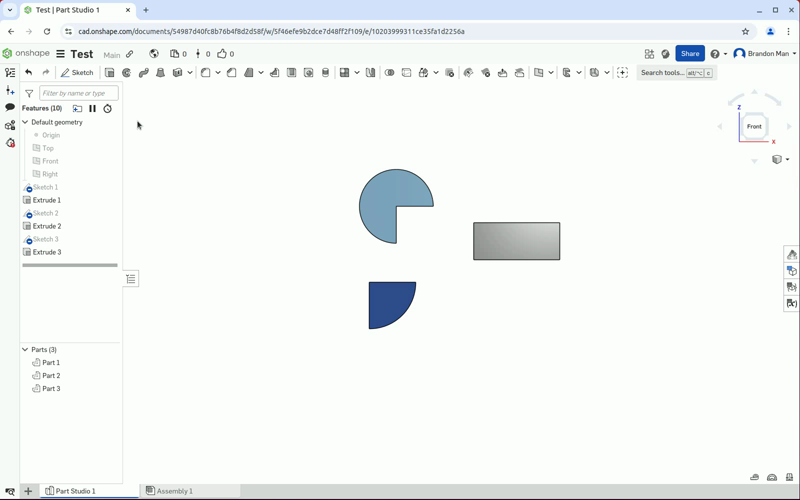
key(shift+h)
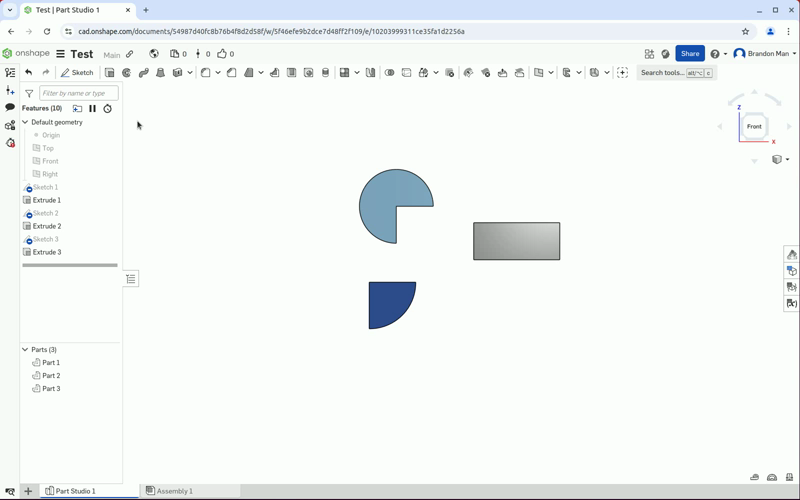
mouse_move(73, 189)
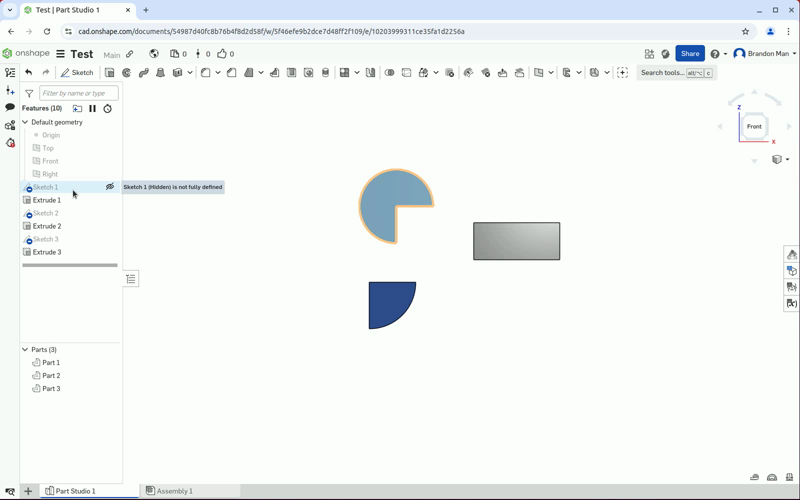
click(73, 189)
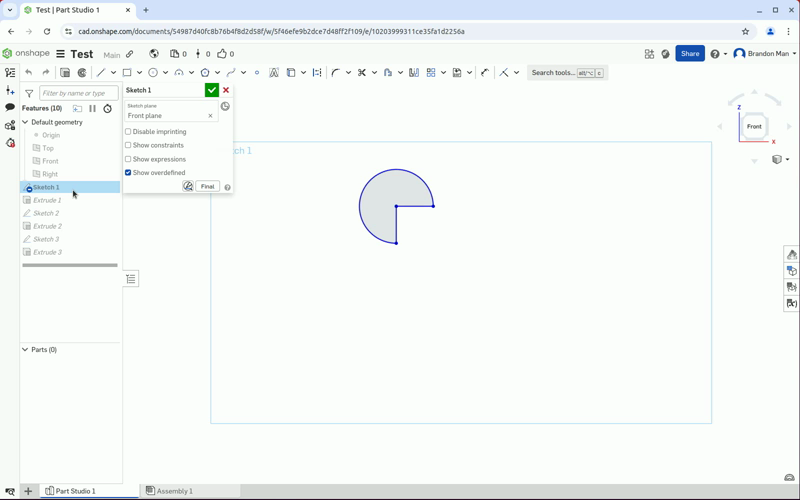
mouse_move(229, 92)
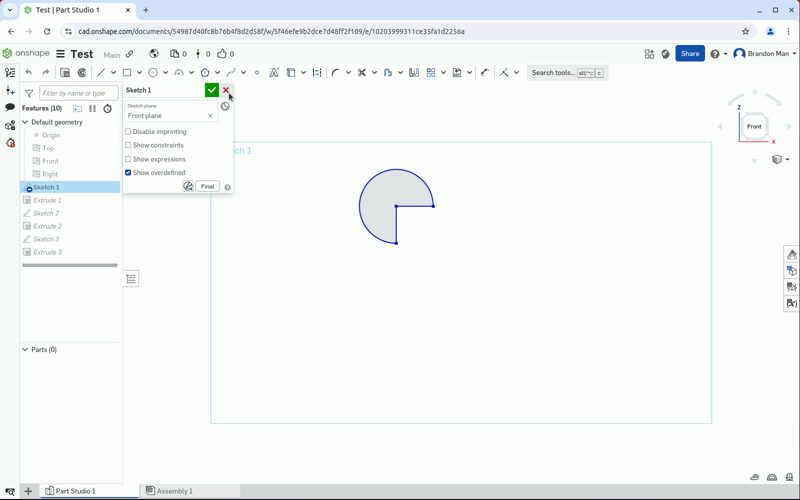
click(229, 92)
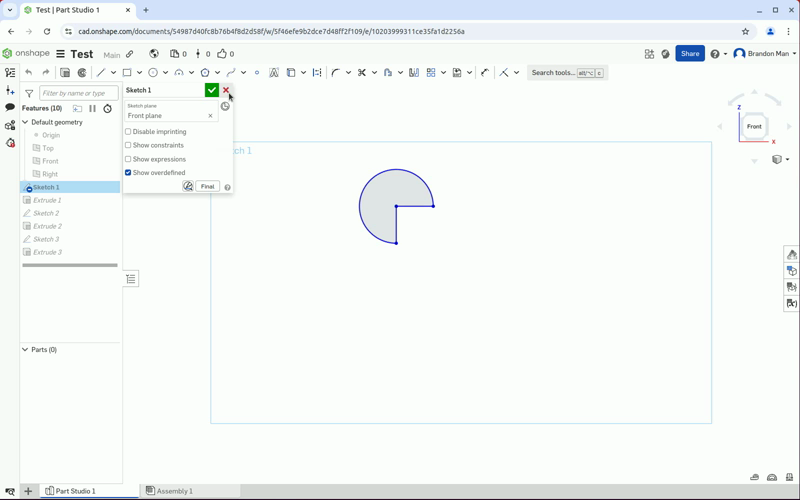
key(shift+s)
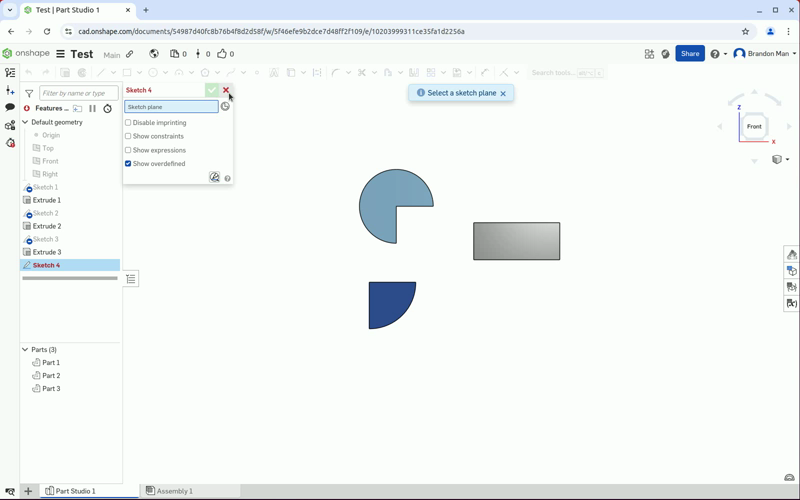
mouse_move(73, 163)
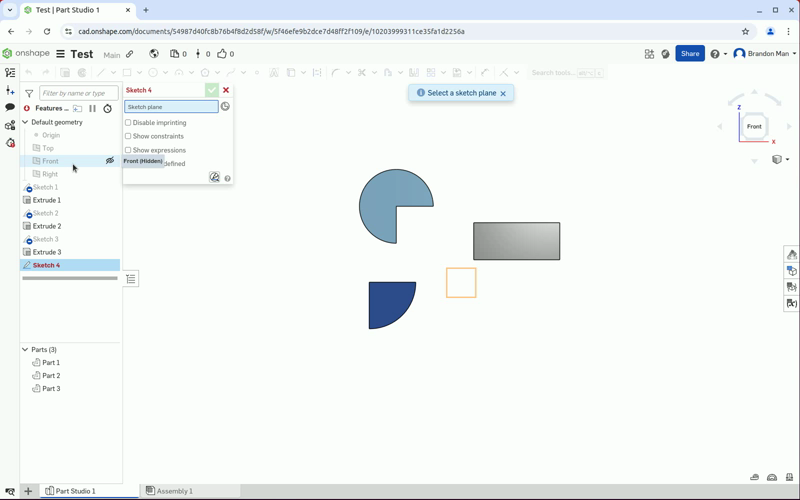
click(73, 163)
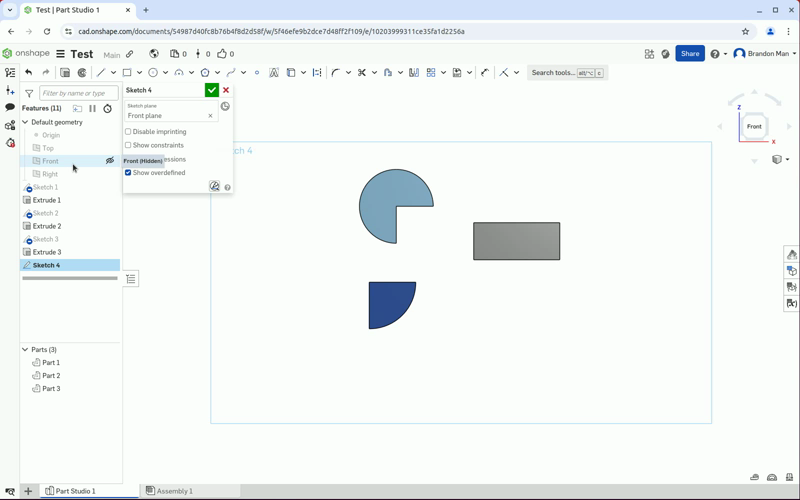
mouse_move(73, 352)
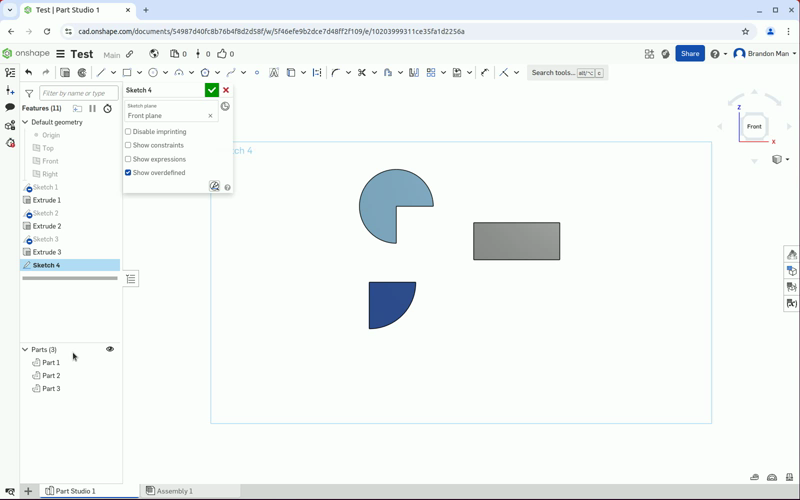
key(y)
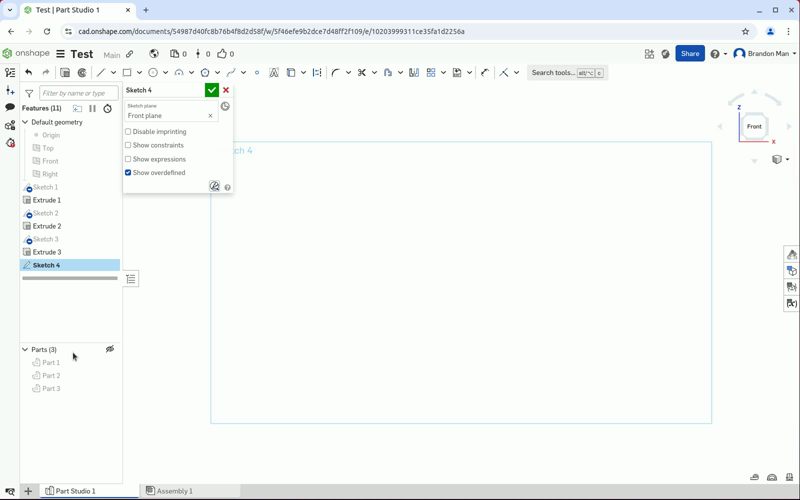
key(l)
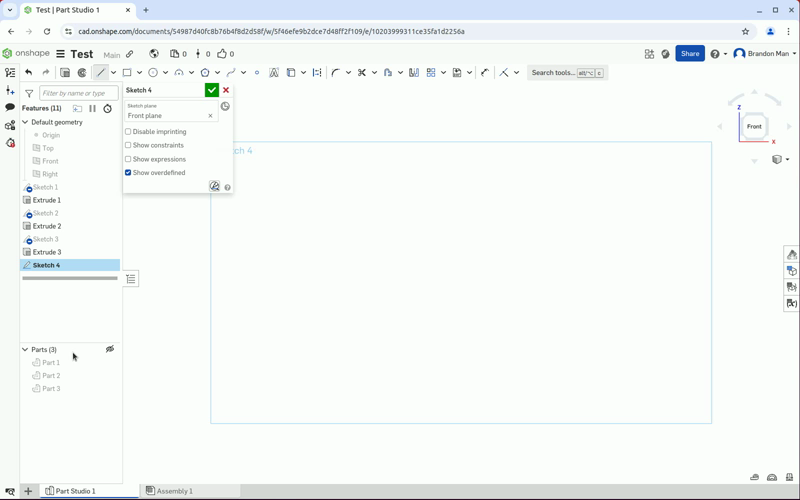
key_down(shift)
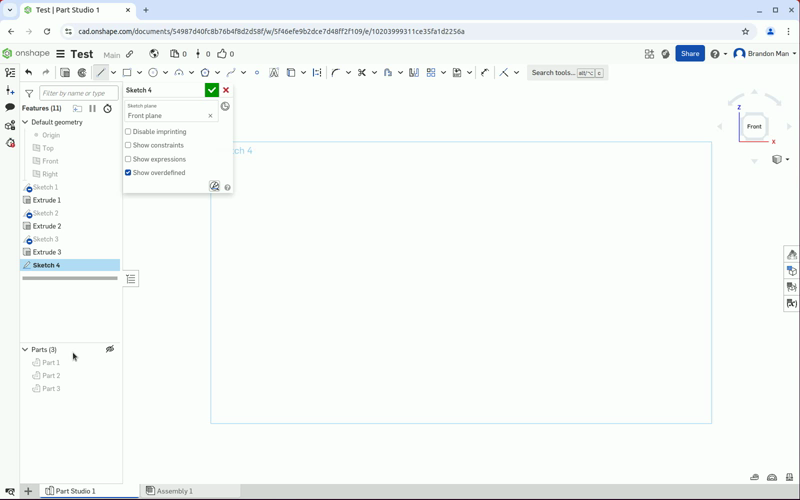
mouse_move(369, 343)
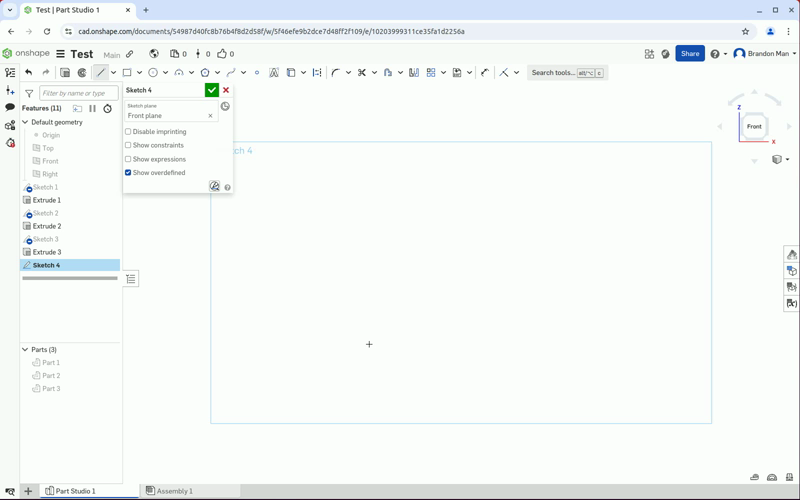
click(369, 343)
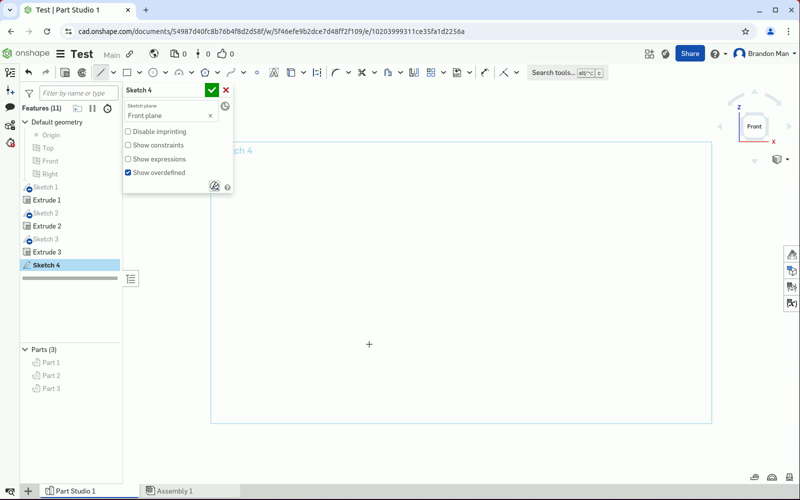
key_up(shift)
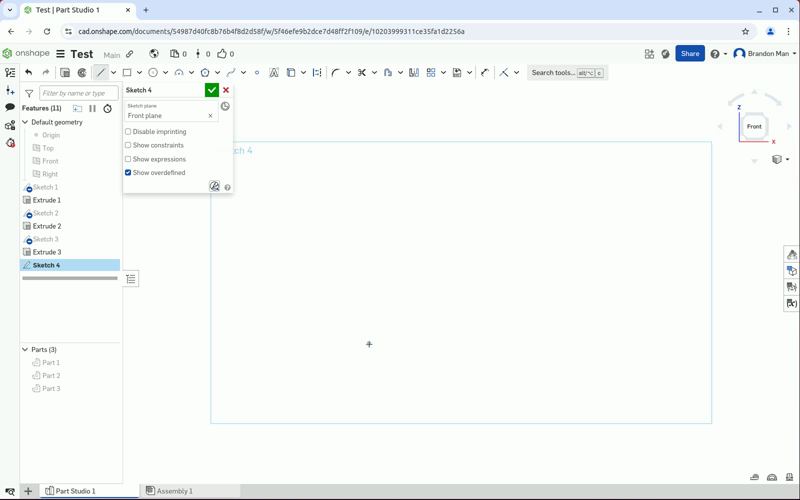
key_down(shift)
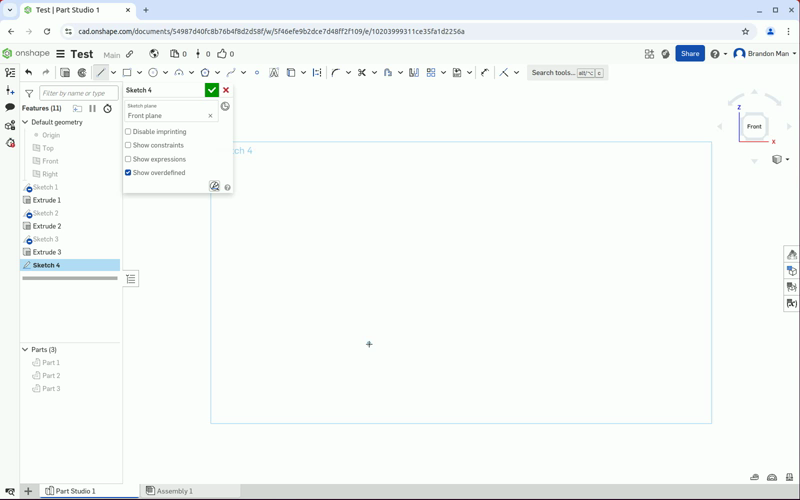
mouse_move(461, 343)
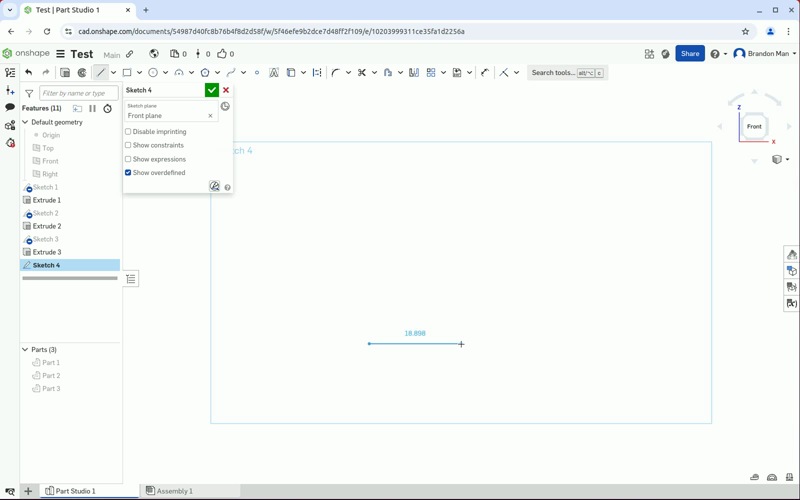
click(461, 343)
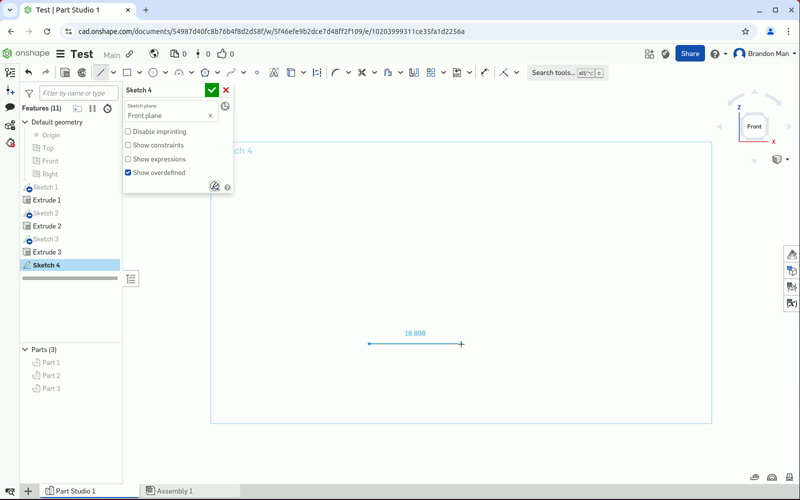
key_up(shift)
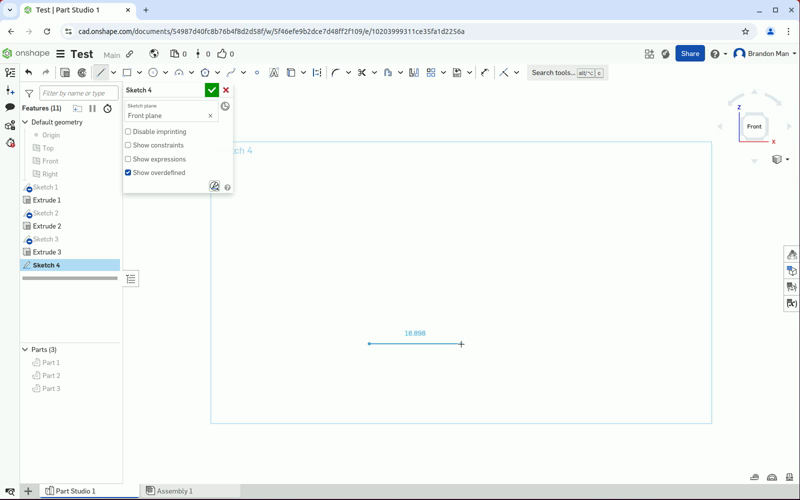
key_down(shift)
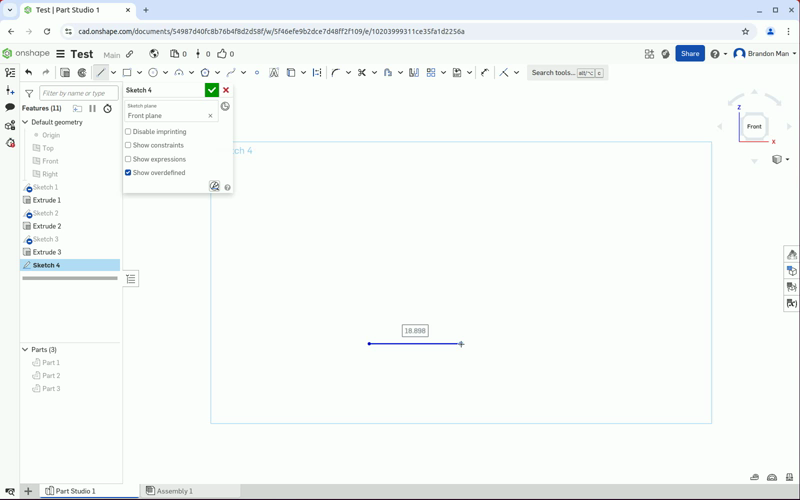
mouse_move(461, 282)
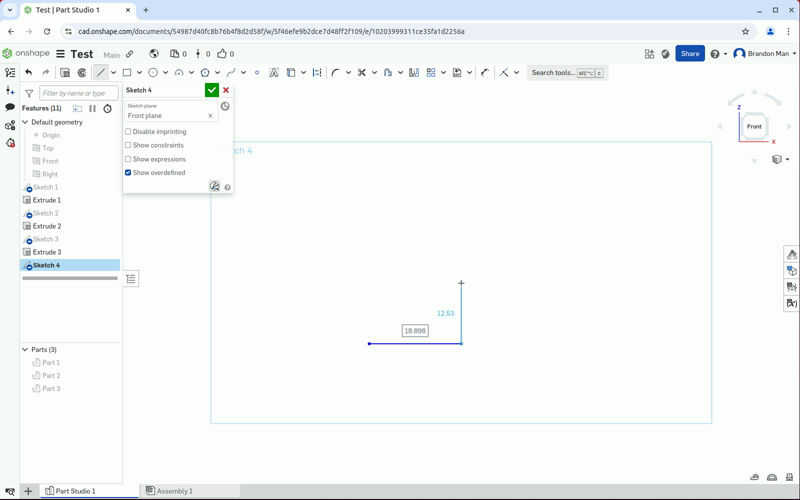
click(461, 282)
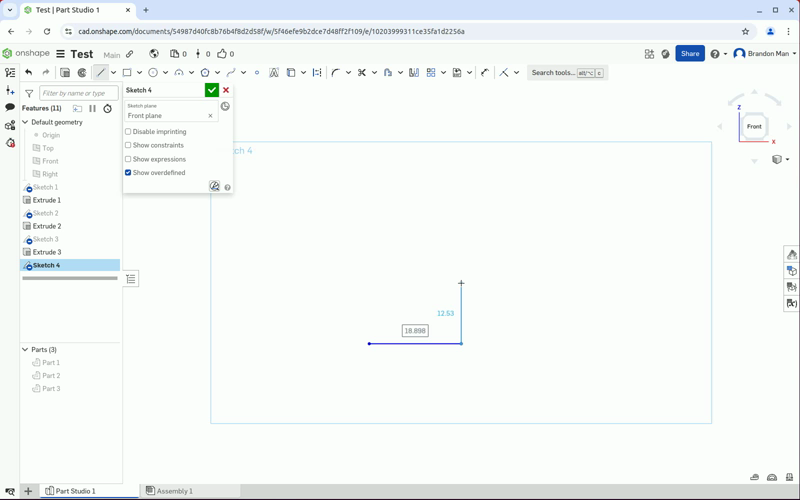
key_up(shift)
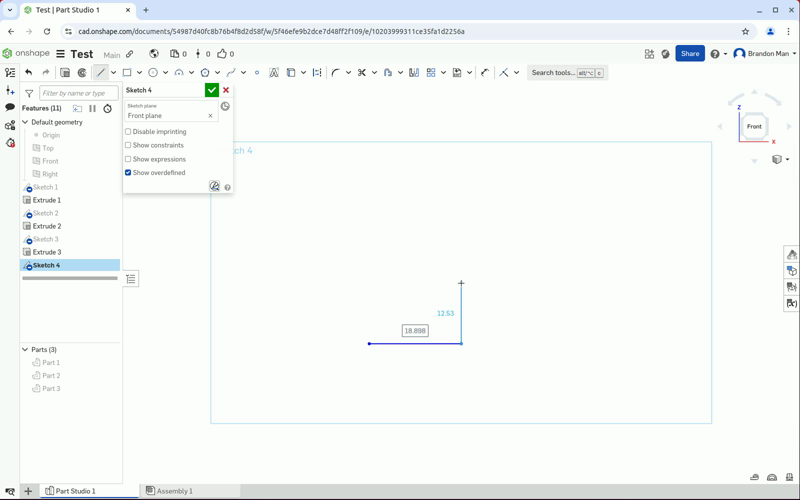
key_down(shift)
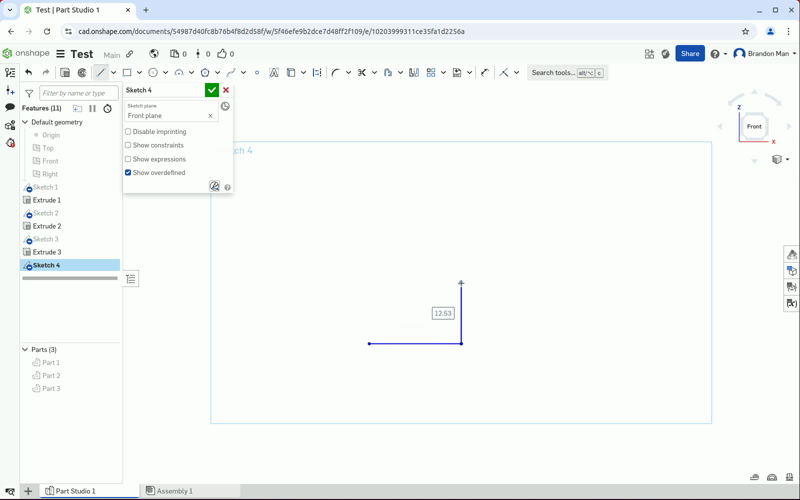
mouse_move(491, 282)
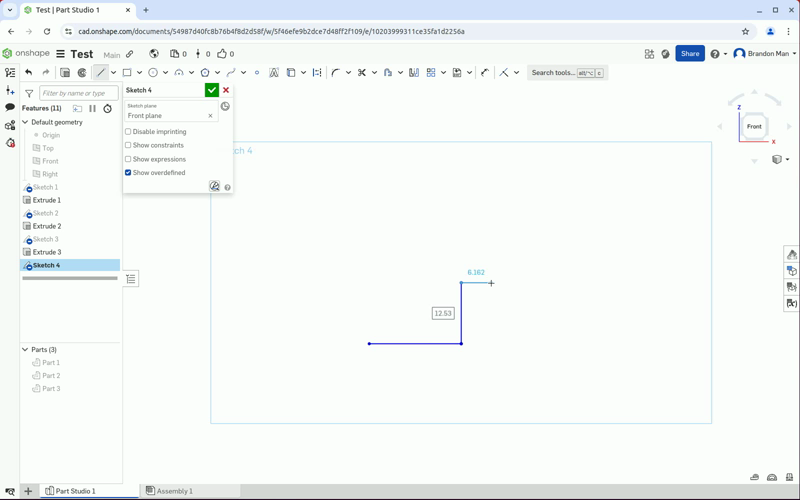
mouse_move(415, 282)
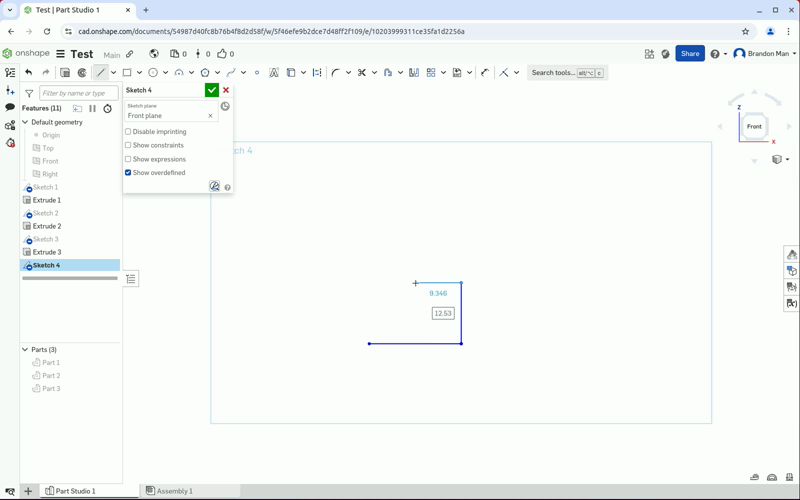
click(415, 282)
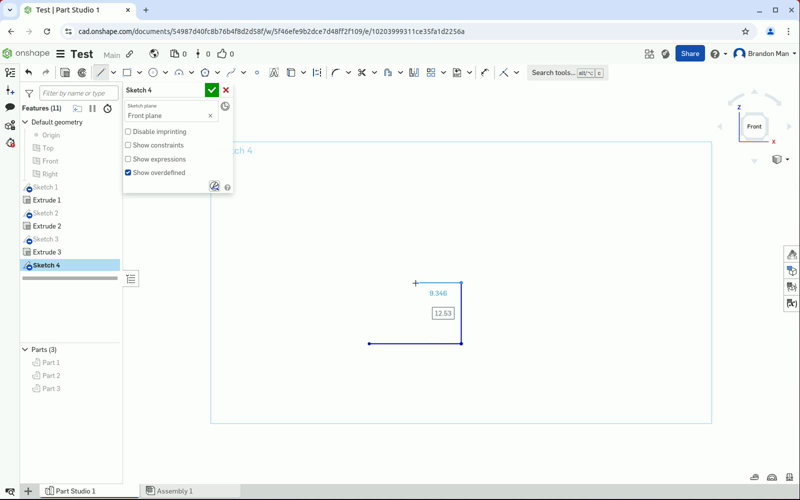
key_up(shift)
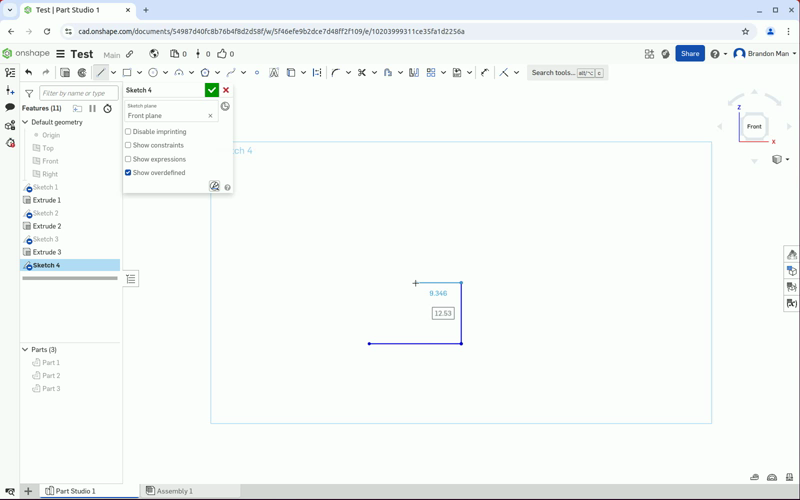
key(esc)
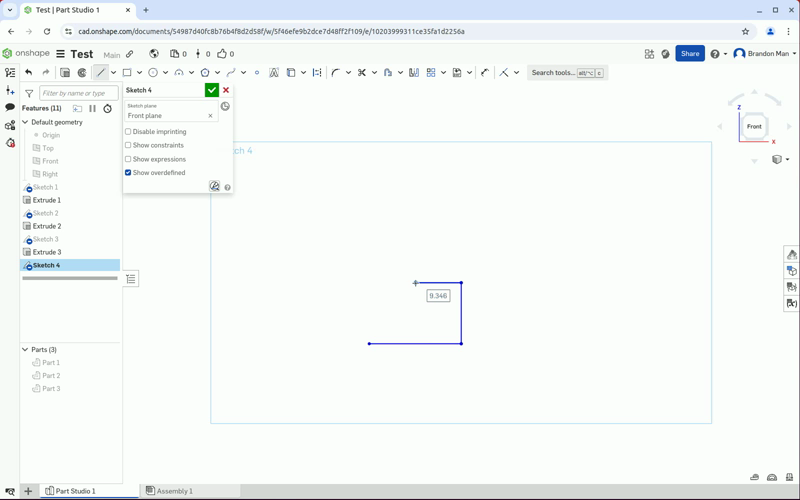
key(a)
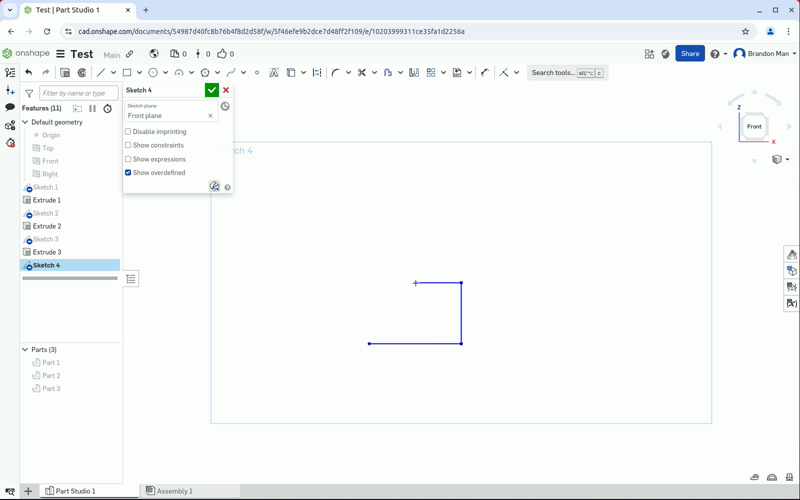
mouse_move(415, 282)
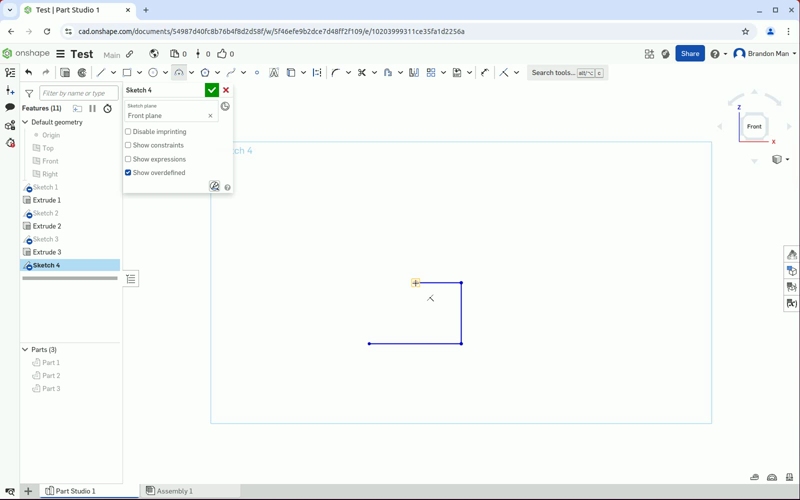
click(415, 282)
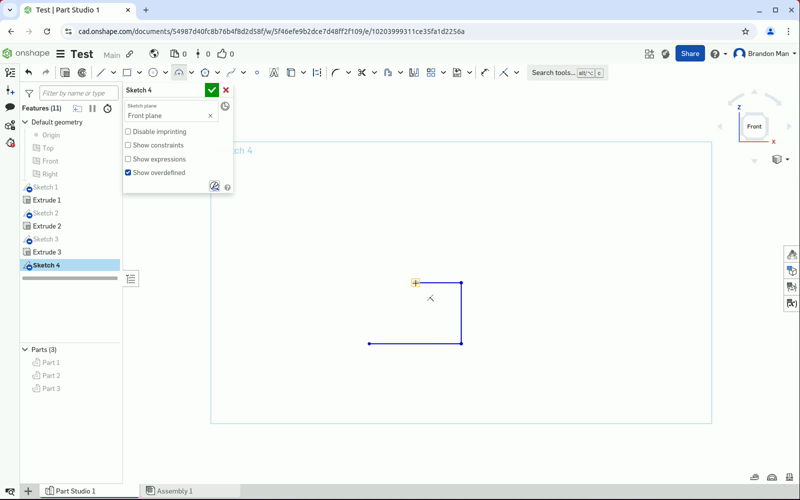
key_down(shift)
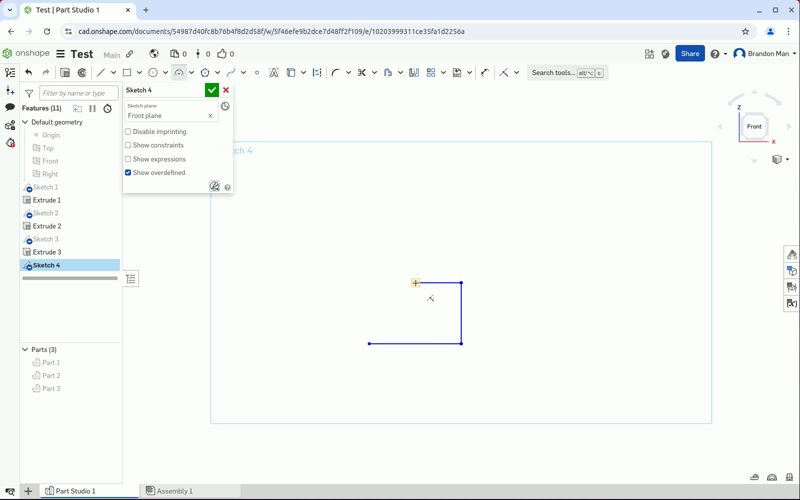
mouse_move(369, 328)
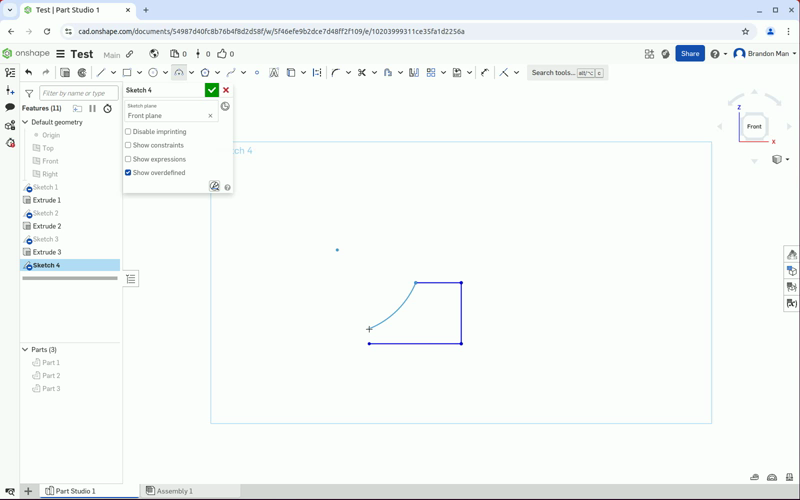
click(369, 328)
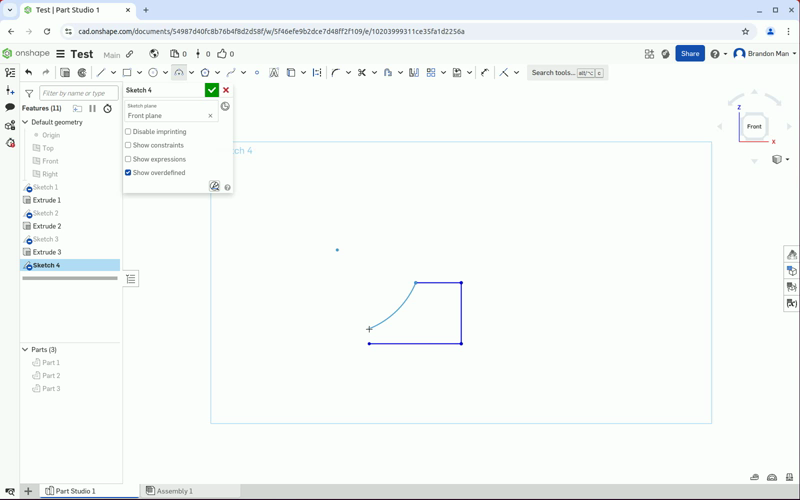
mouse_move(401, 315)
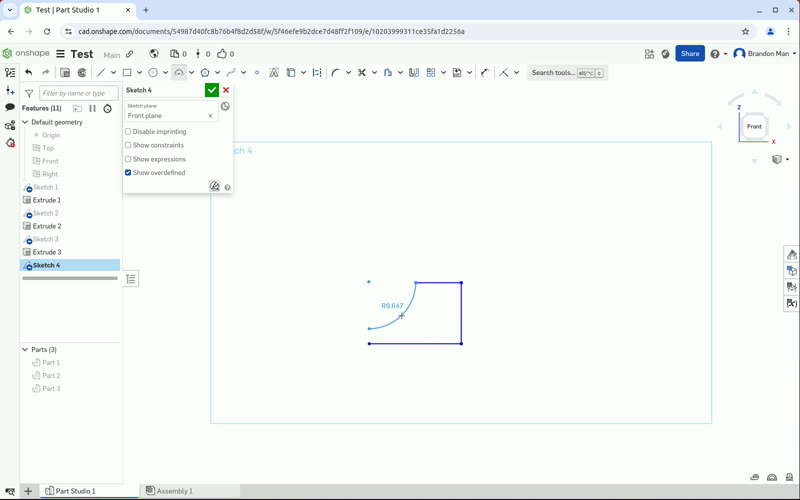
click(401, 315)
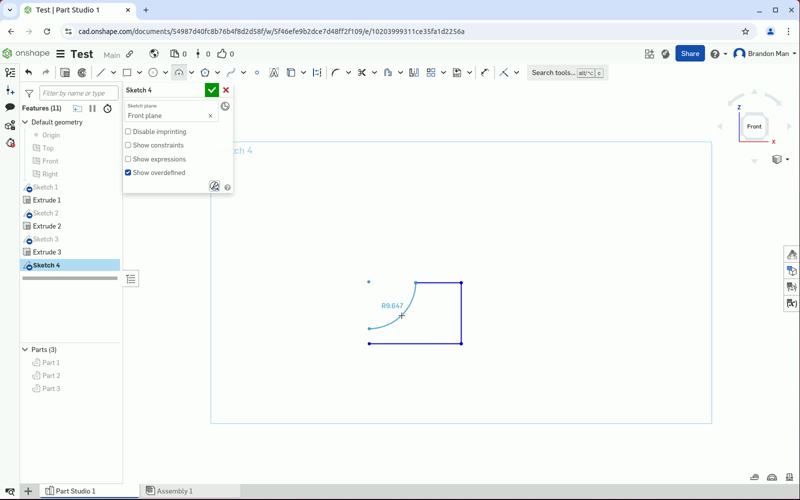
key_up(shift)
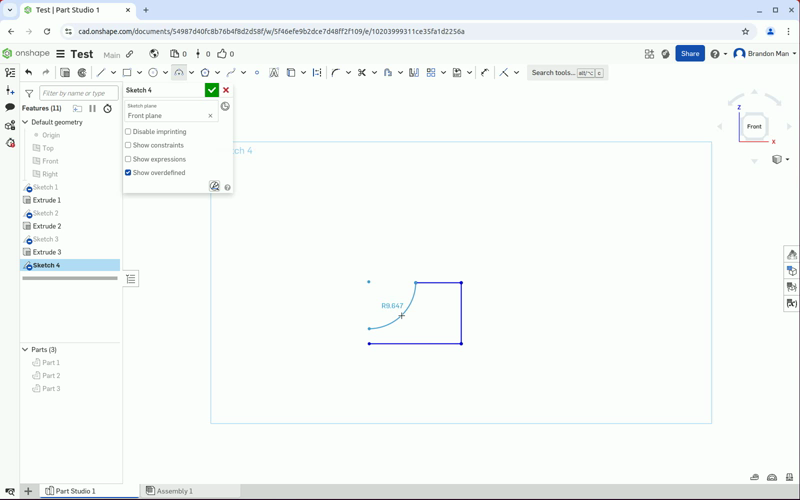
key(esc)
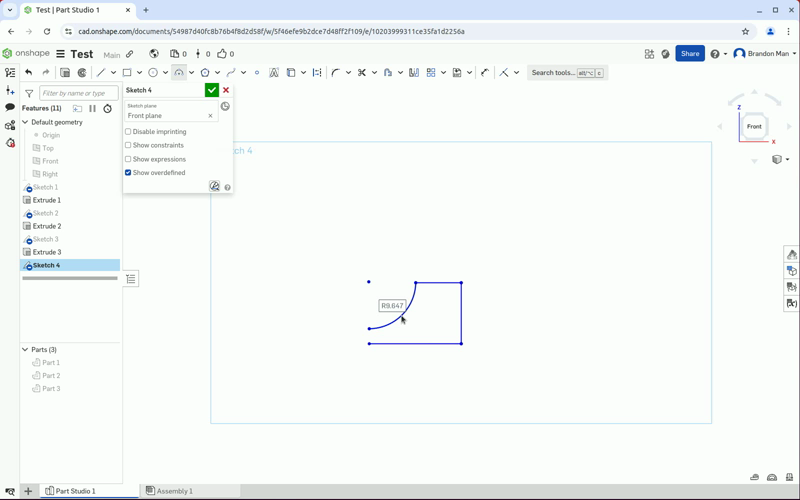
key(l)
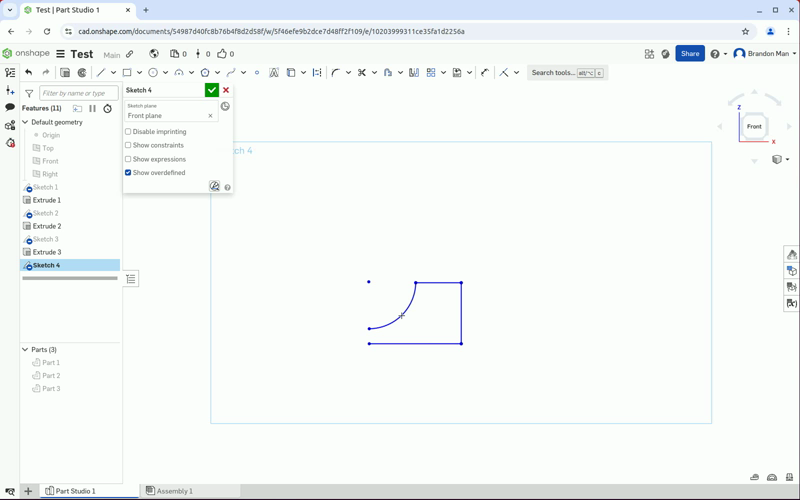
mouse_move(369, 328)
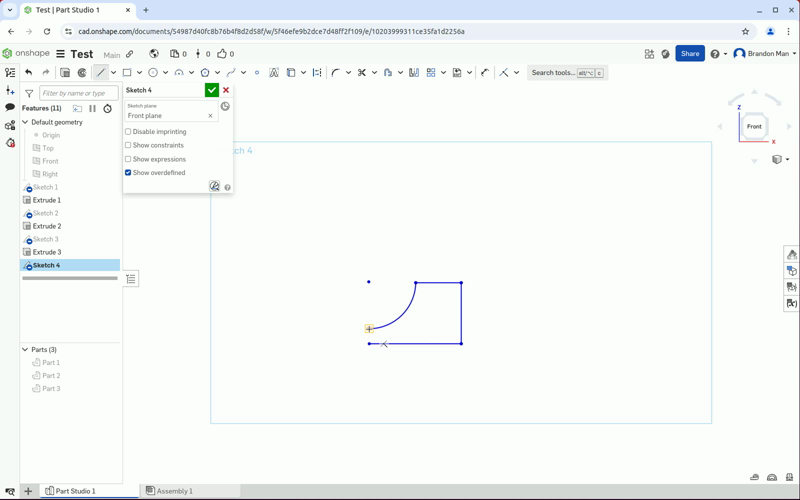
click(369, 328)
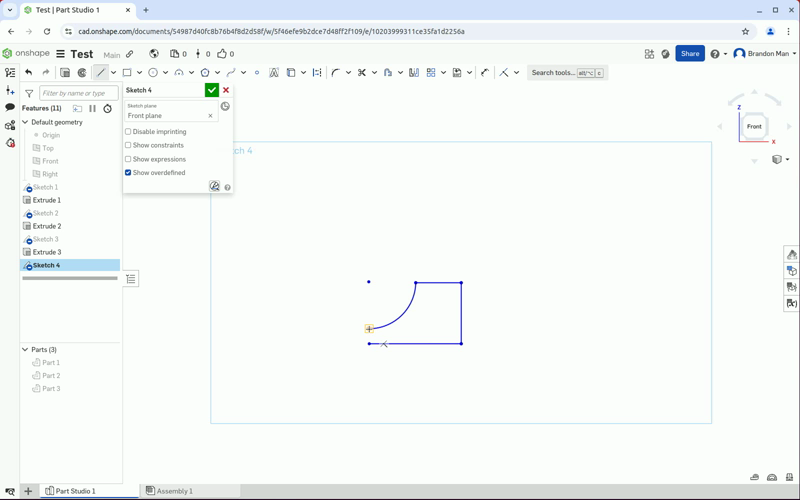
mouse_move(399, 328)
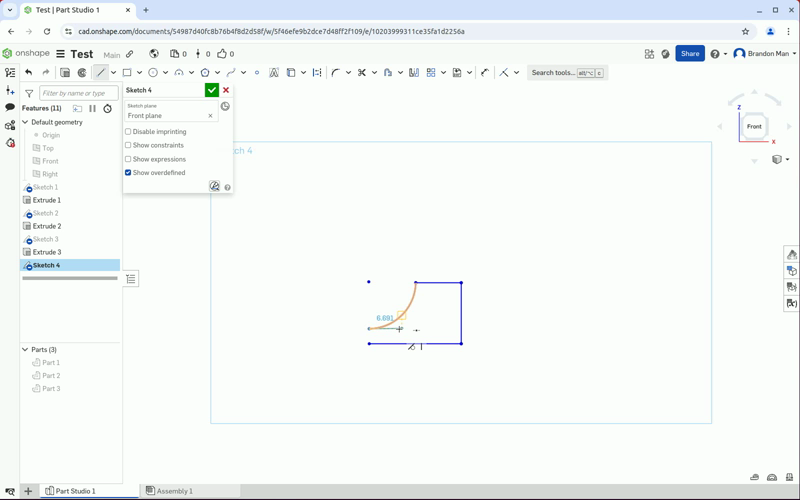
key_down(shift)
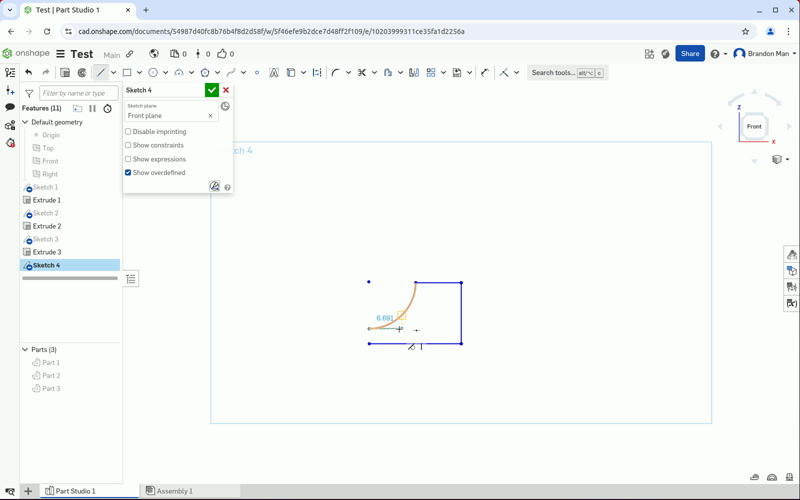
mouse_move(369, 343)
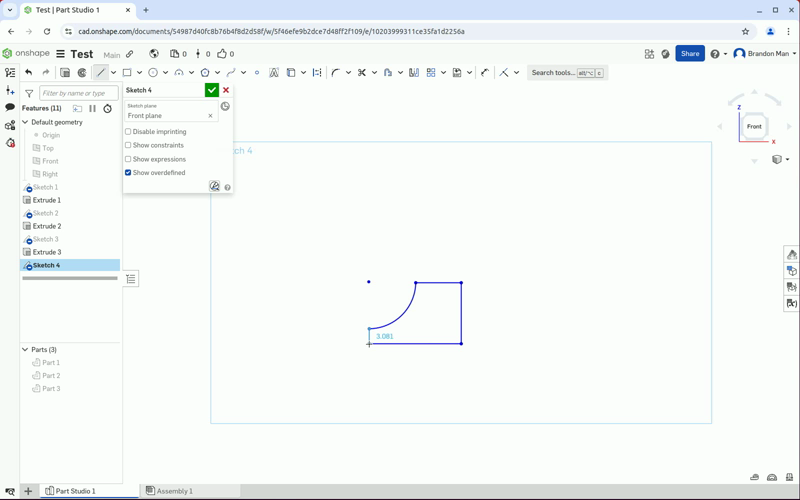
key_up(shift)
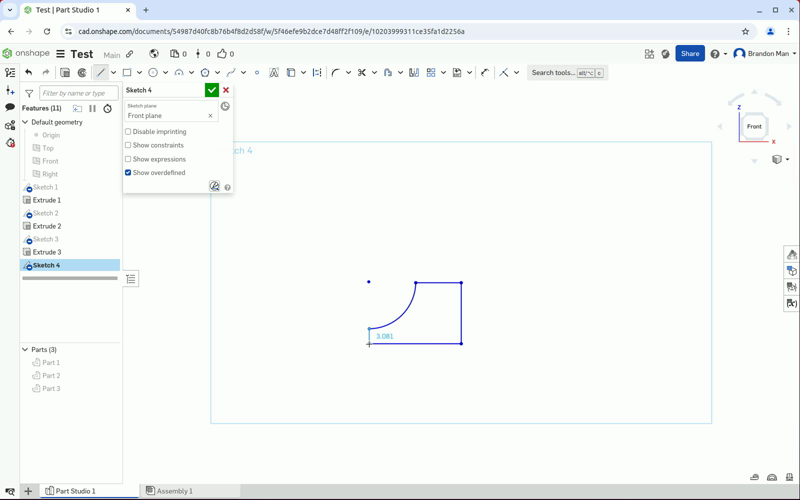
click(369, 343)
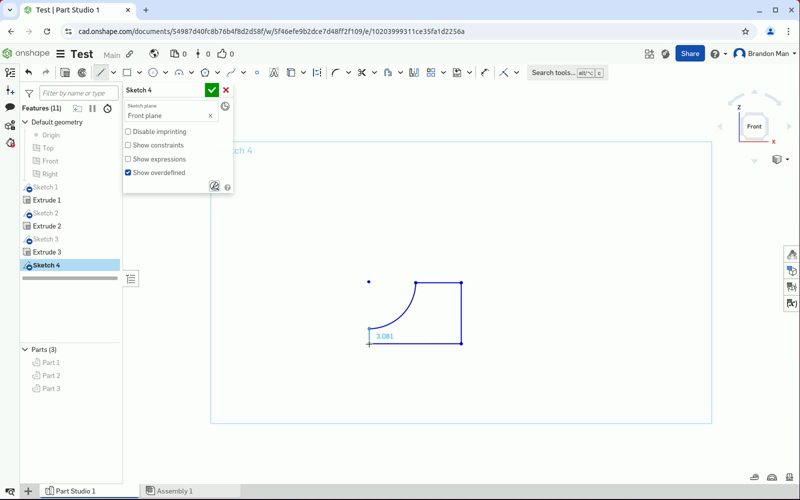
key(esc)
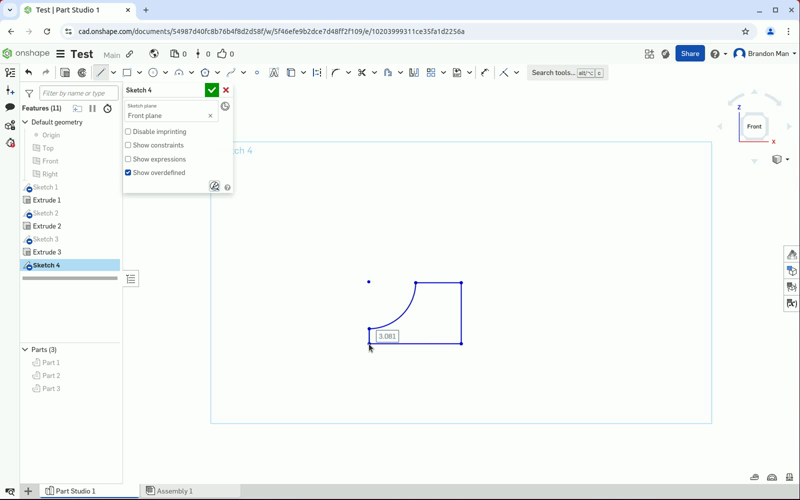
mouse_move(417, 305)
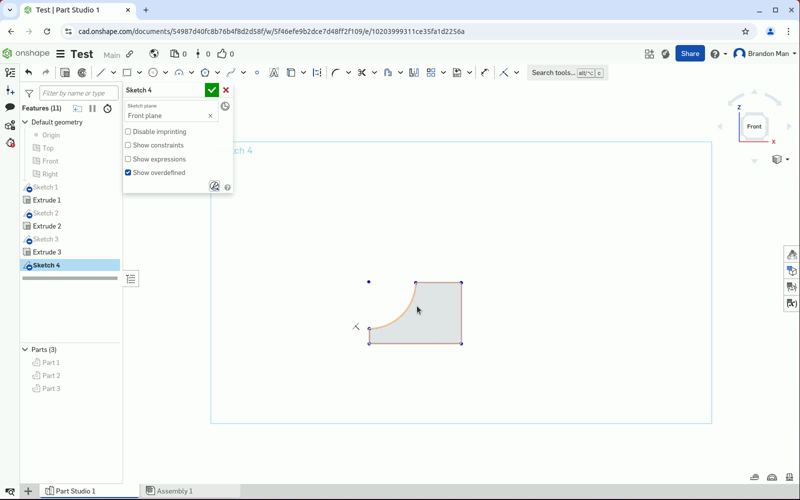
click(417, 305)
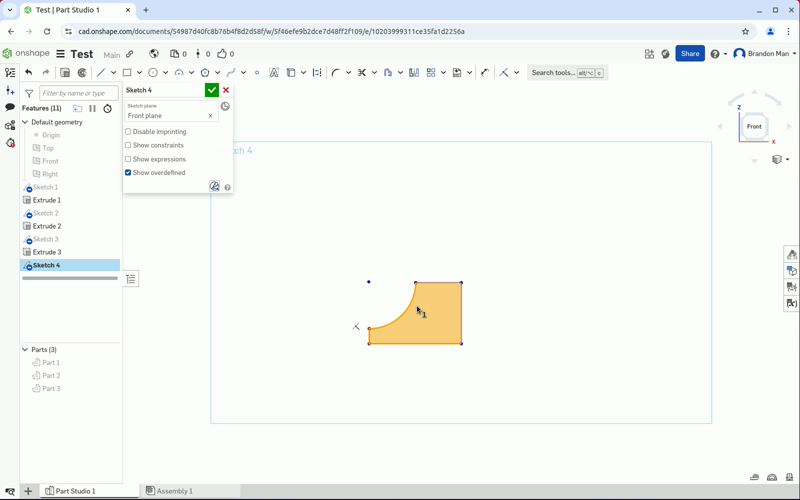
mouse_move(73, 352)
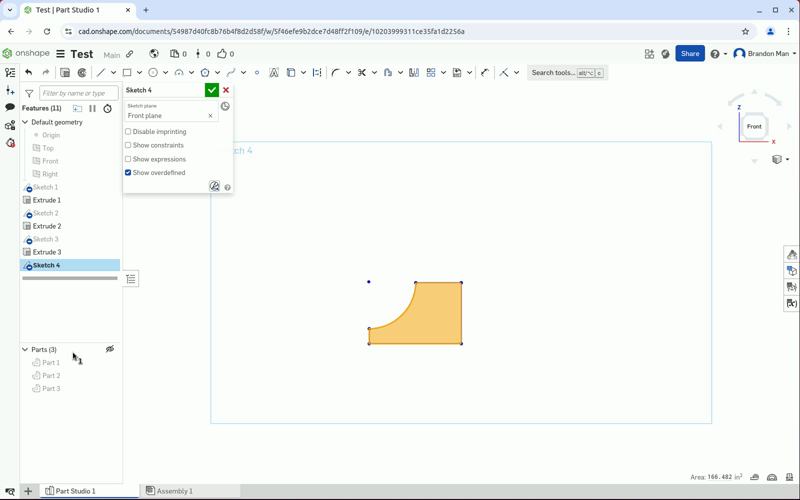
key(shift+y)
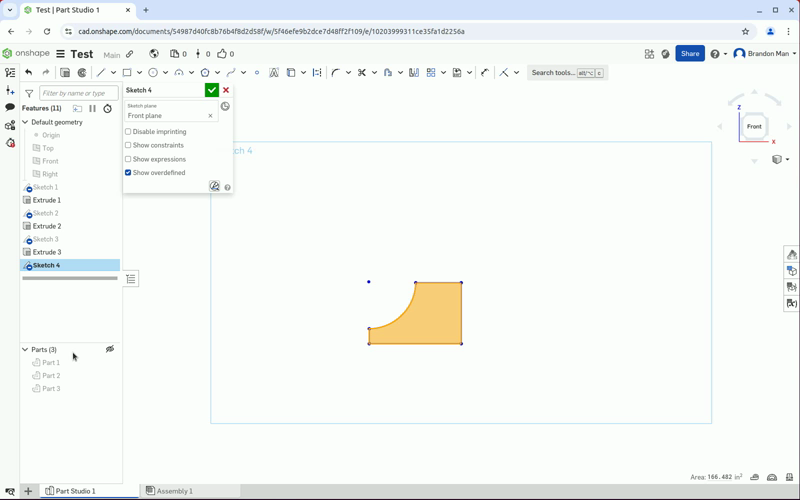
key(shift+e)
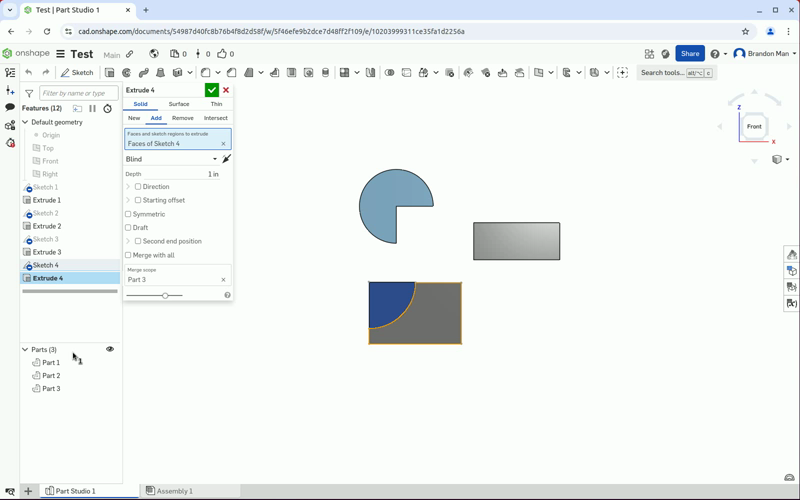
mouse_move(143, 106)
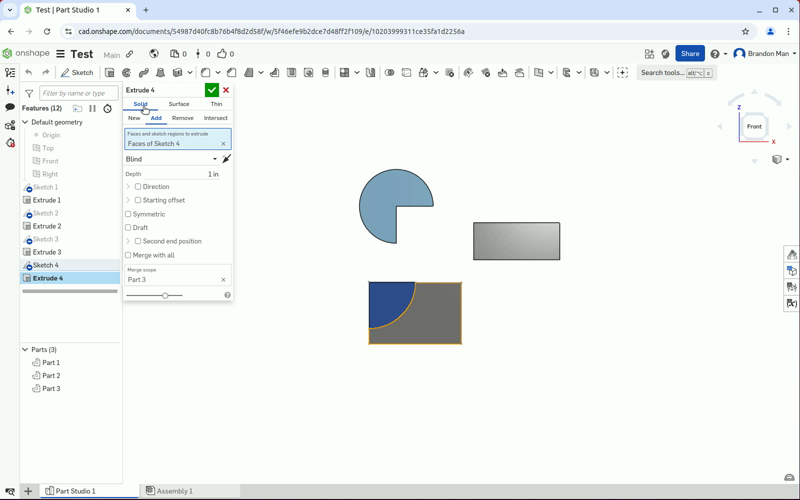
click(143, 106)
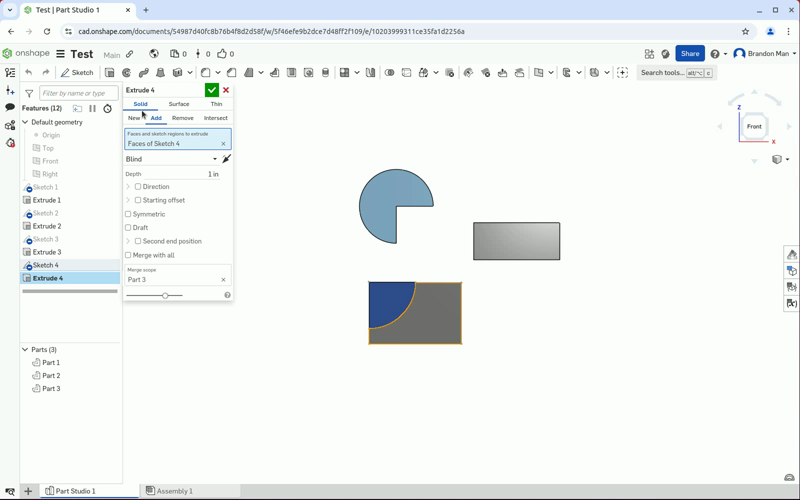
mouse_move(137, 120)
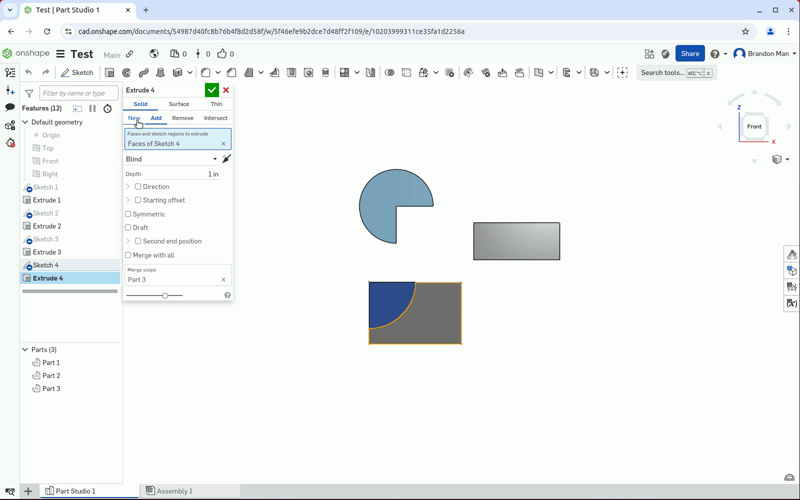
click(137, 120)
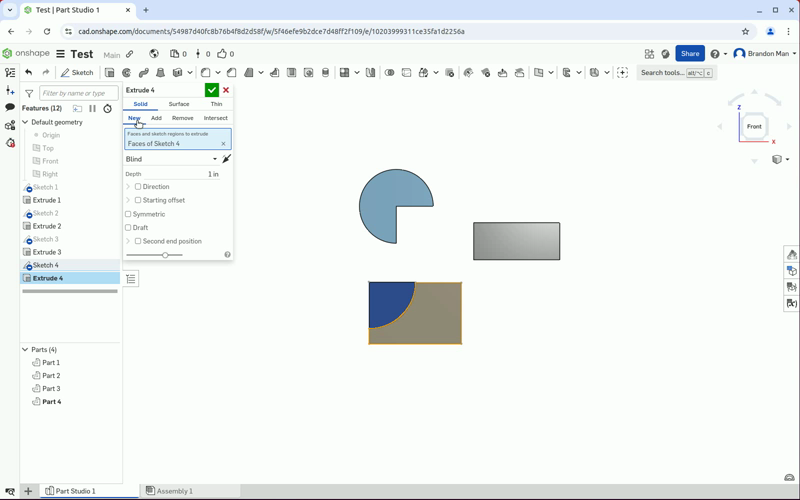
key(tab, 4)
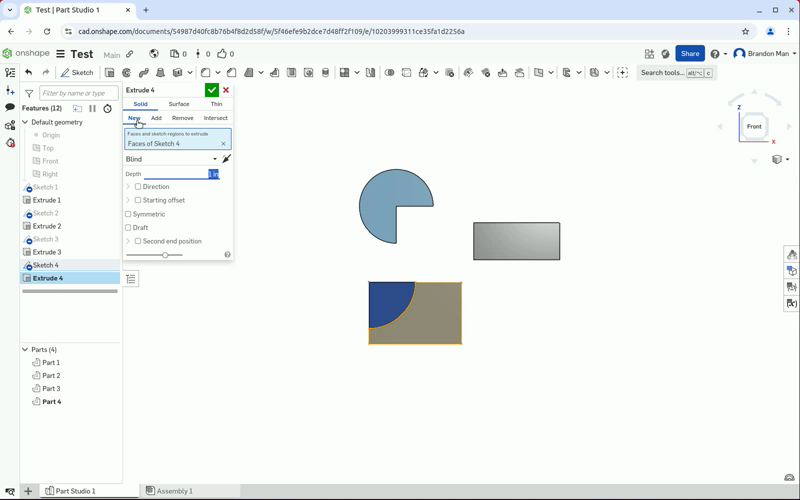
text(3.129)
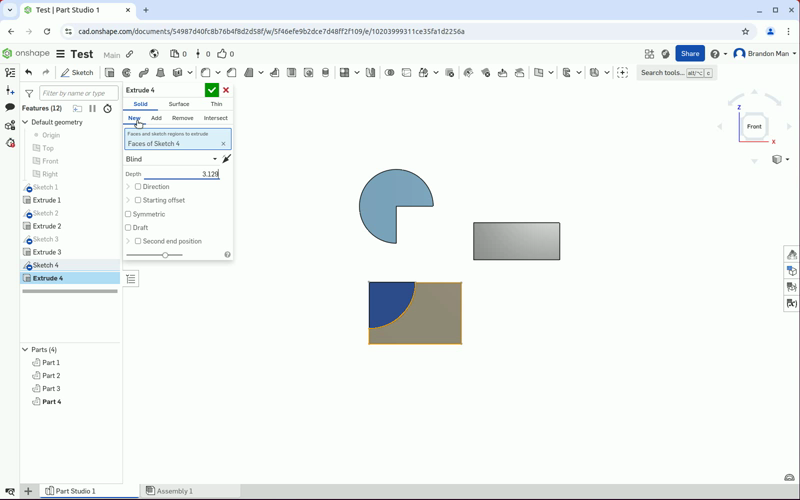
key(enter)
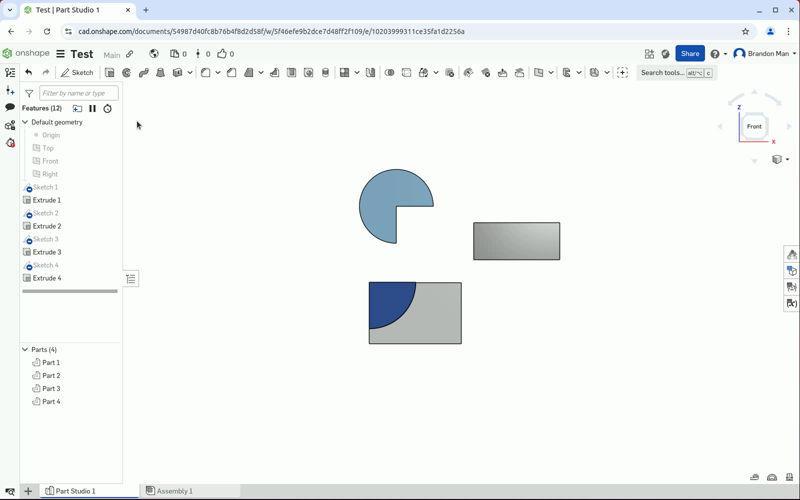
key(shift+h)
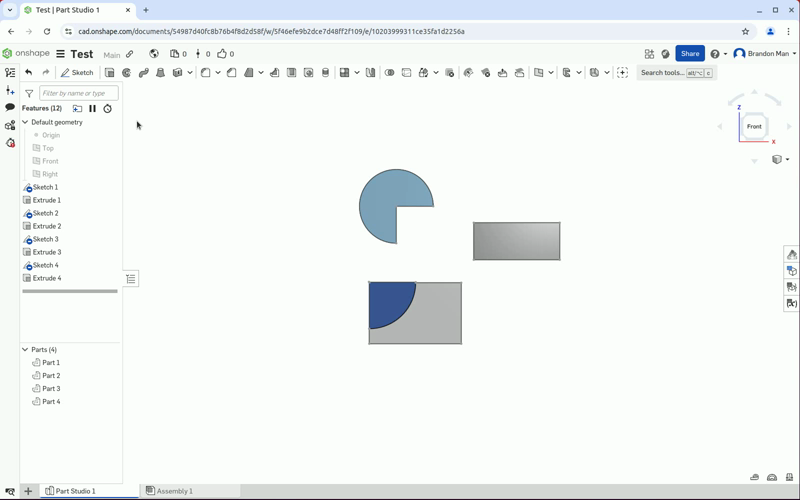
key(shift+h)
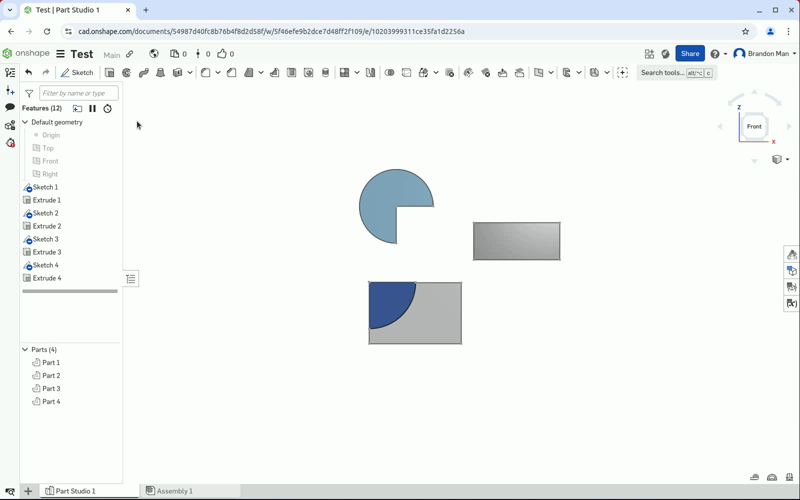
key(shift+7)
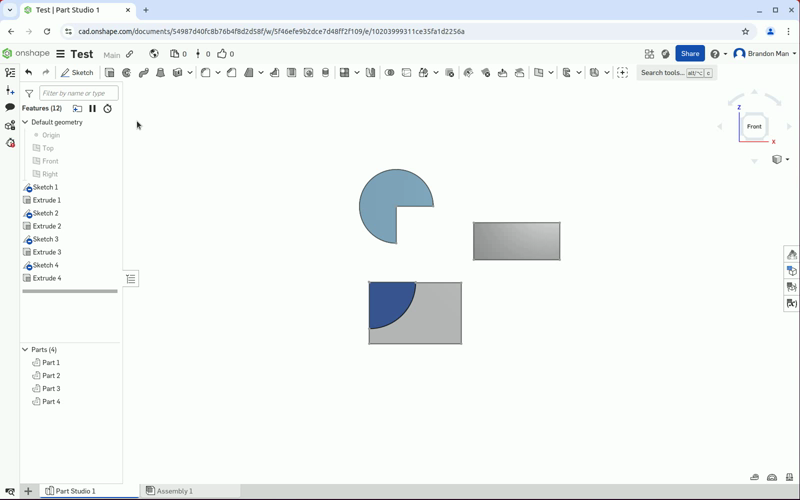
key(left, 2)
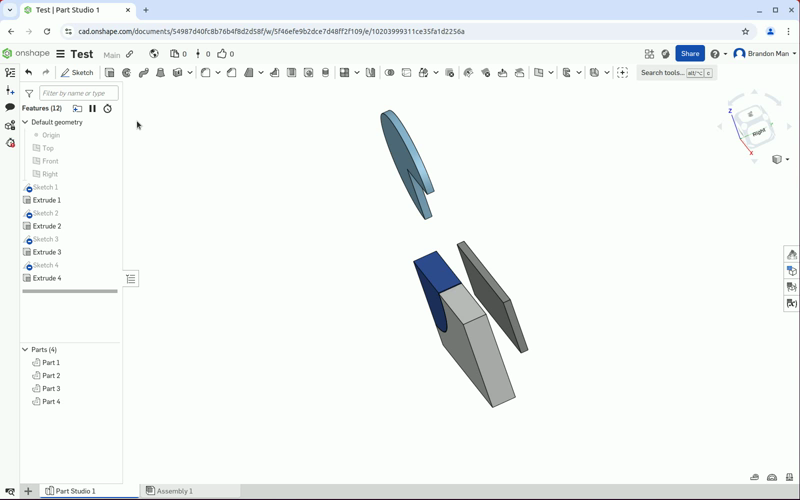
key(down, 2)
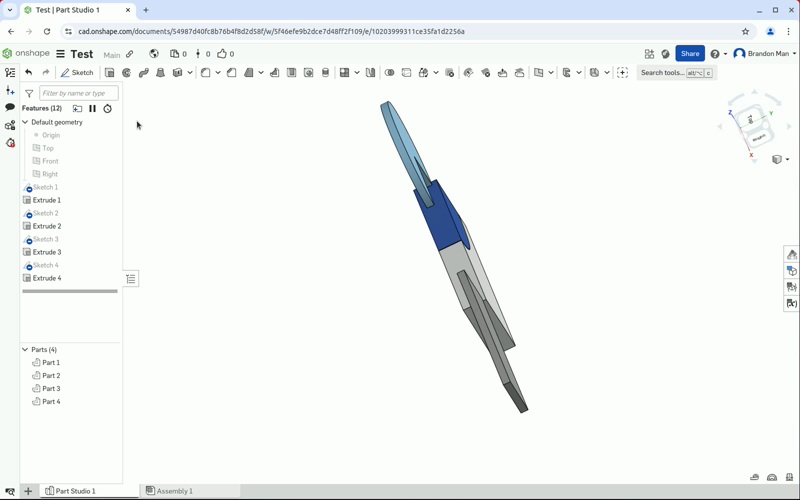
key(up, 2)
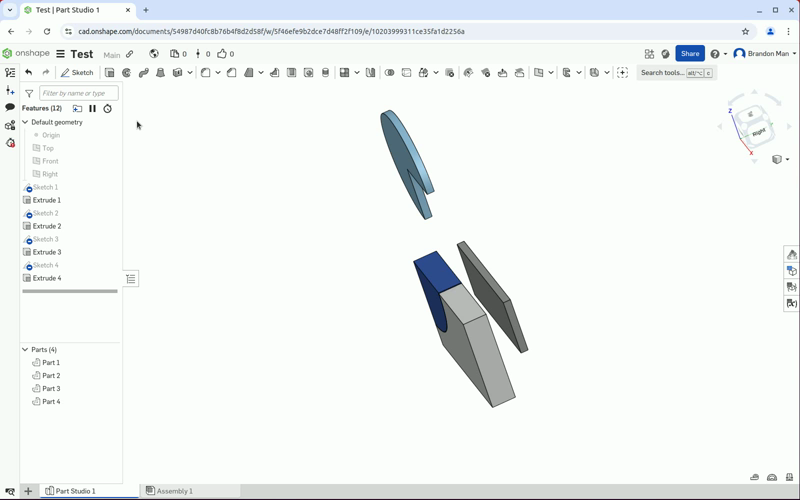
key(right, 2)
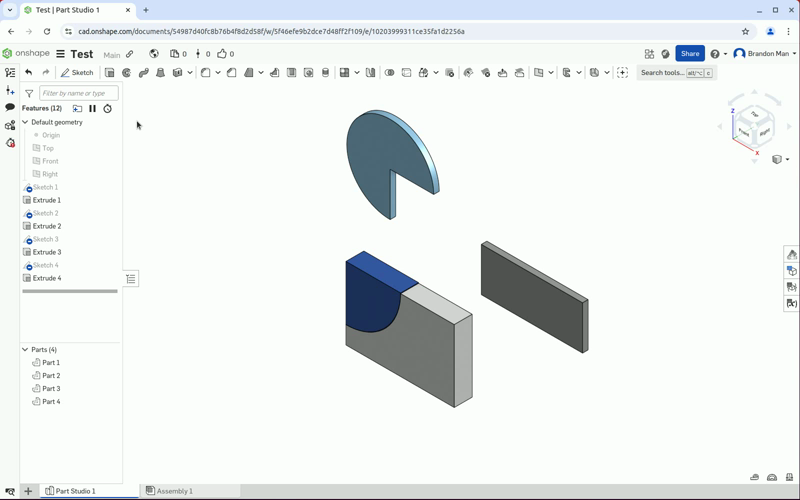
mouse_move(73, 189)
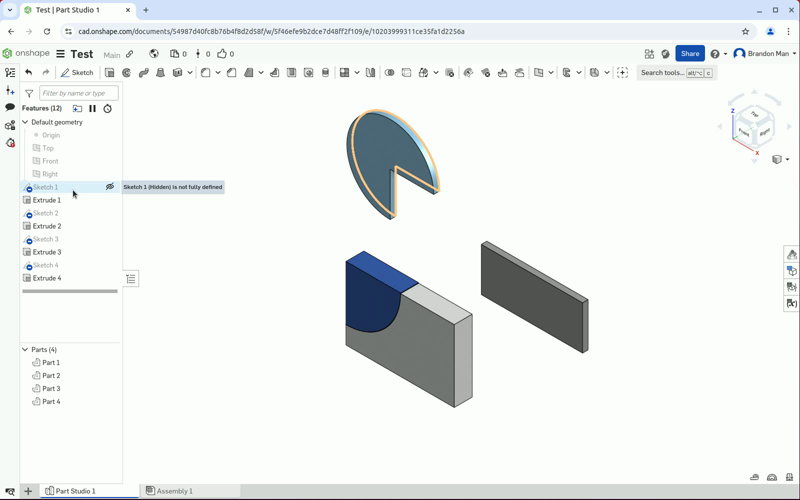
click(73, 189)